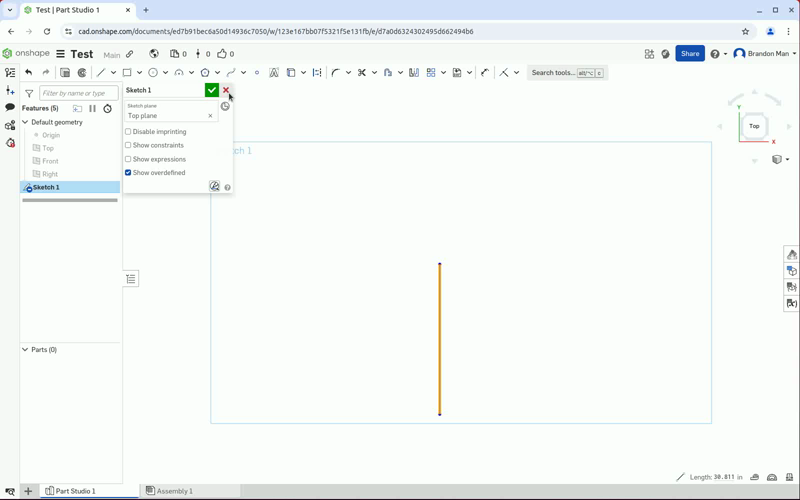
key(shift+h)
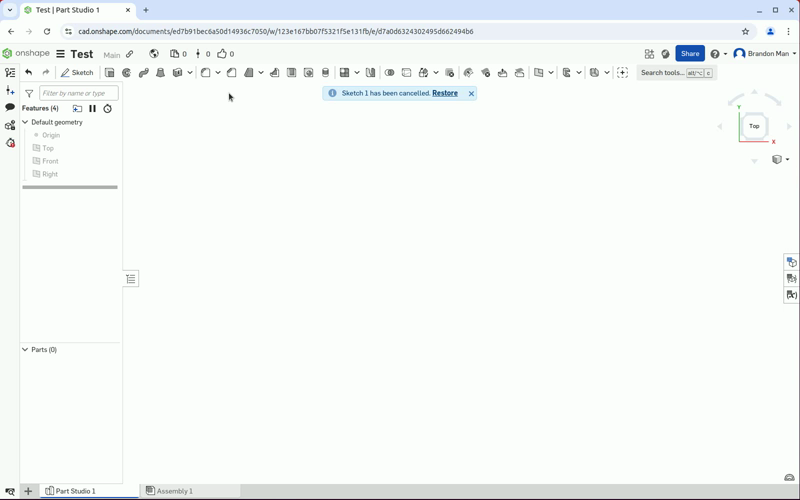
mouse_move(73, 352)
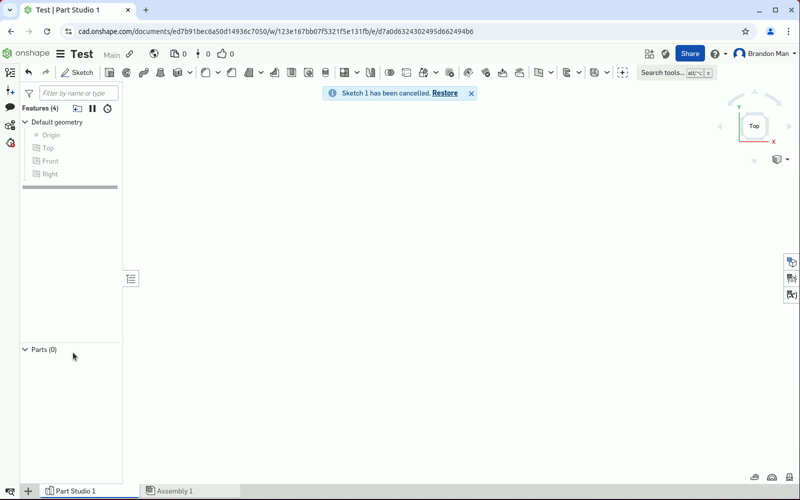
key(y)
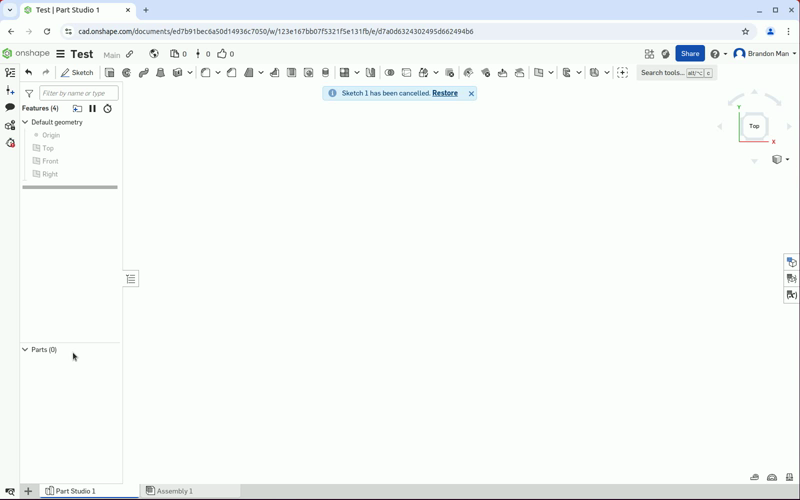
key(shift+p)
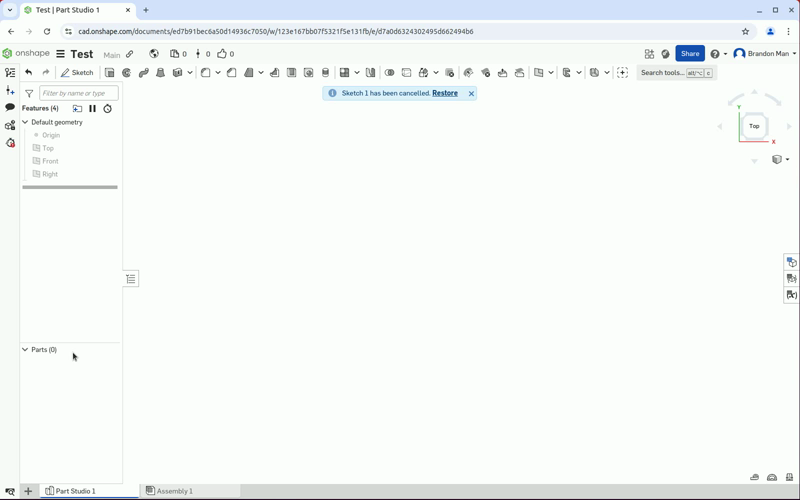
key(space)
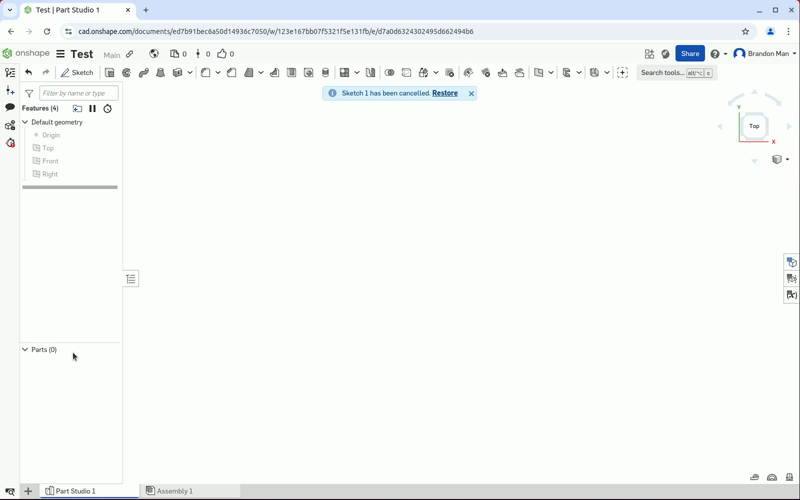
key_down(shift)
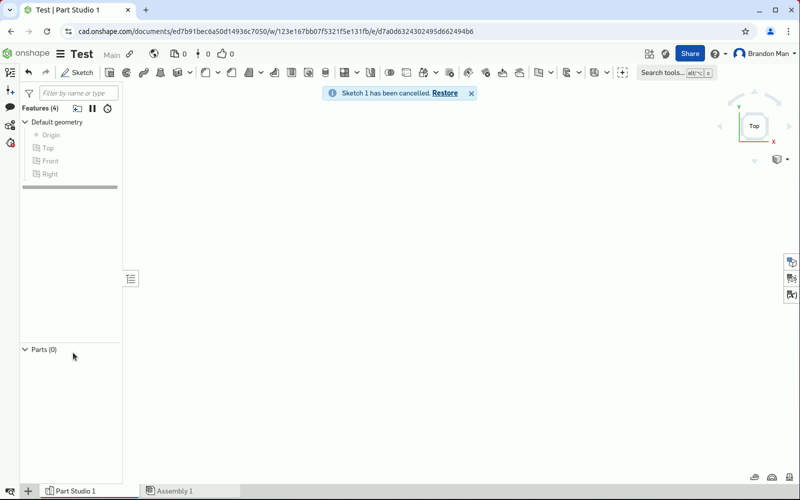
key(up)
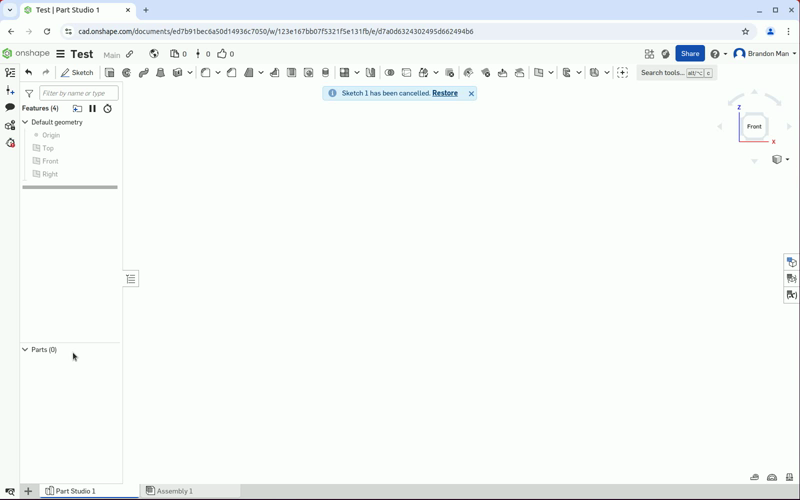
key_up(shift)
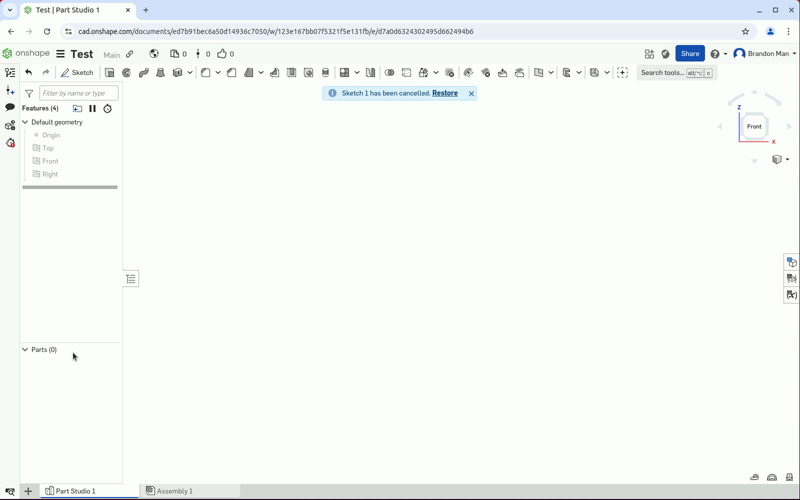
mouse_move(73, 352)
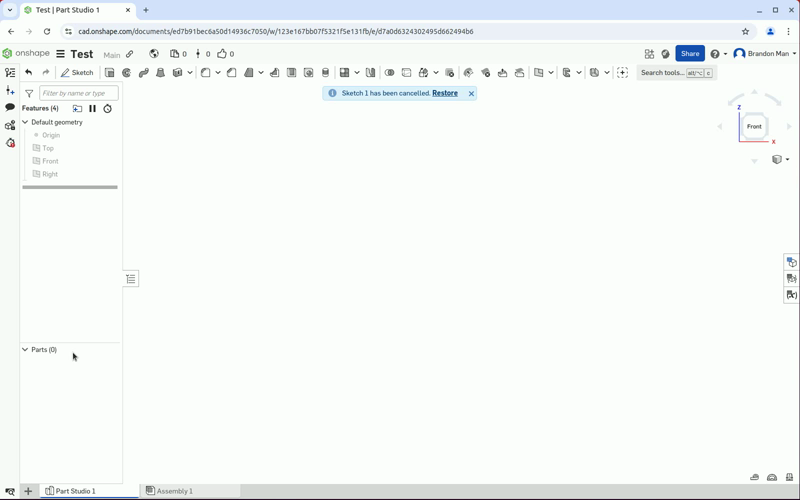
key(shift+y)
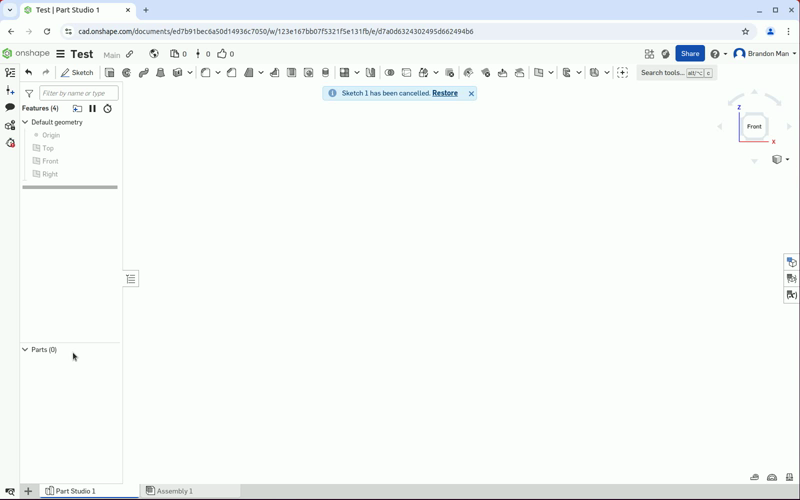
key(shift+s)
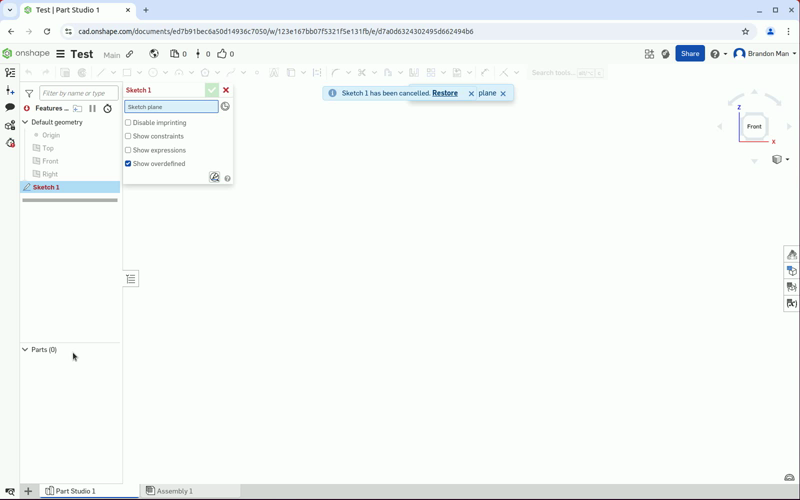
mouse_move(73, 163)
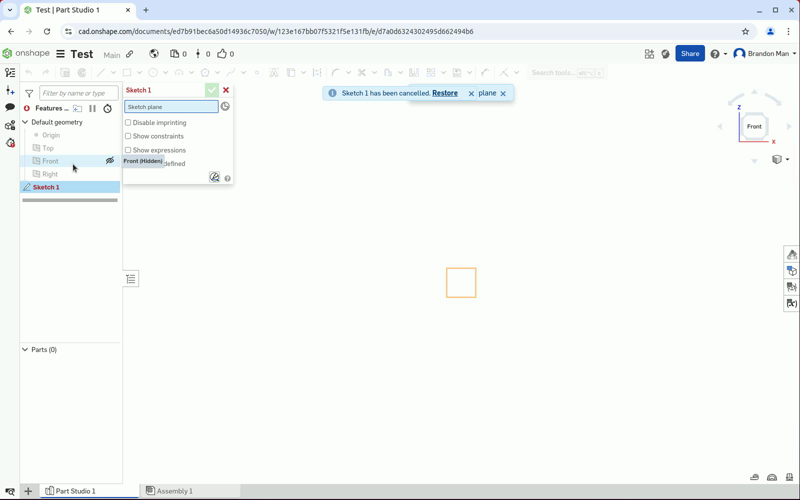
click(73, 163)
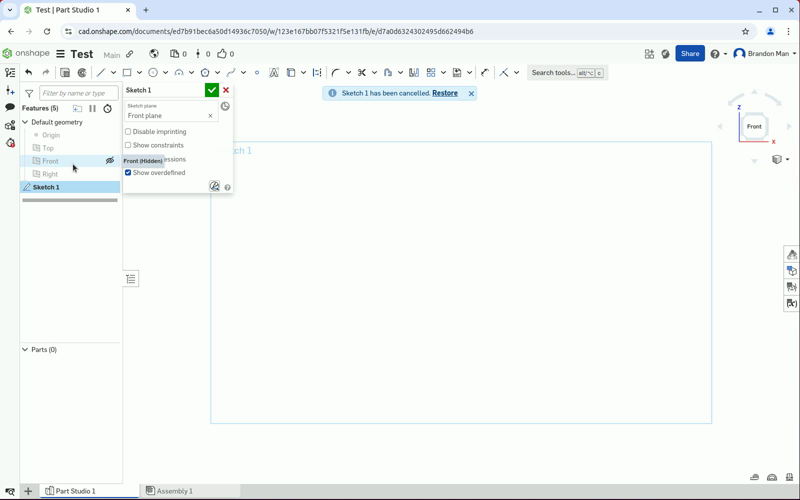
mouse_move(73, 352)
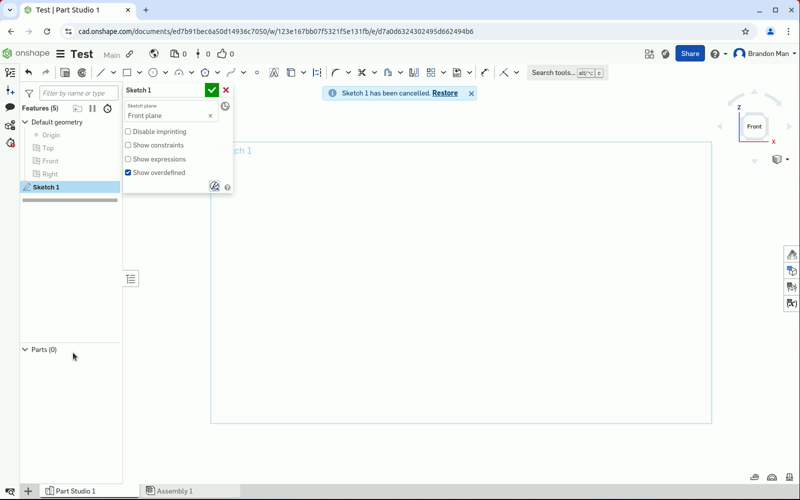
key(y)
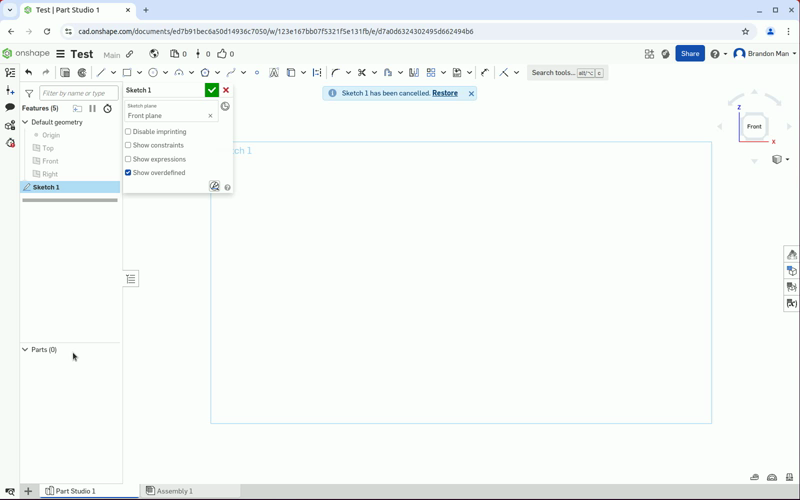
key(c)
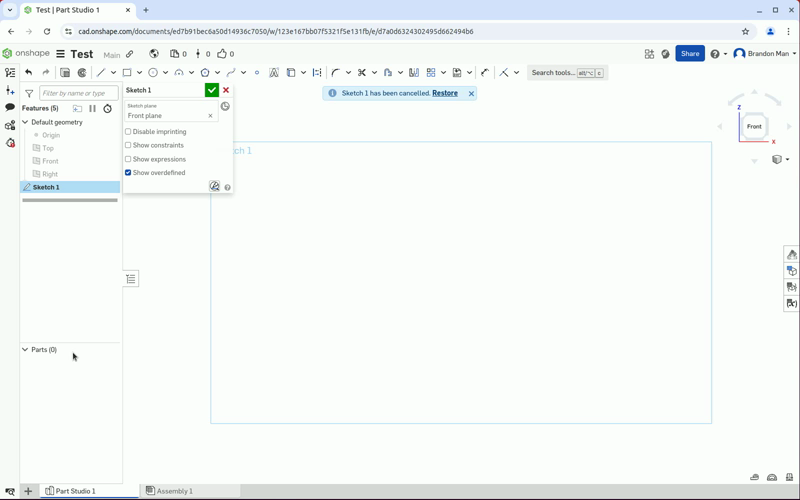
key_down(shift)
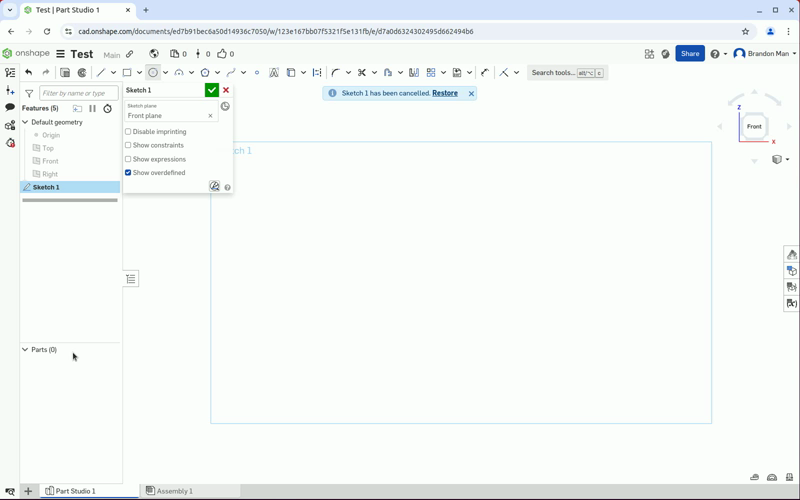
mouse_move(460, 282)
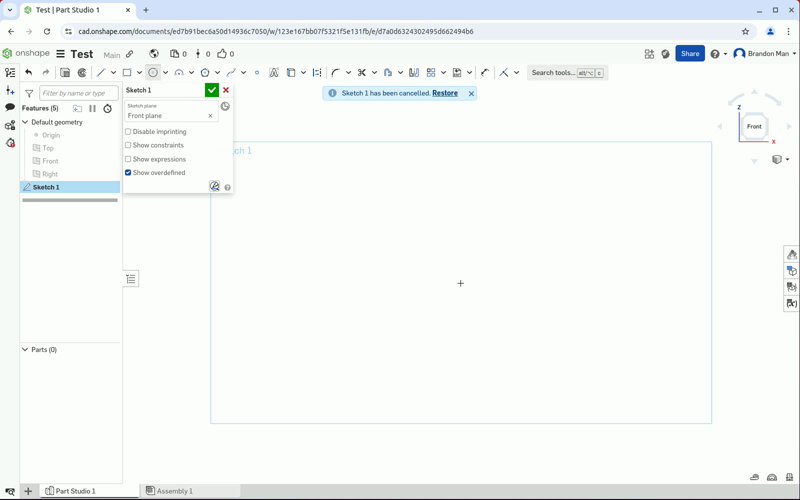
click(460, 282)
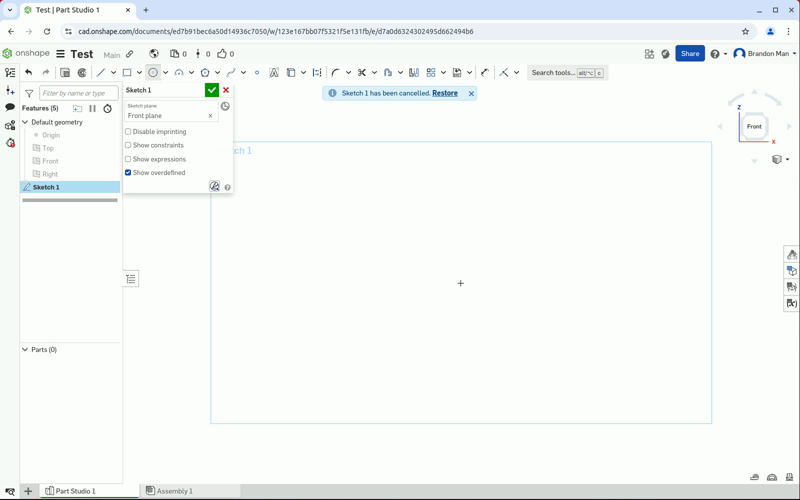
key_up(shift)
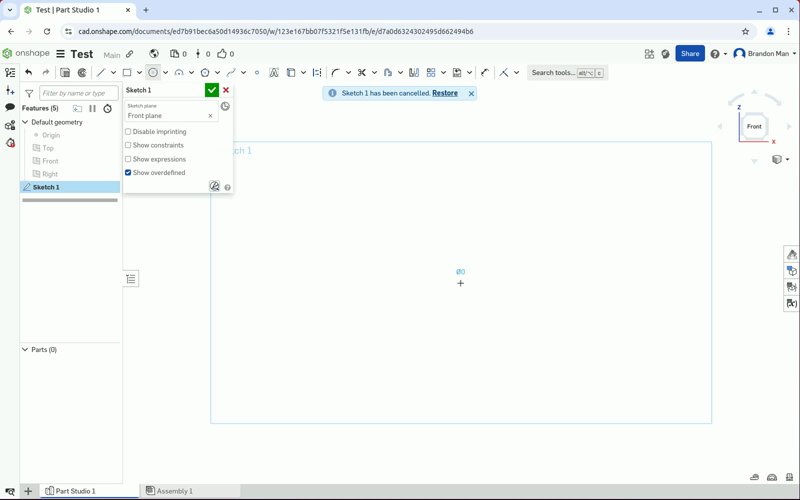
mouse_move(486, 282)
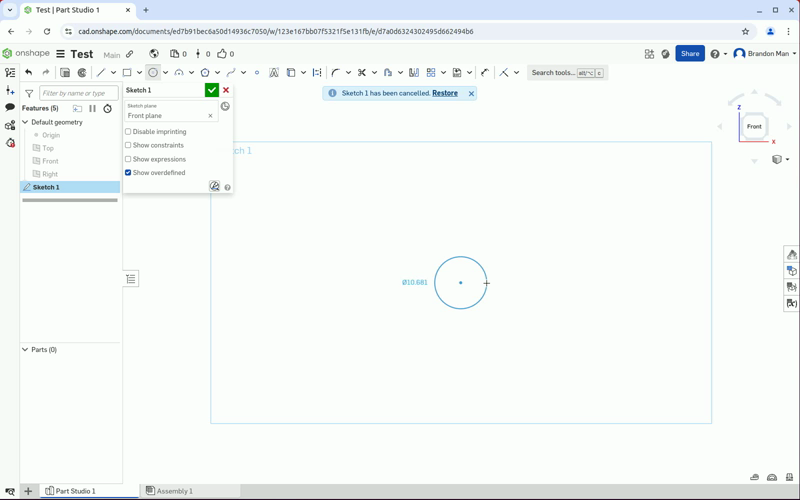
click(486, 282)
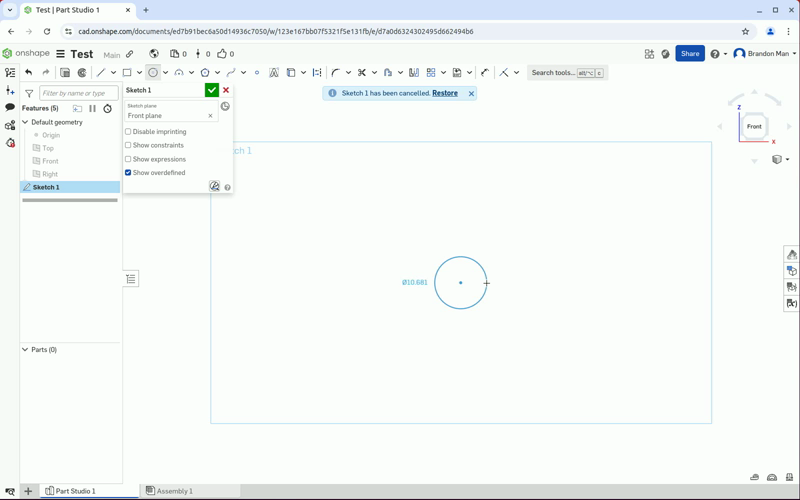
key(esc)
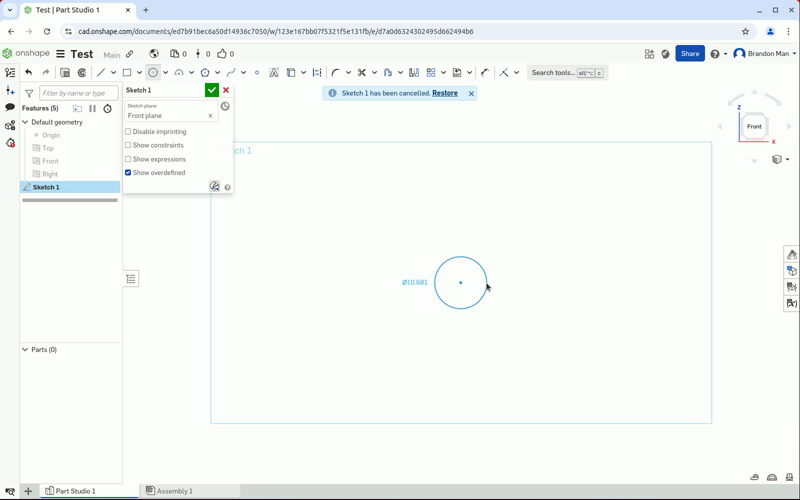
key(c)
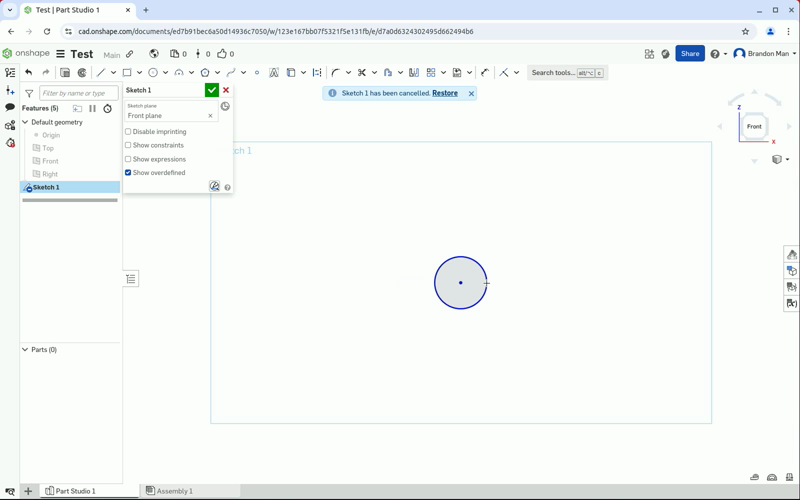
key_down(shift)
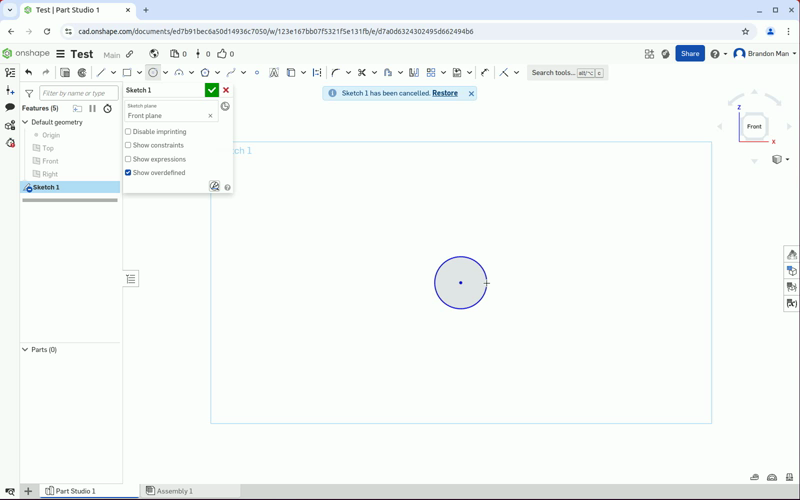
mouse_move(460, 282)
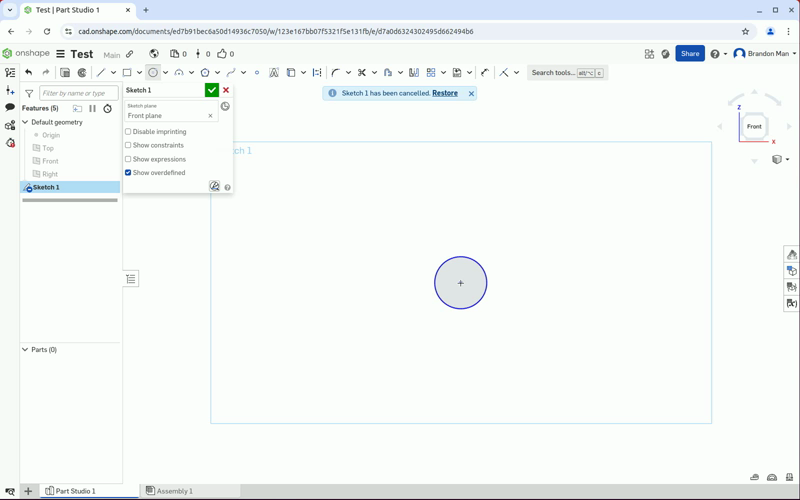
click(460, 282)
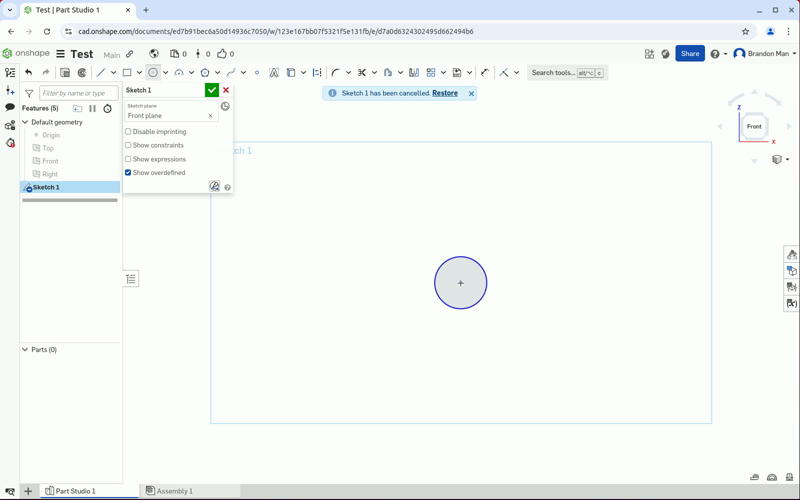
key_up(shift)
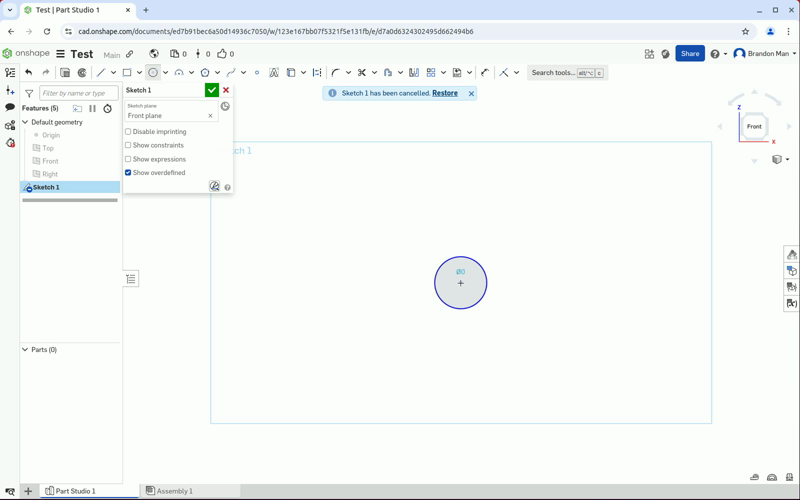
mouse_move(475, 282)
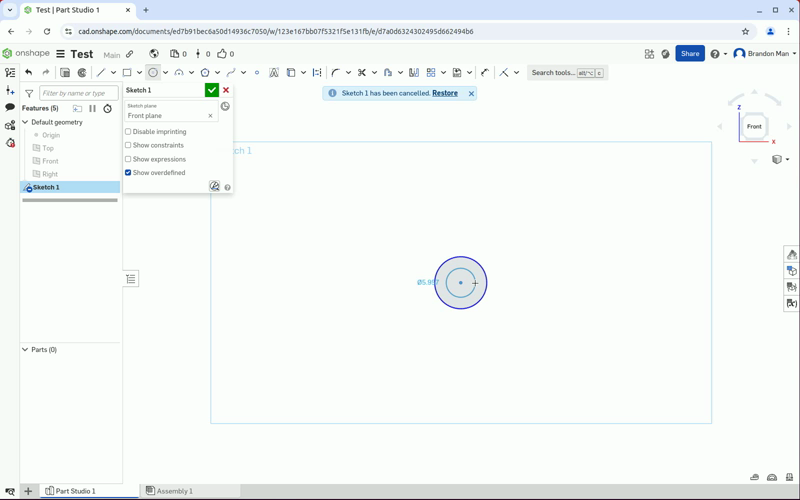
click(475, 282)
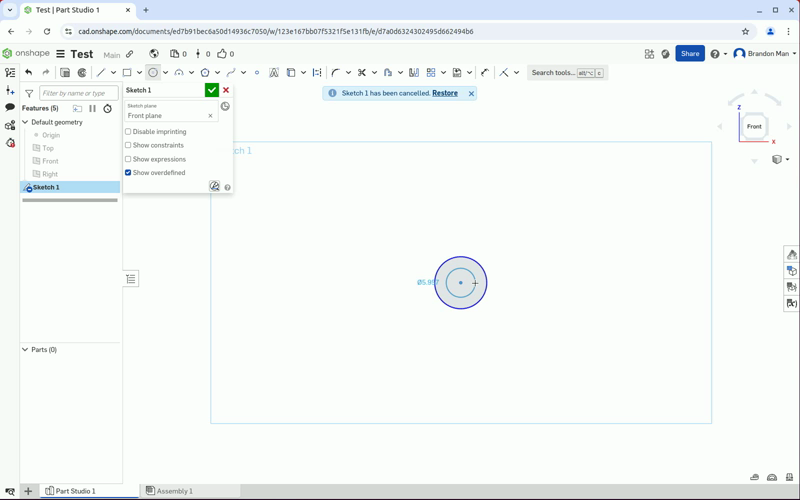
key(esc)
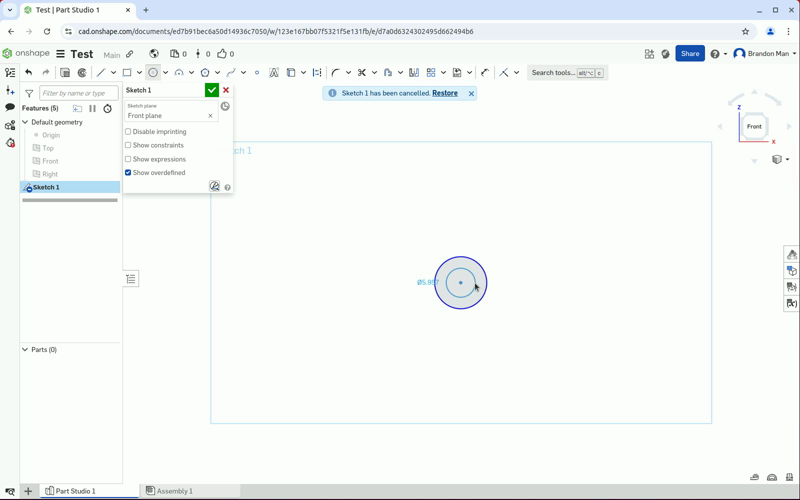
mouse_move(475, 263)
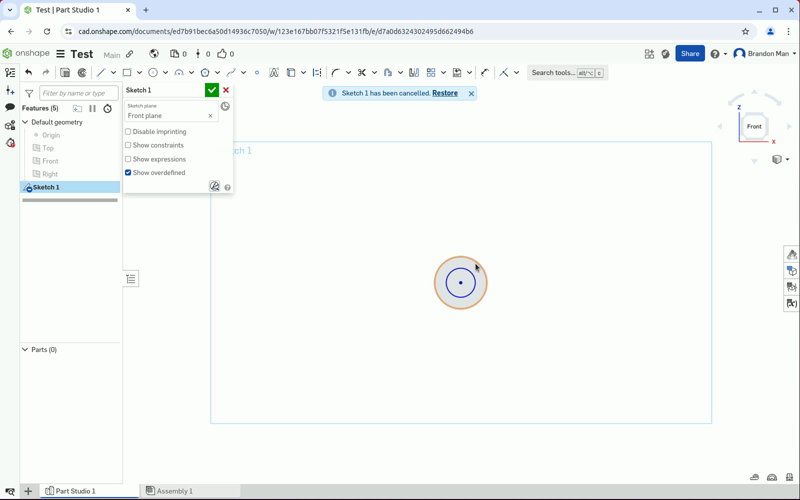
scroll(6)
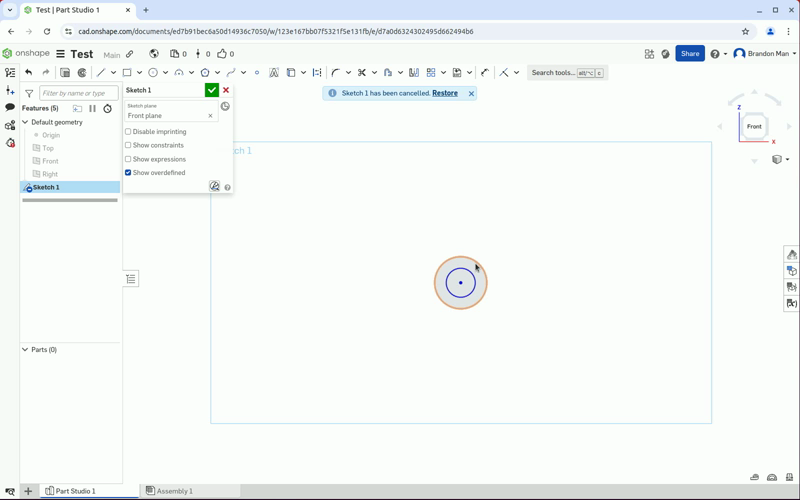
scroll(6)
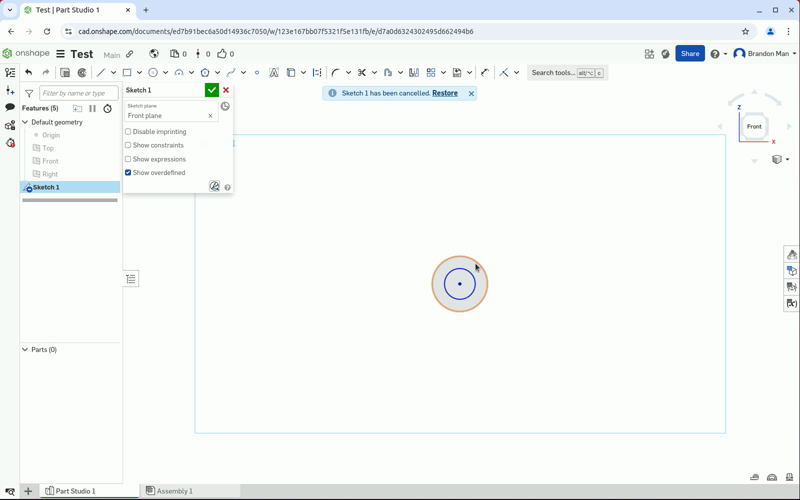
scroll(6)
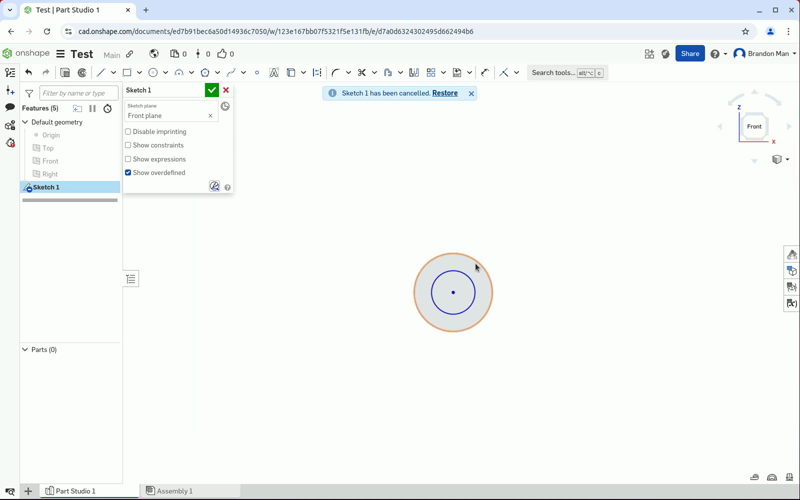
scroll(6)
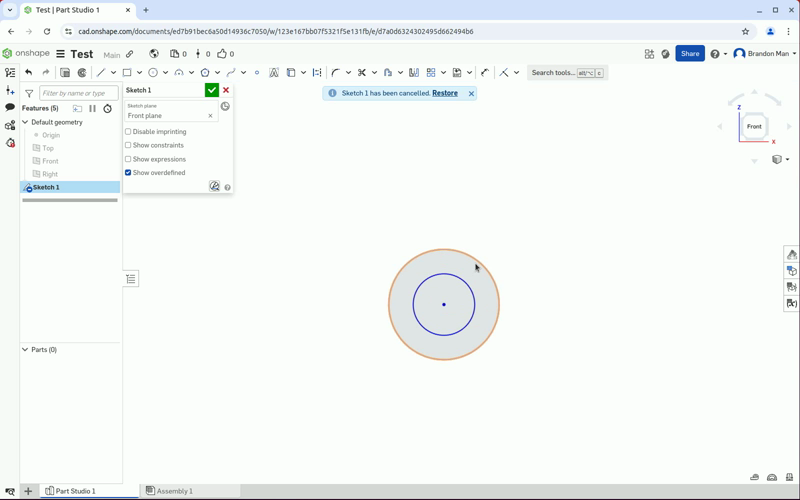
scroll(6)
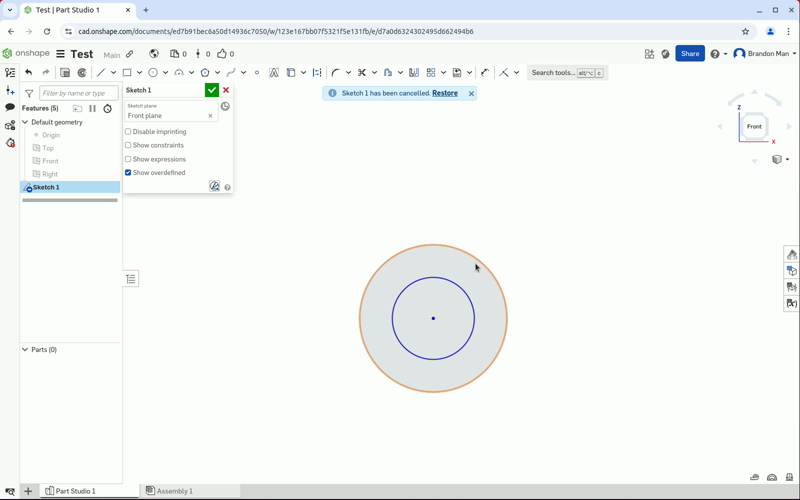
scroll(6)
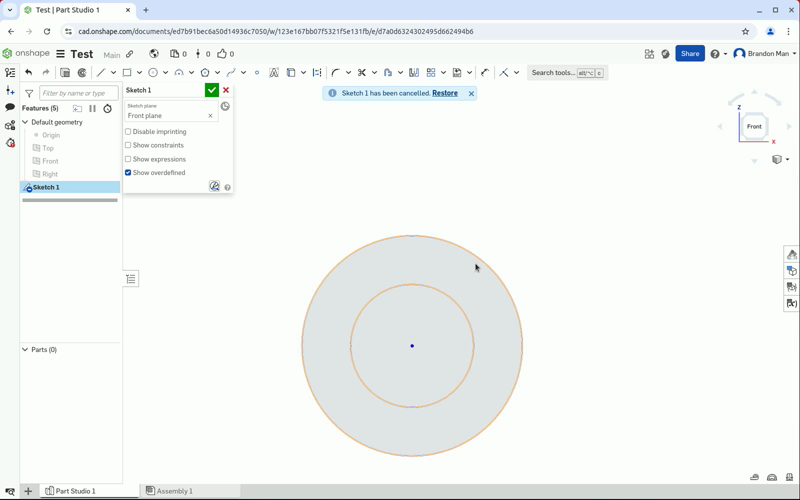
scroll(6)
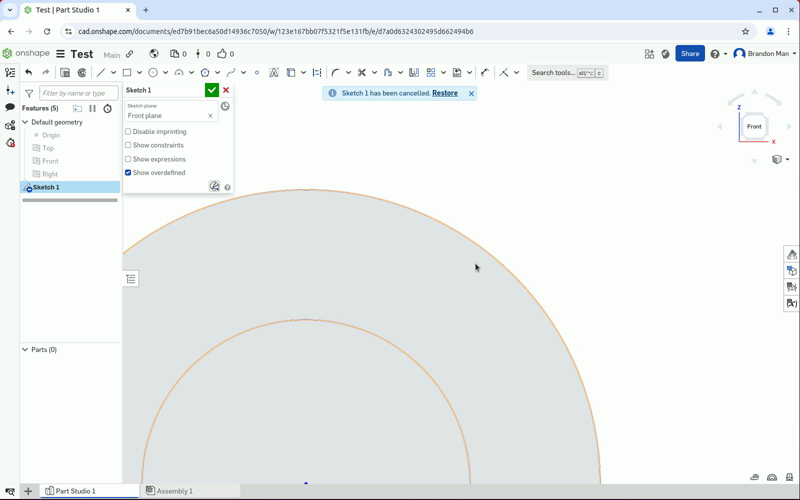
click(475, 263)
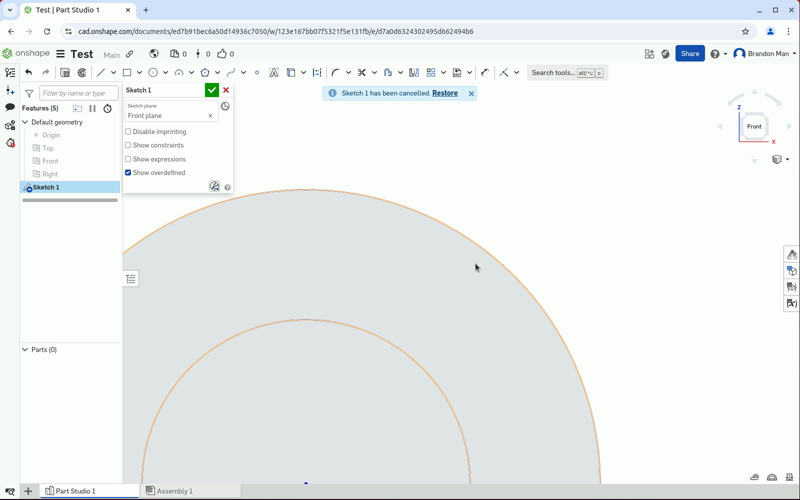
scroll(-6)
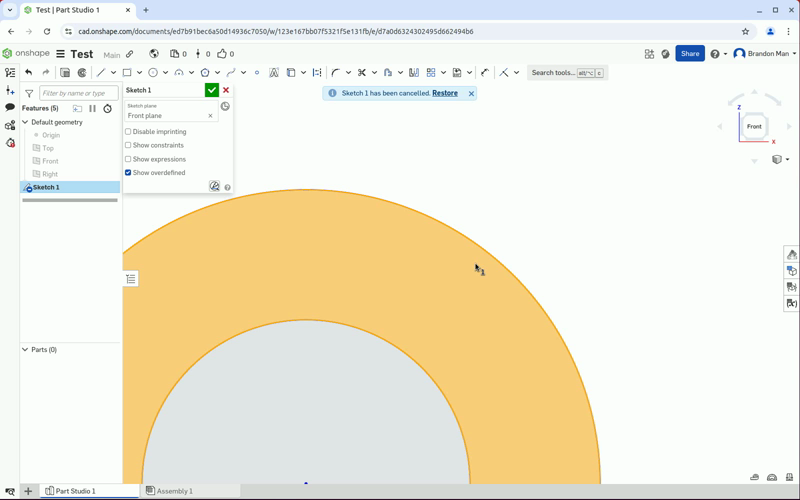
scroll(-6)
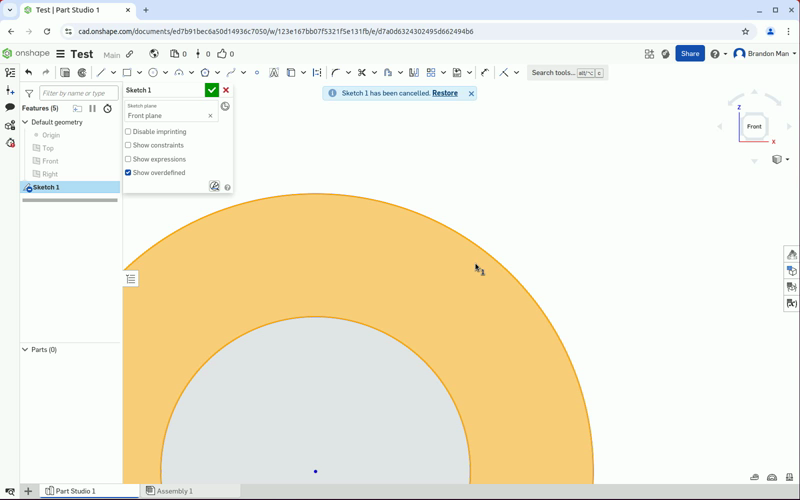
scroll(-6)
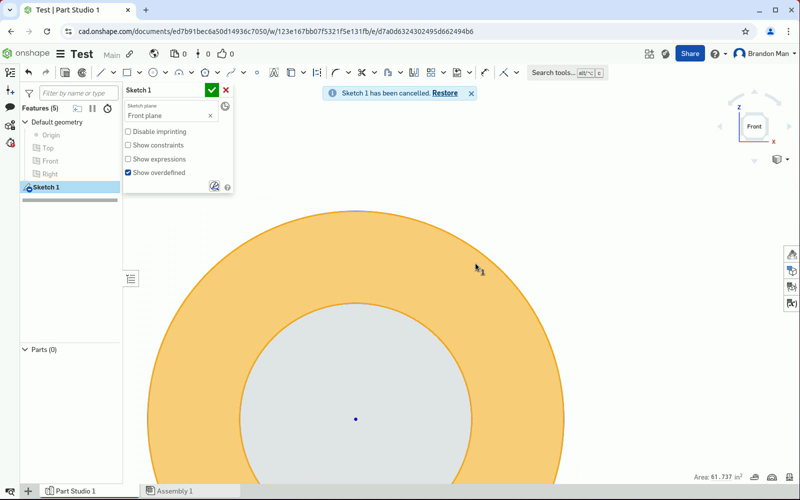
scroll(-6)
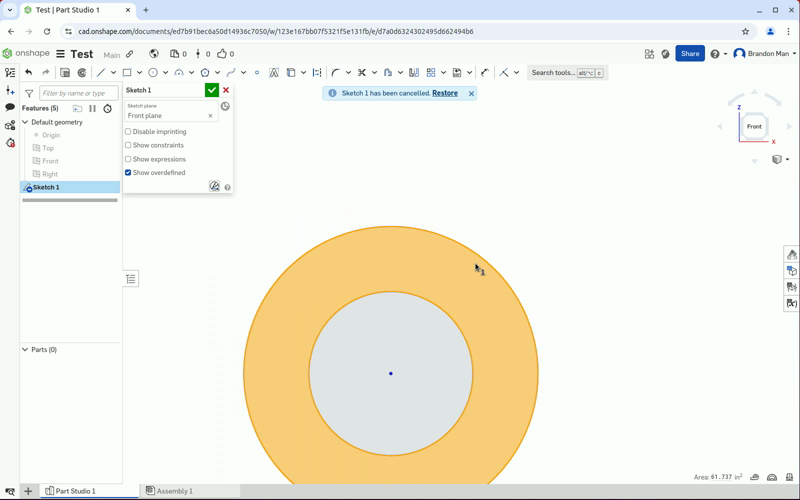
scroll(-6)
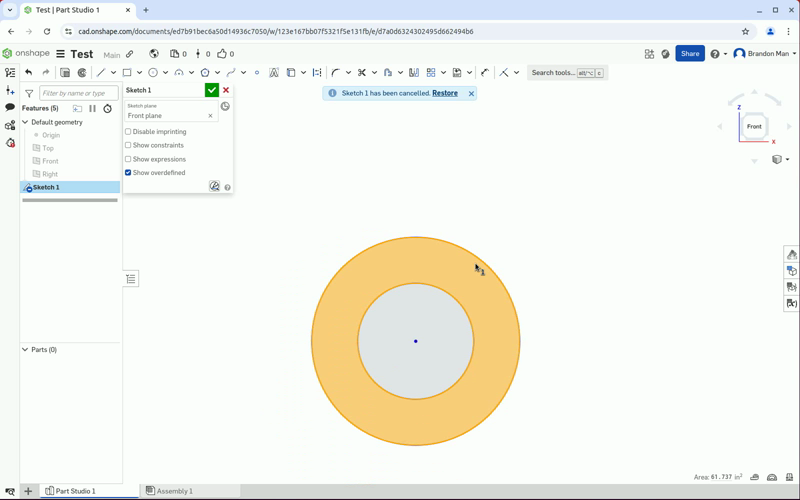
scroll(-6)
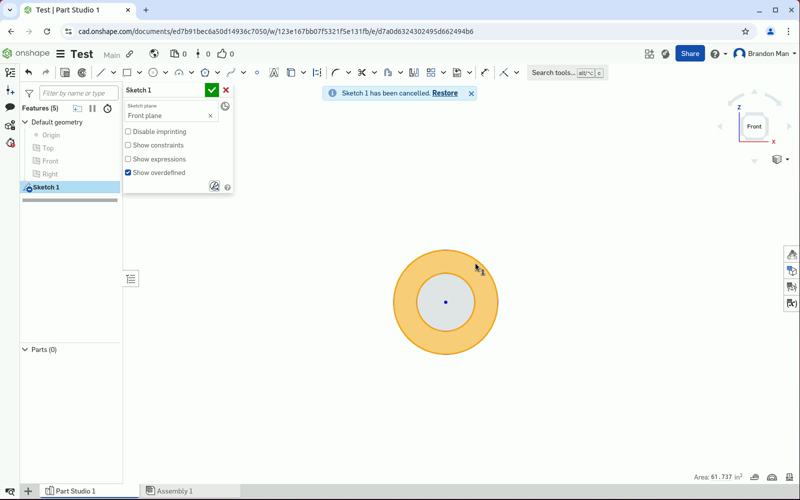
scroll(-6)
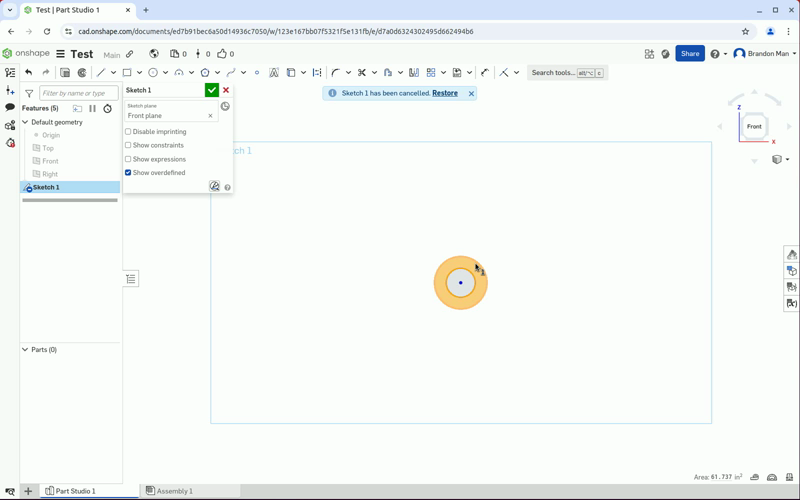
mouse_move(73, 352)
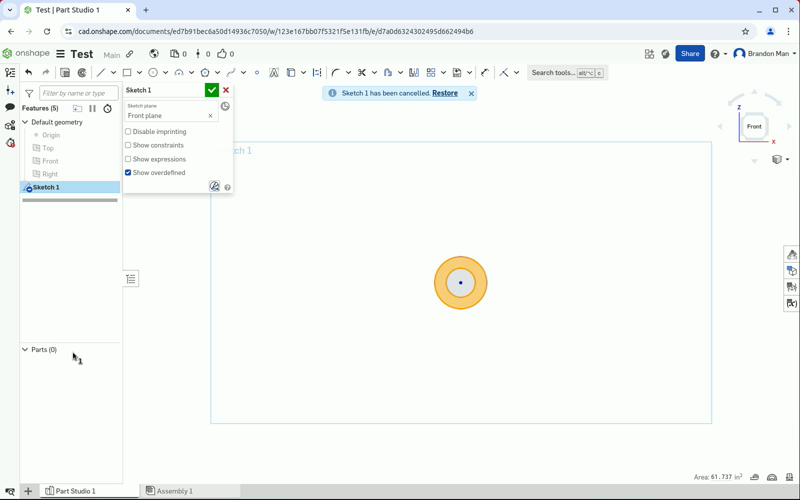
key(shift+y)
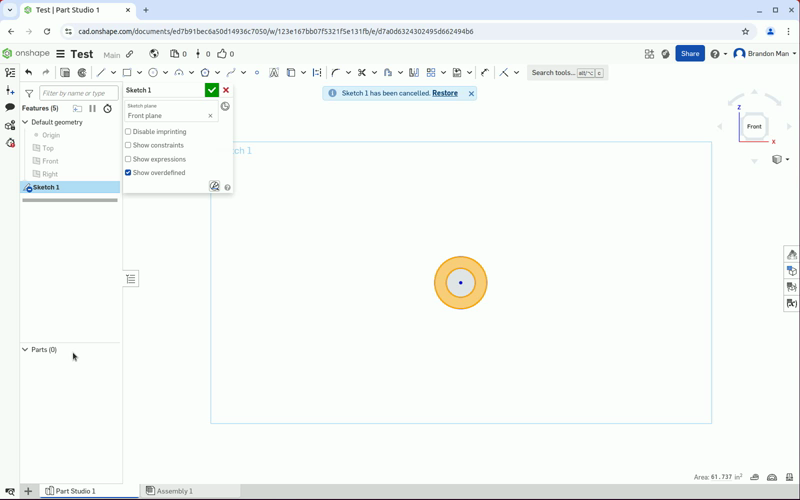
key(shift+e)
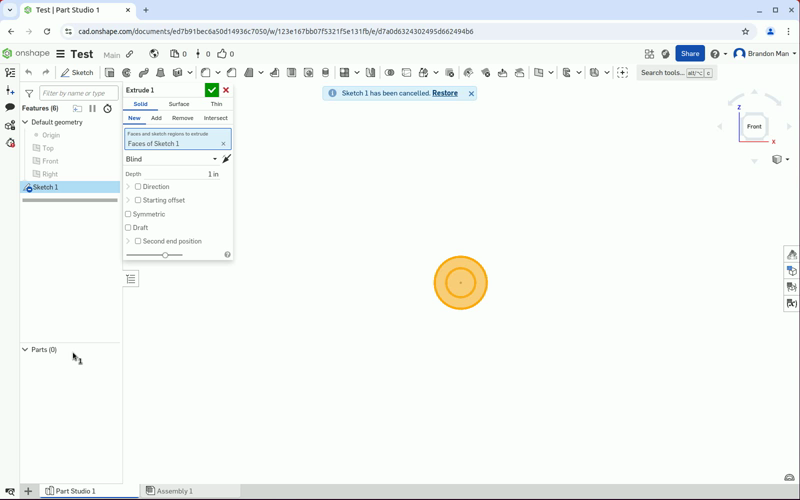
mouse_move(143, 106)
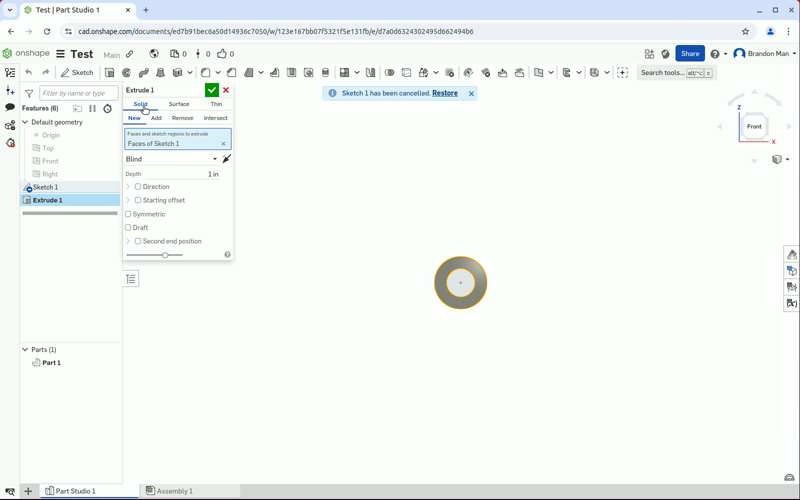
click(143, 106)
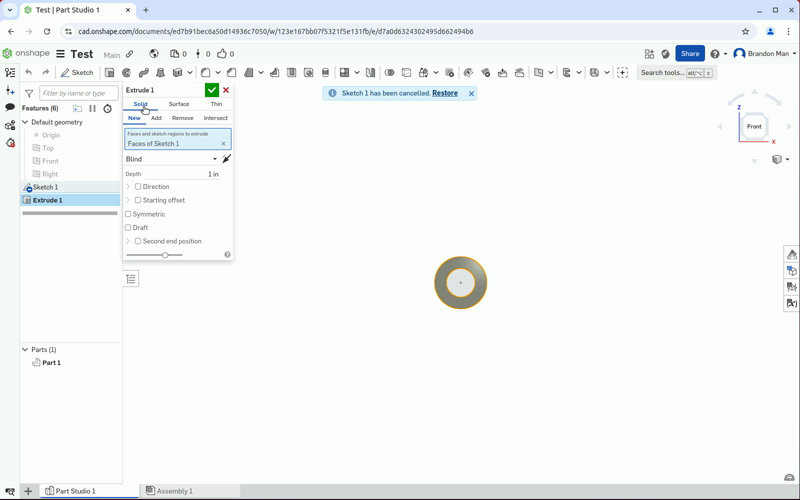
mouse_move(137, 120)
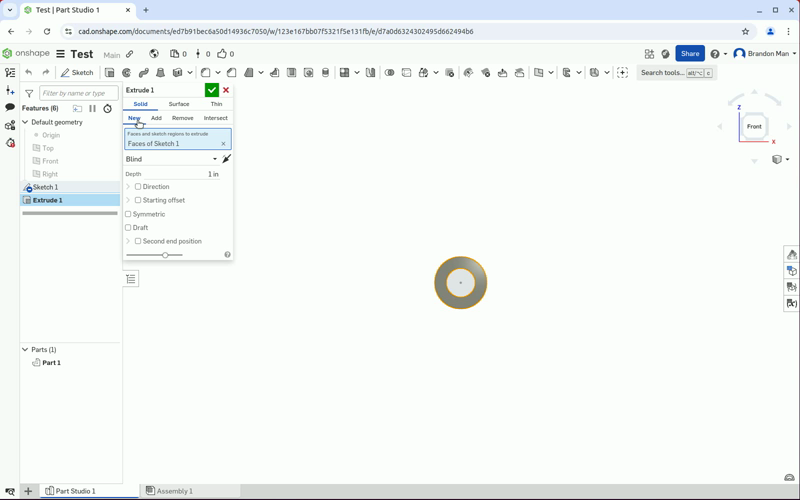
click(137, 120)
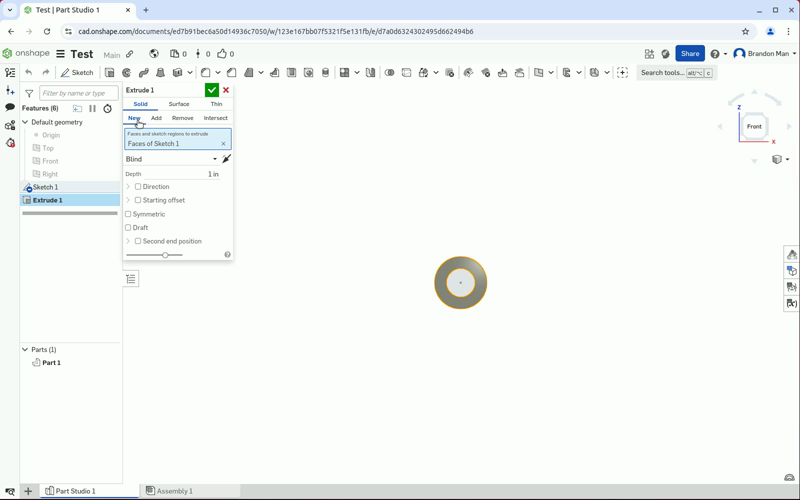
key(tab, 4)
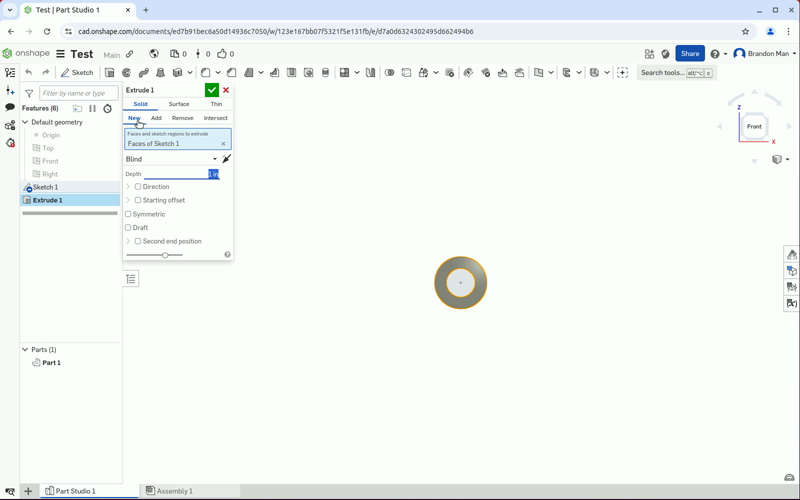
text(5.055)
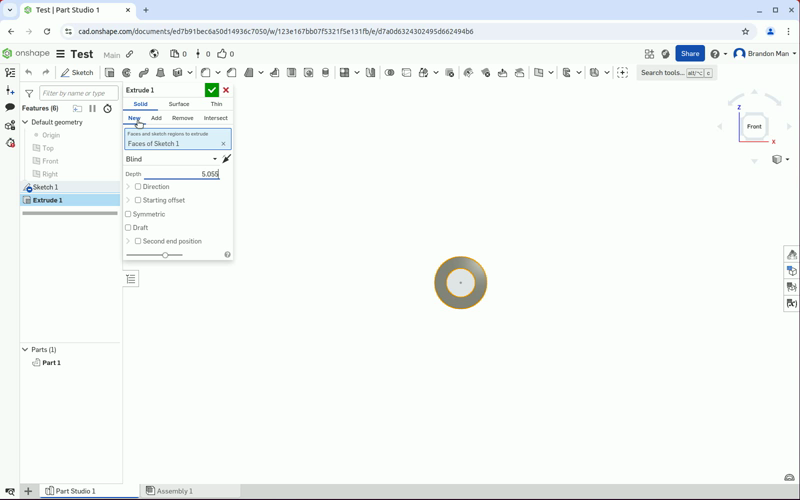
key(enter)
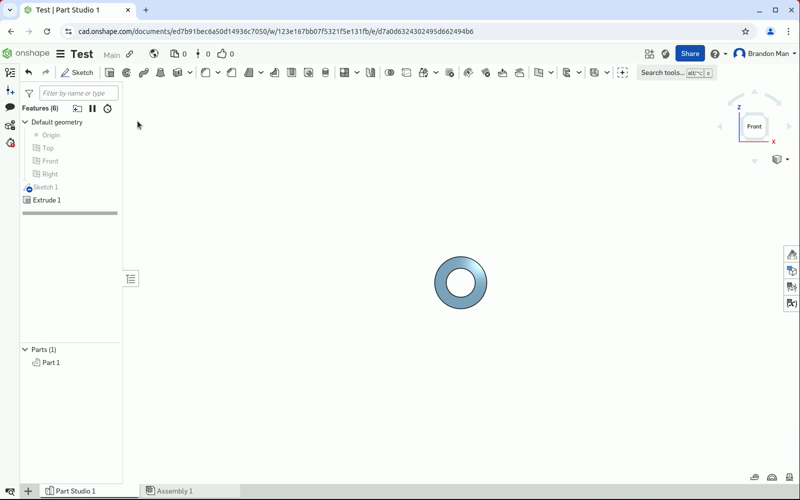
key(shift+h)
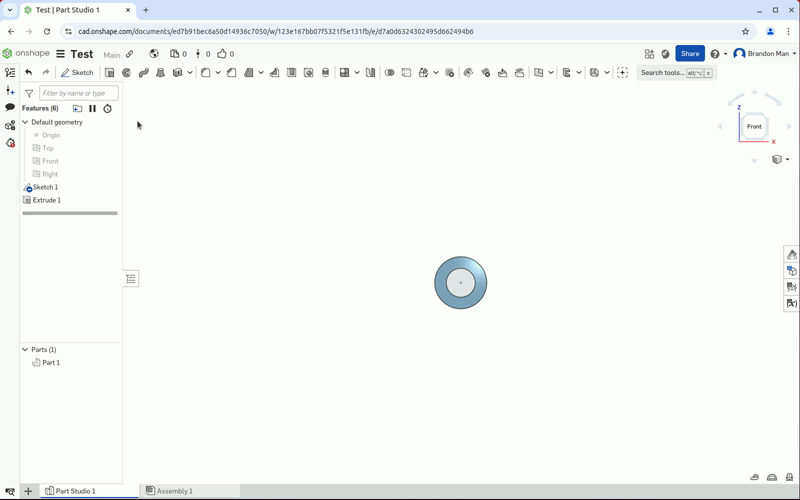
key(shift+h)
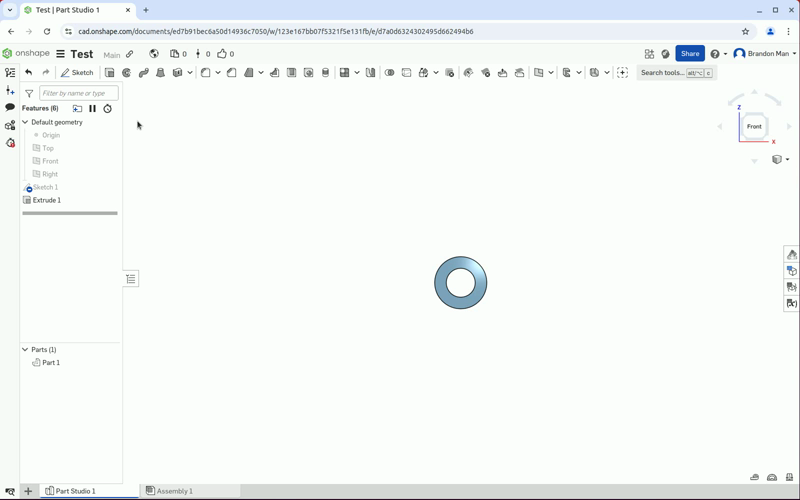
mouse_move(73, 189)
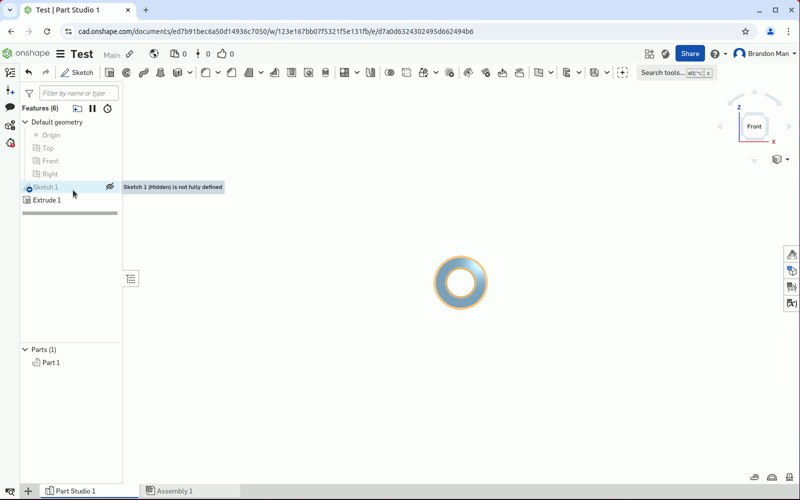
click(73, 189)
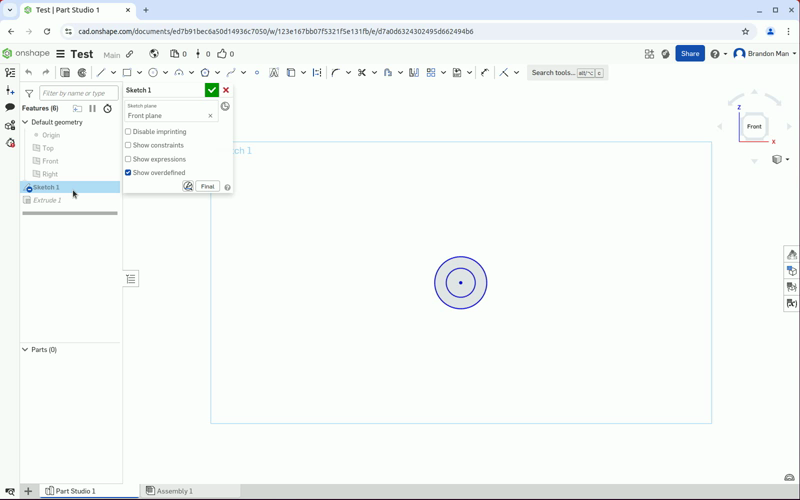
mouse_move(229, 92)
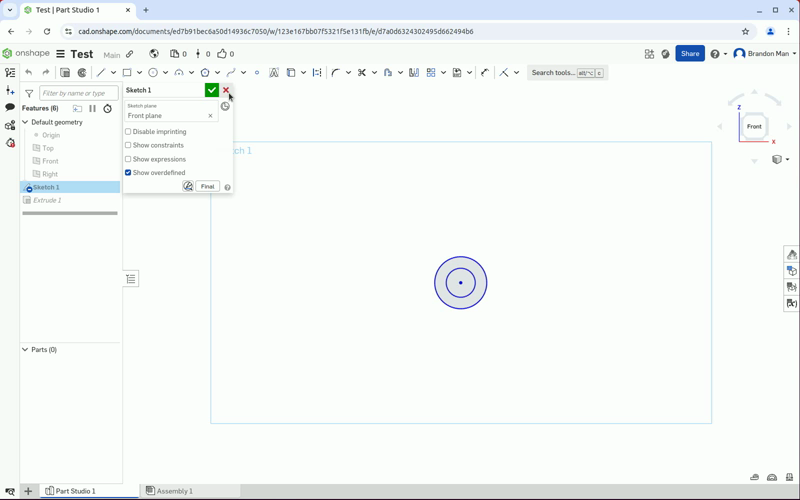
click(229, 92)
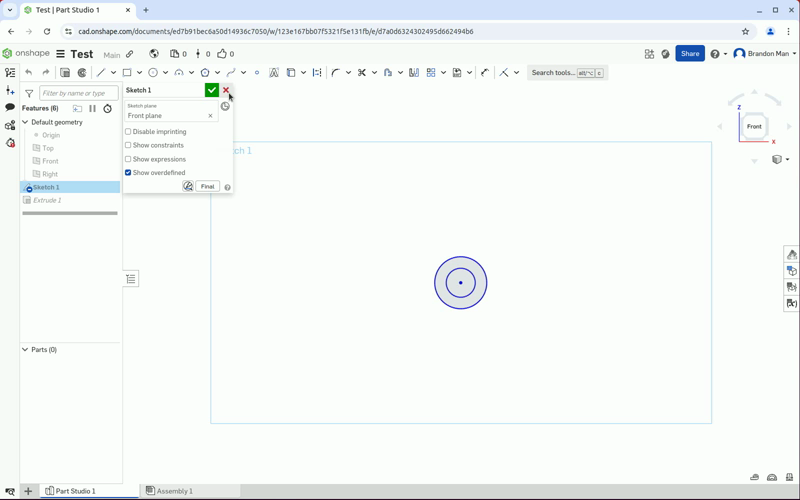
key(shift+s)
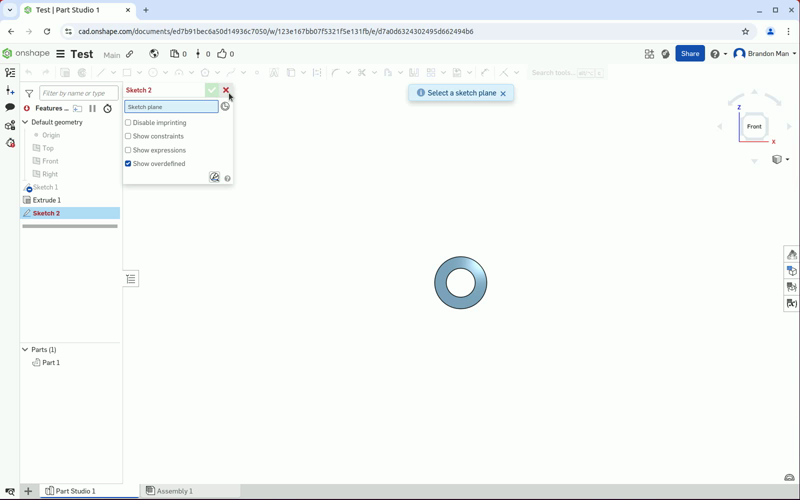
mouse_move(73, 163)
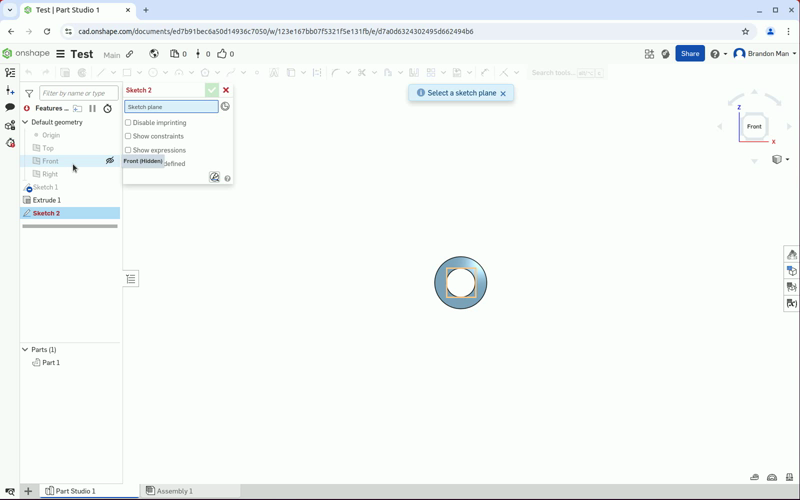
click(73, 163)
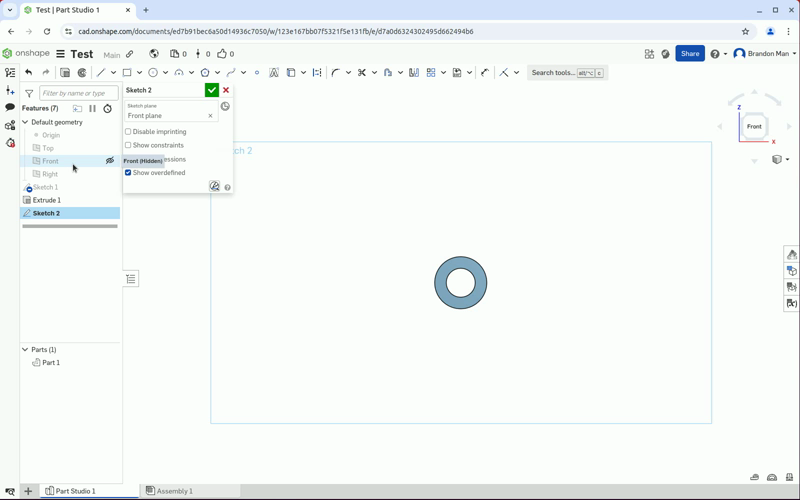
mouse_move(73, 352)
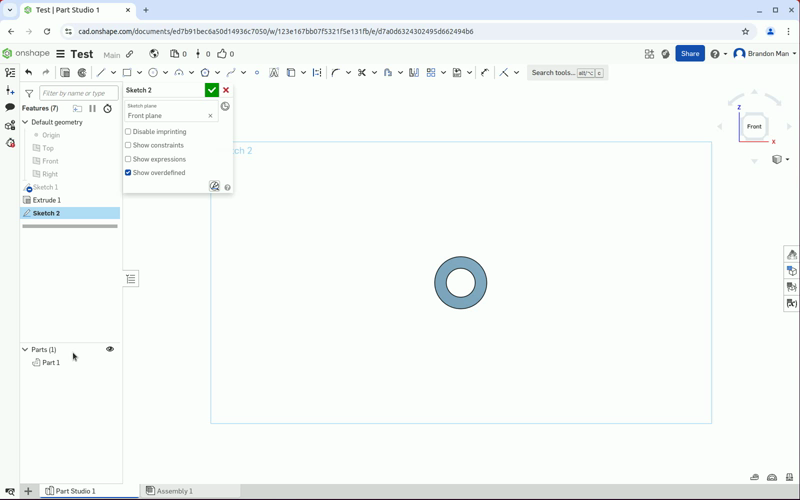
key(y)
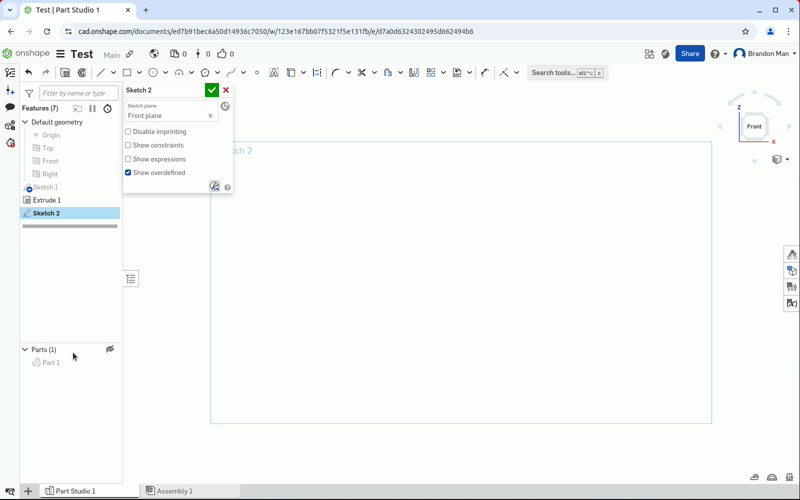
key(a)
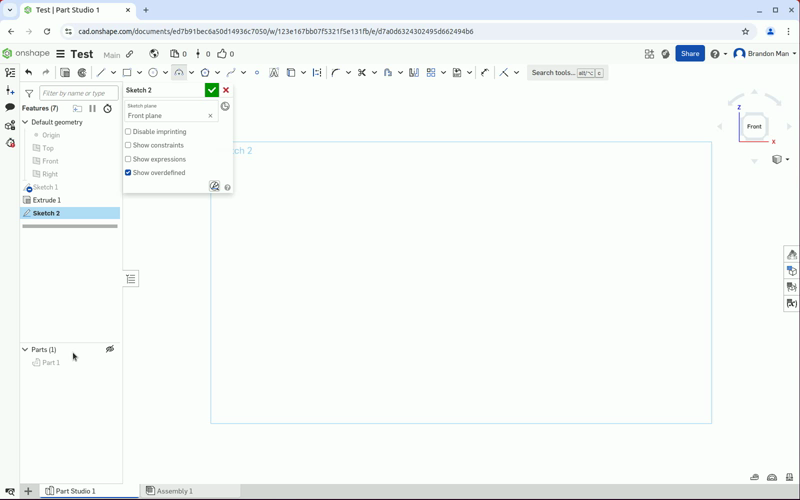
key_down(shift)
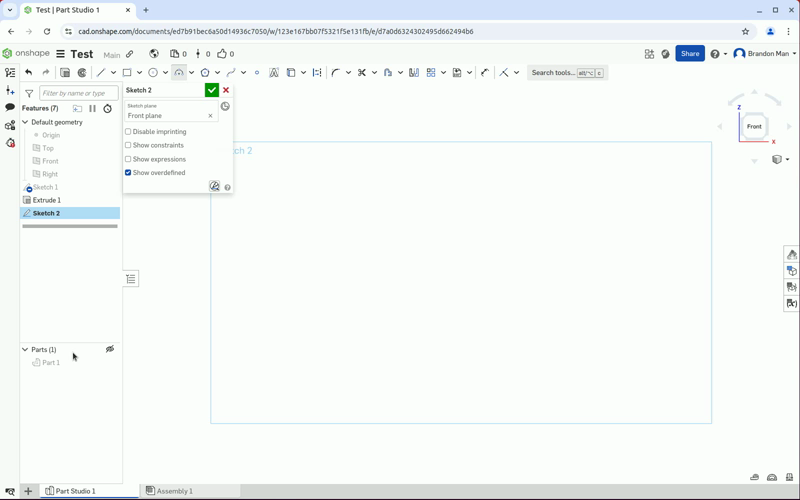
mouse_move(460, 257)
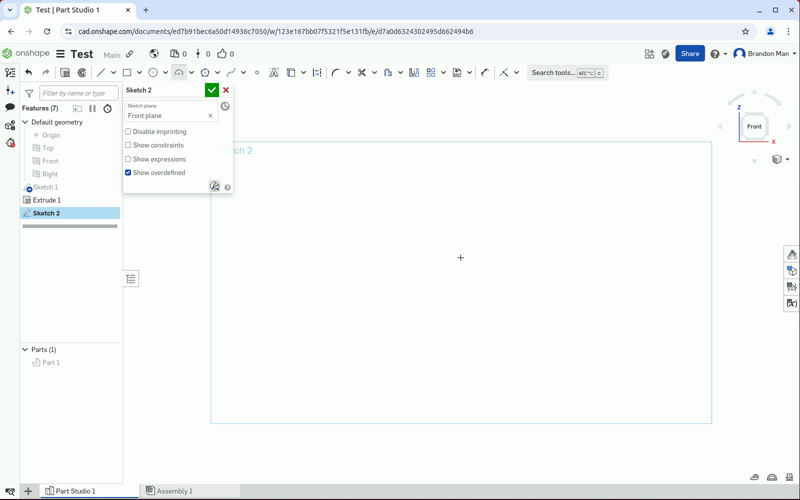
click(460, 257)
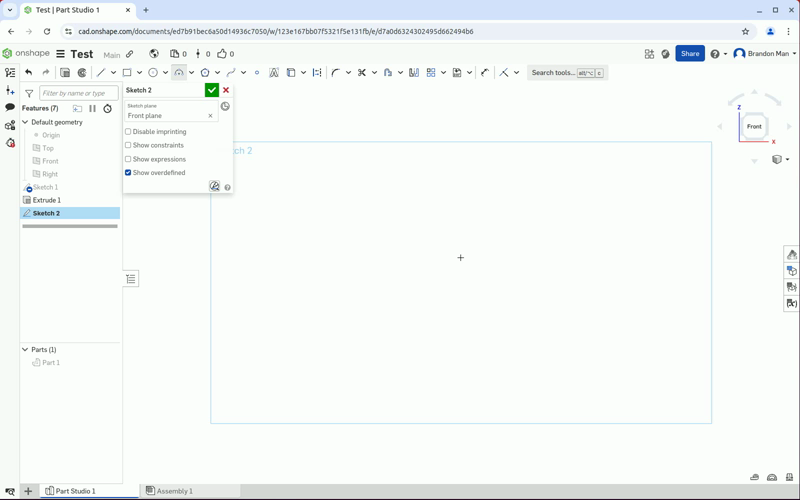
key_up(shift)
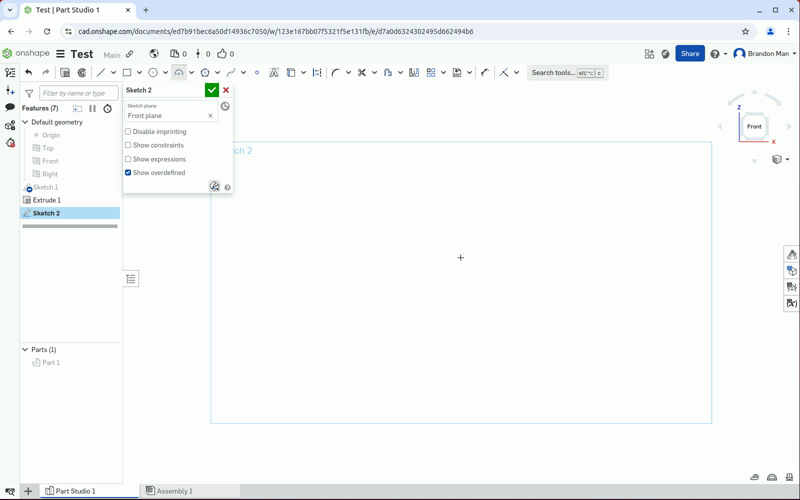
key_down(shift)
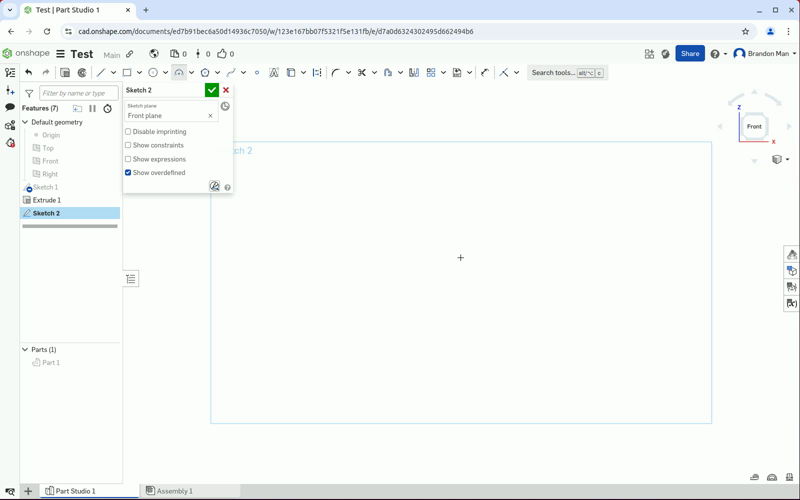
mouse_move(470, 306)
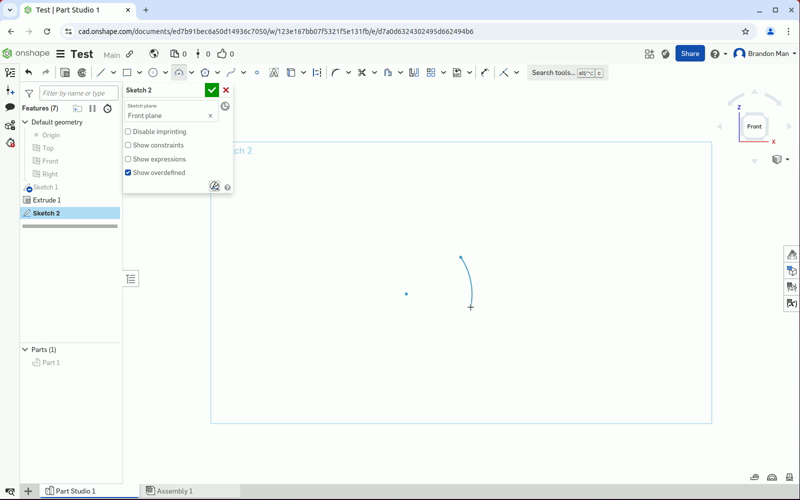
click(470, 306)
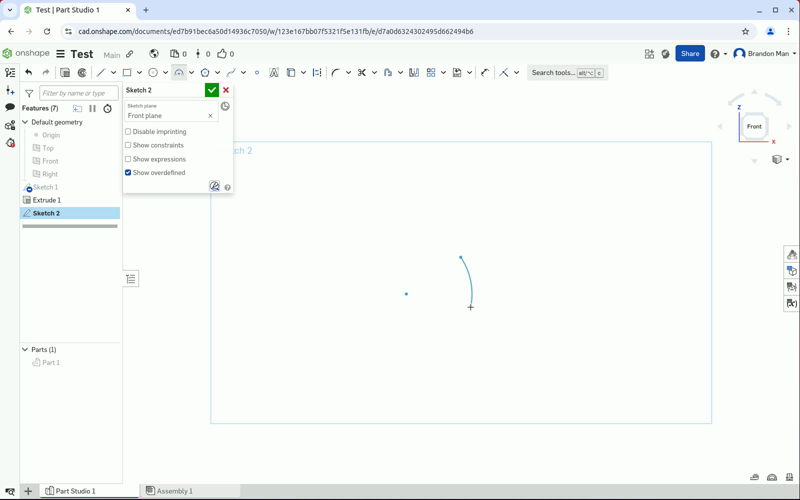
mouse_move(486, 277)
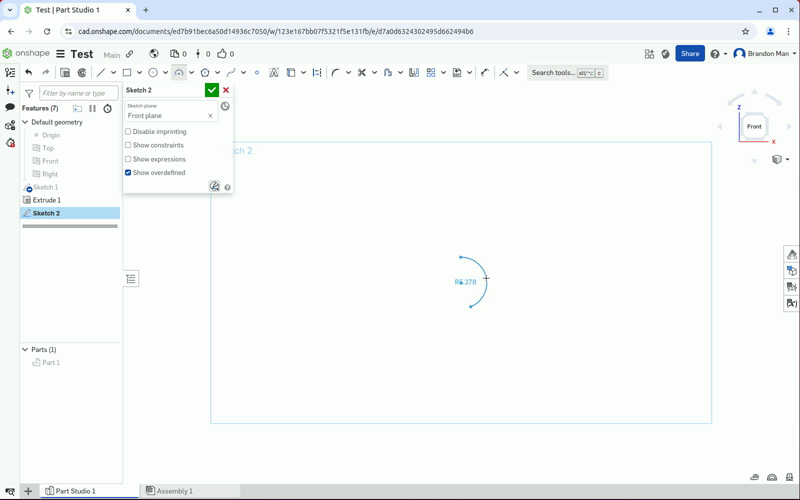
click(486, 277)
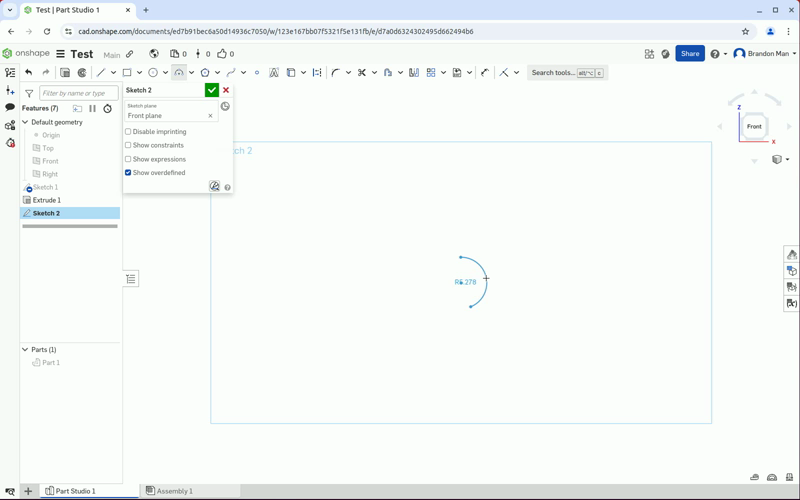
key_up(shift)
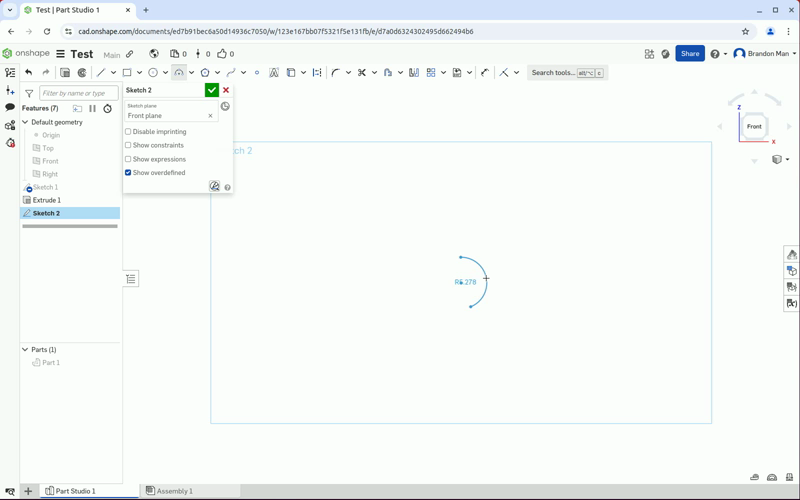
key(esc)
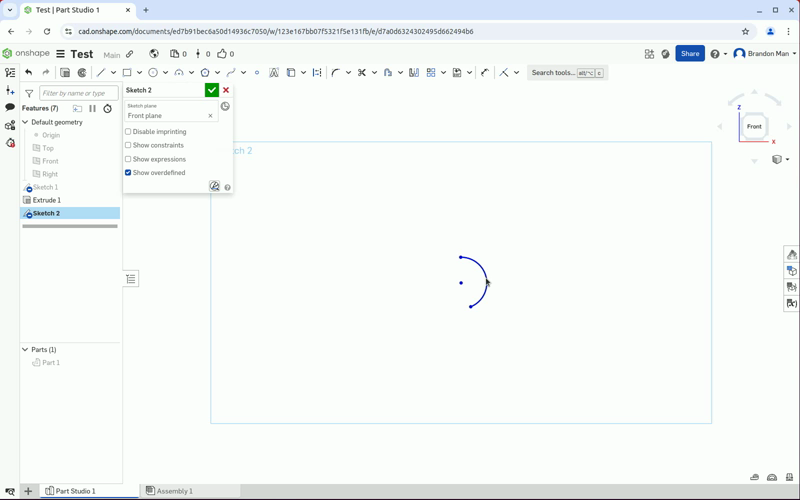
key(l)
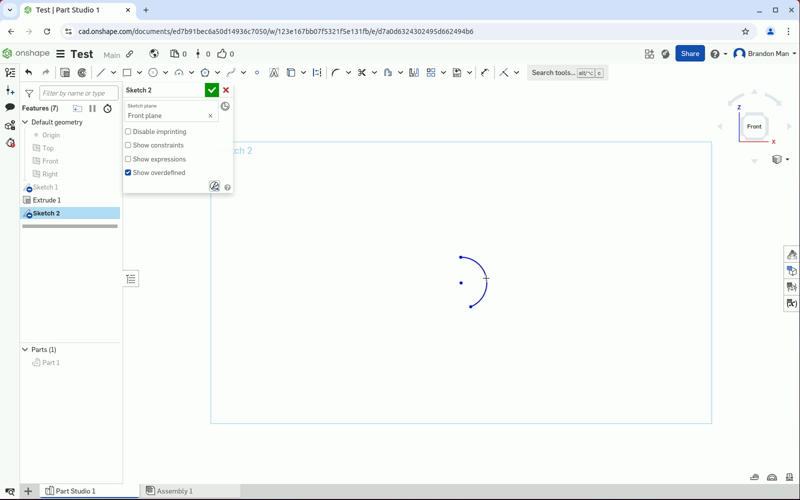
mouse_move(470, 306)
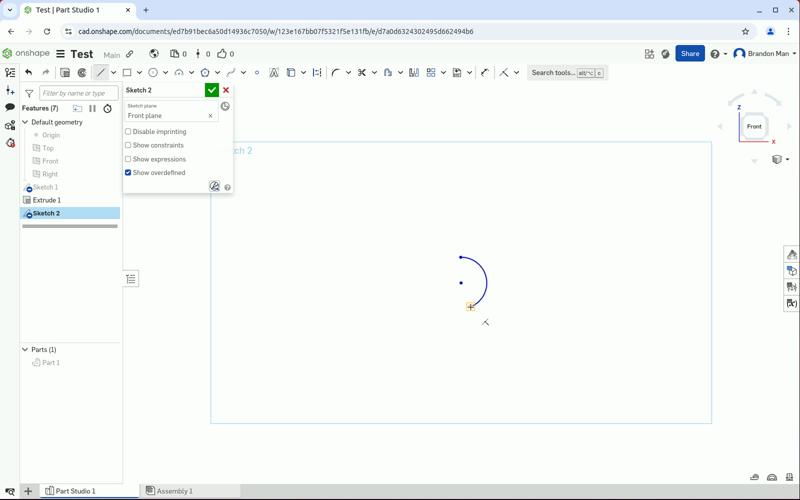
click(470, 306)
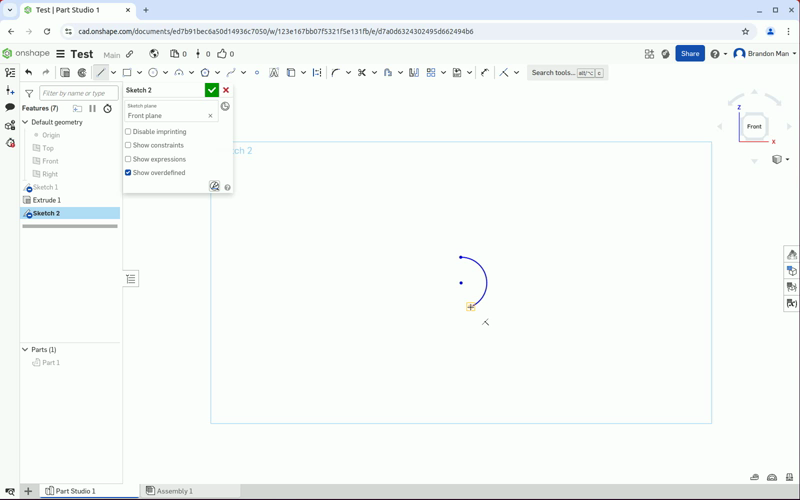
key_down(shift)
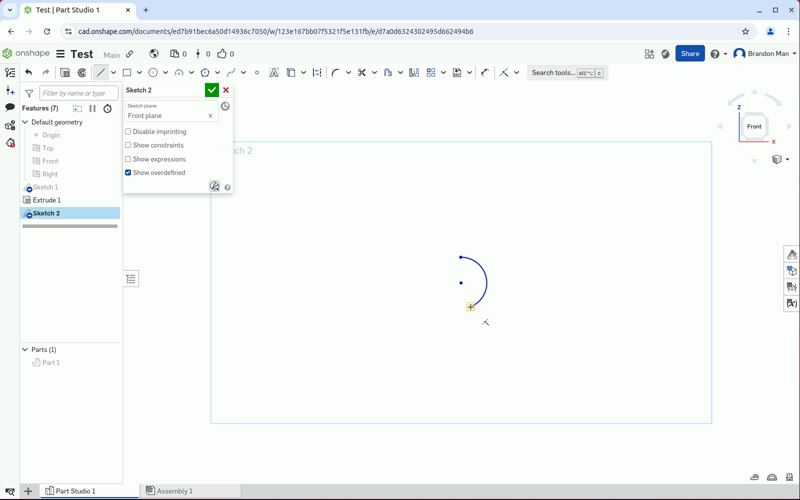
mouse_move(547, 308)
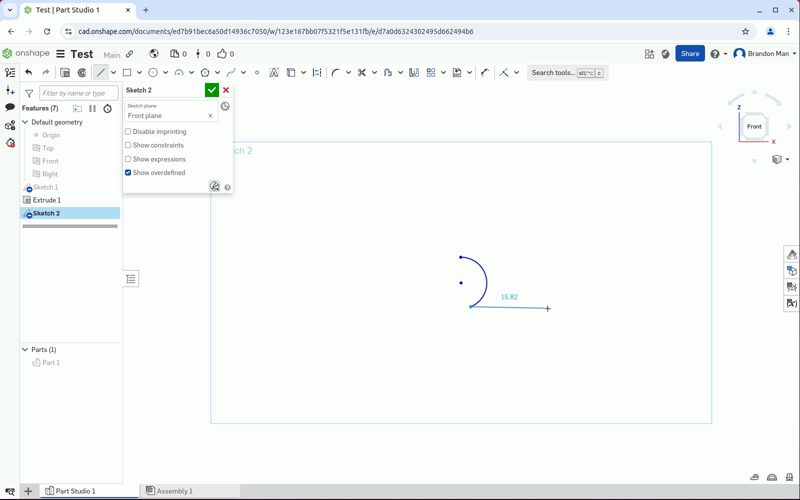
click(547, 308)
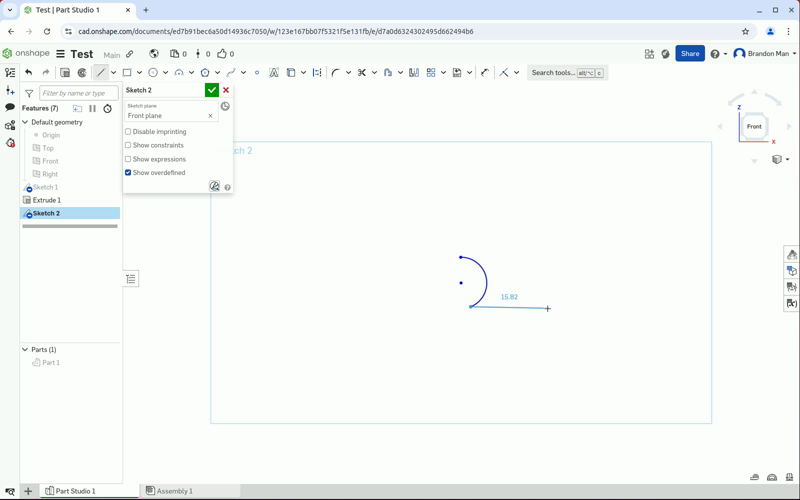
key_up(shift)
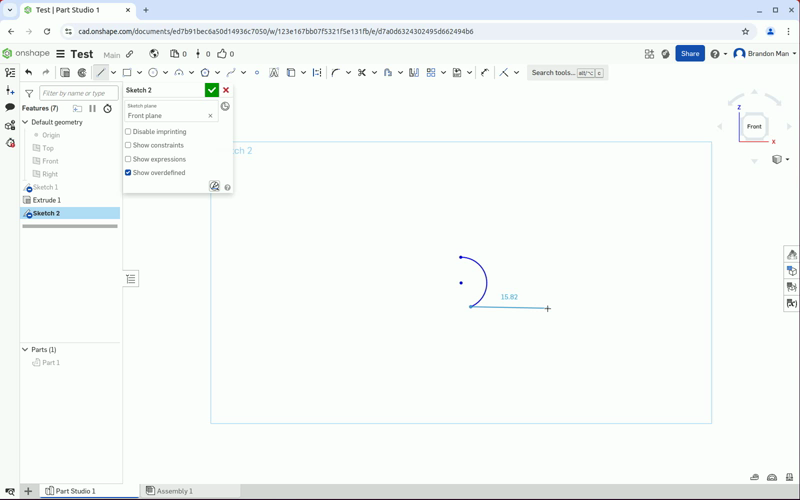
key(esc)
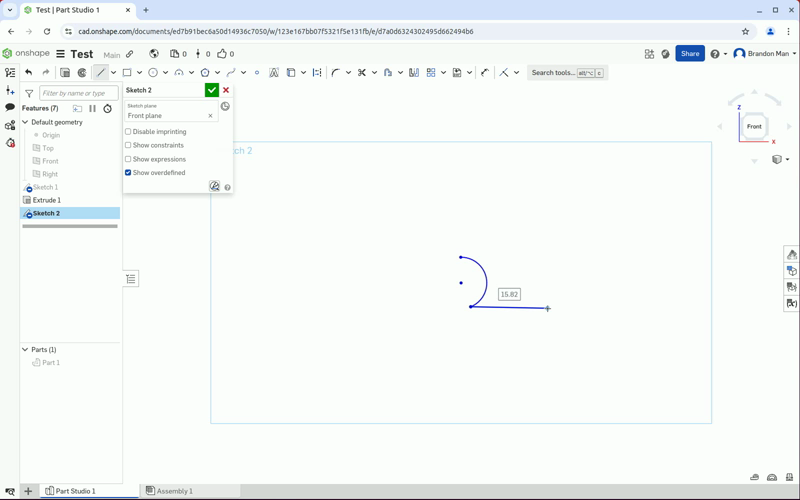
key(a)
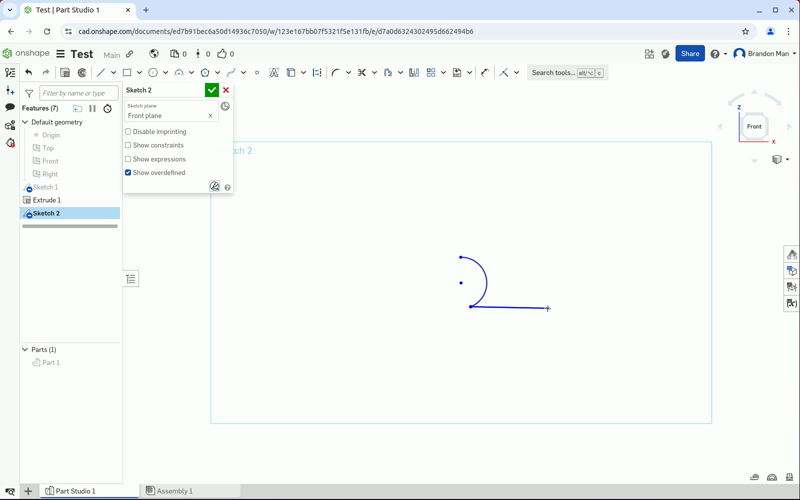
mouse_move(547, 308)
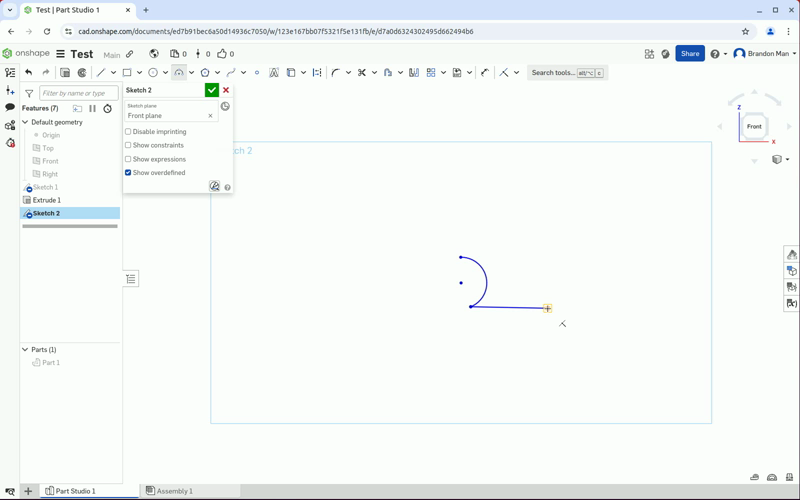
click(547, 308)
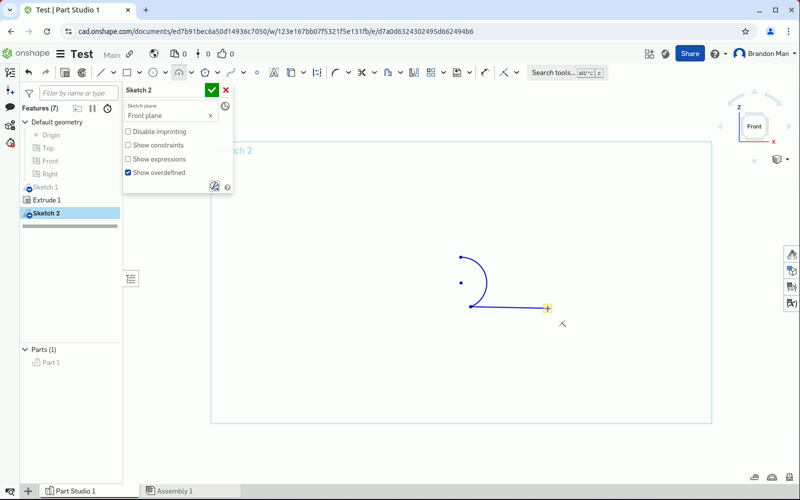
key_down(shift)
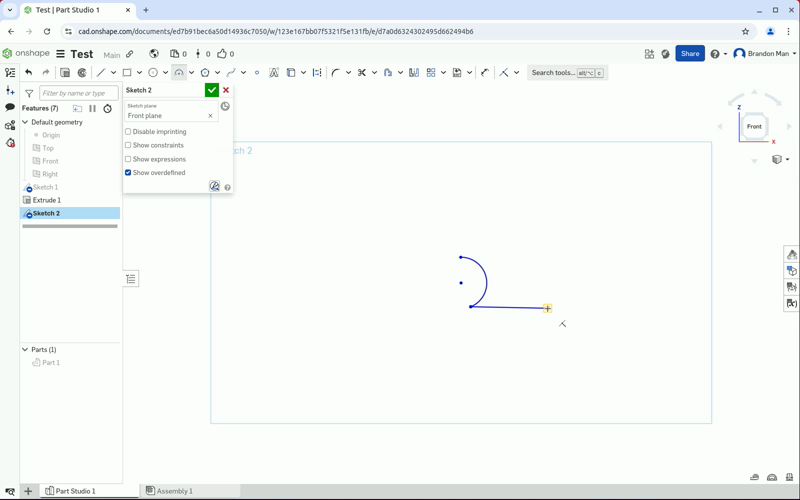
mouse_move(544, 257)
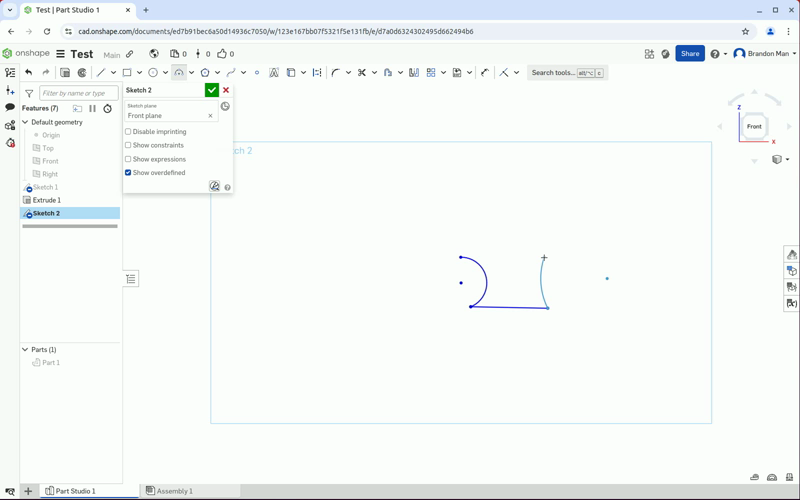
click(544, 257)
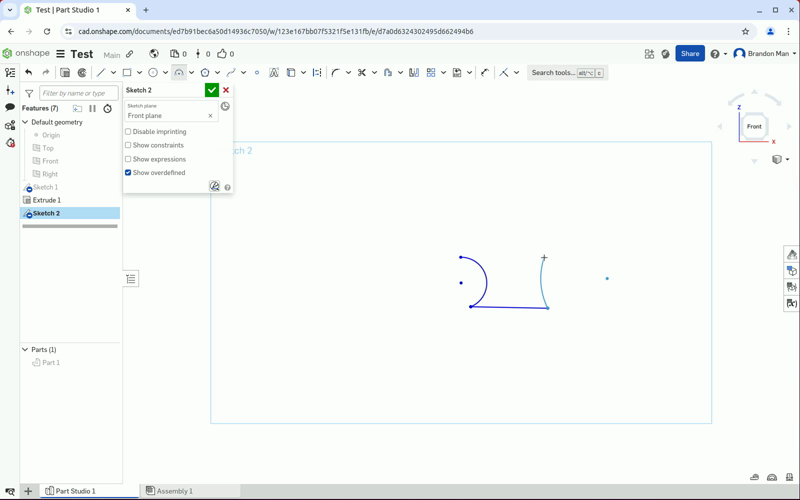
mouse_move(522, 284)
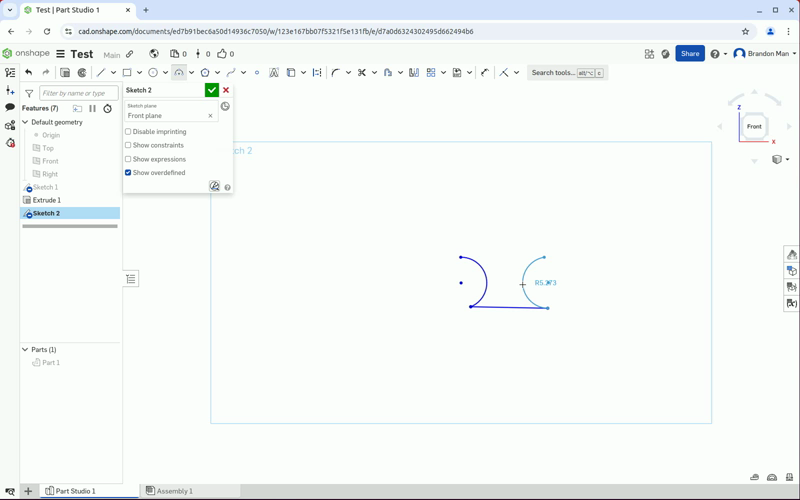
click(522, 284)
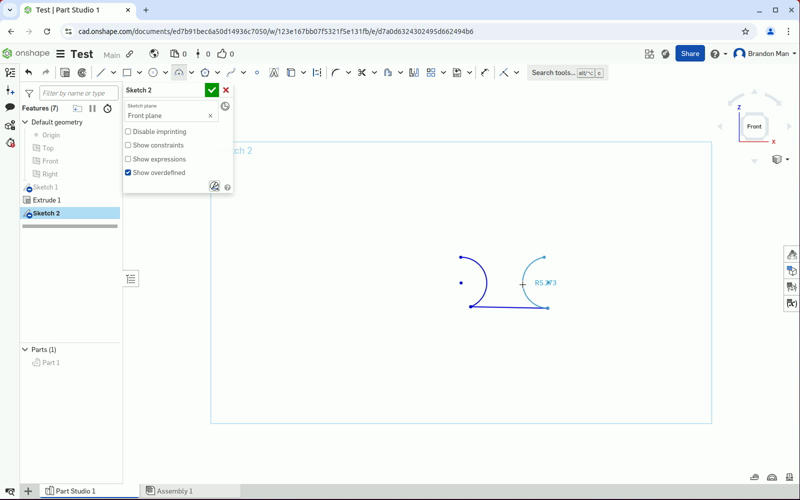
key_up(shift)
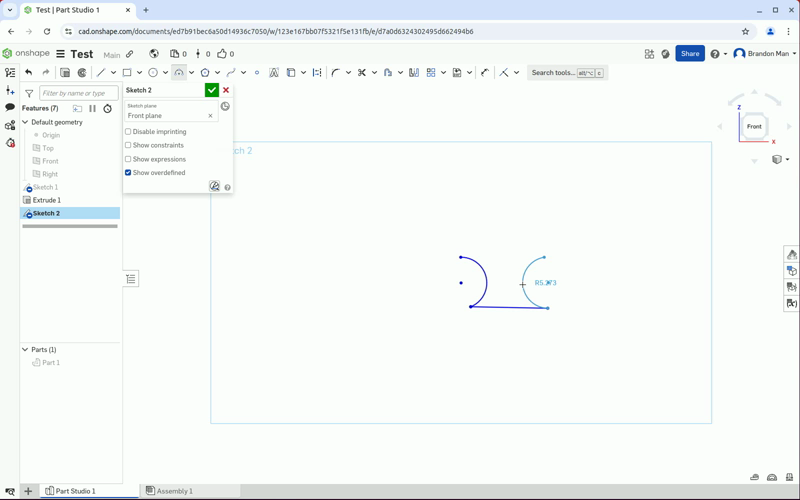
key(esc)
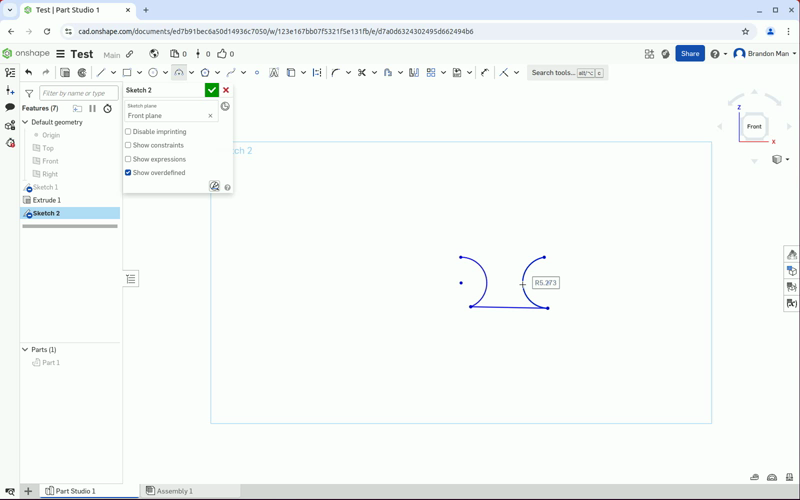
key(l)
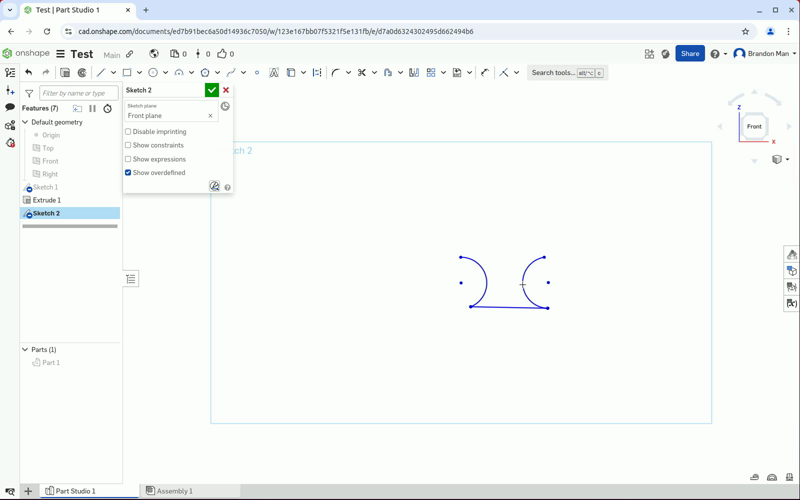
mouse_move(544, 257)
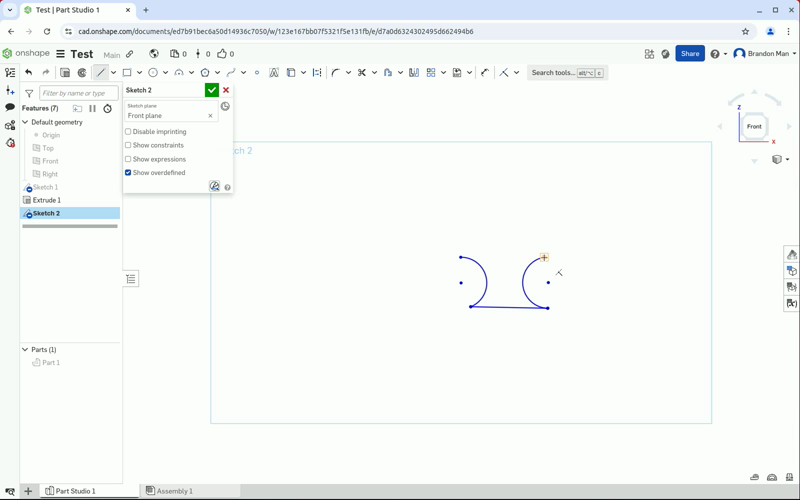
click(544, 257)
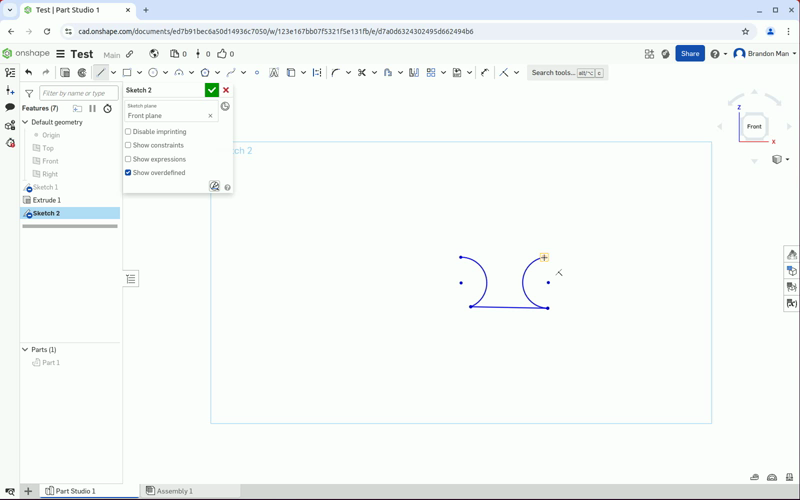
key_down(shift)
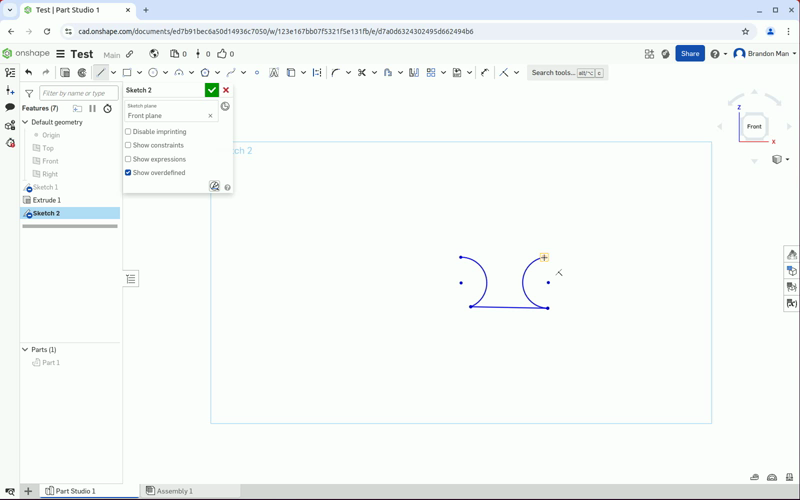
mouse_move(460, 257)
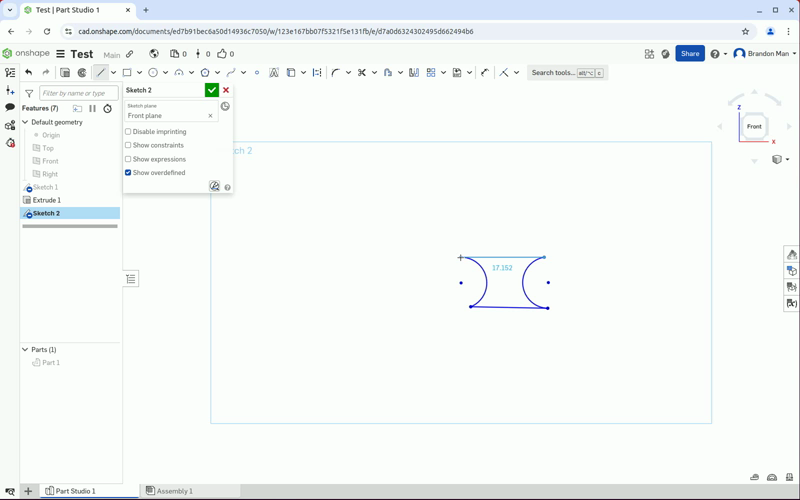
key_up(shift)
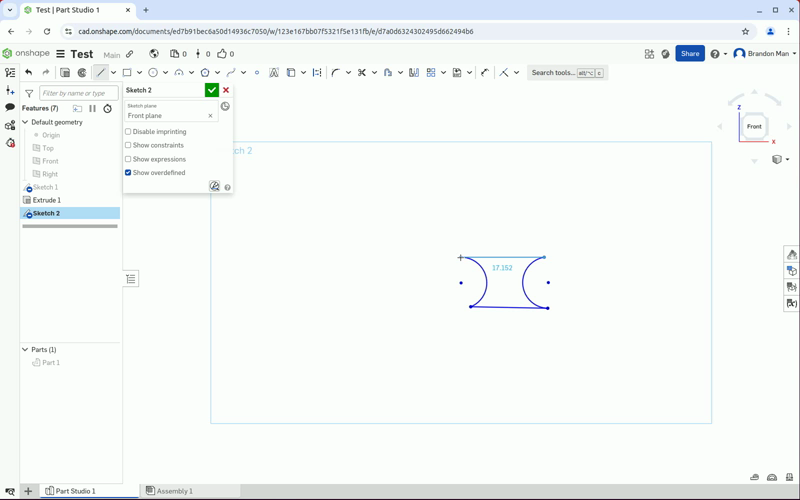
click(460, 257)
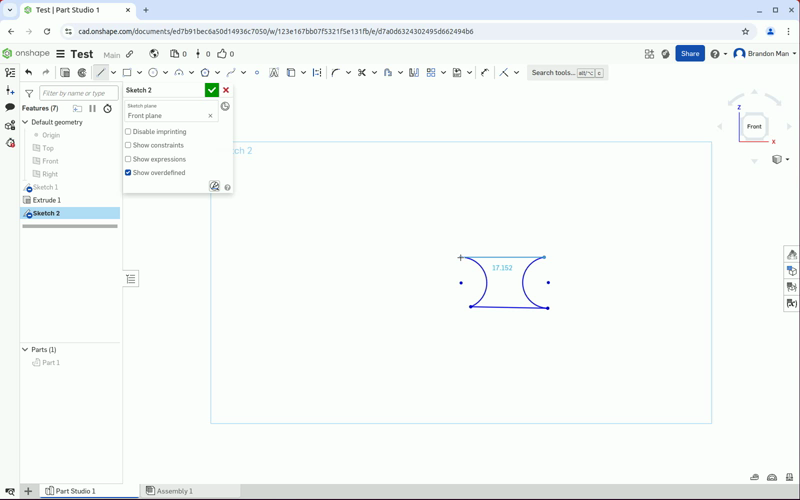
key(esc)
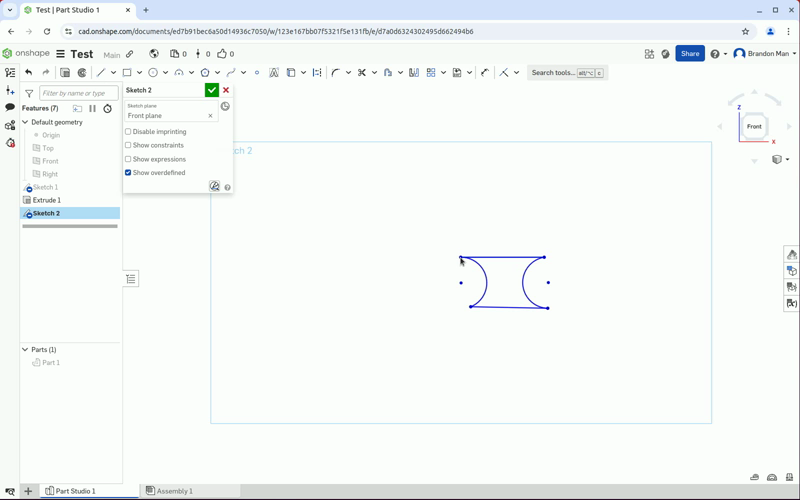
mouse_move(494, 259)
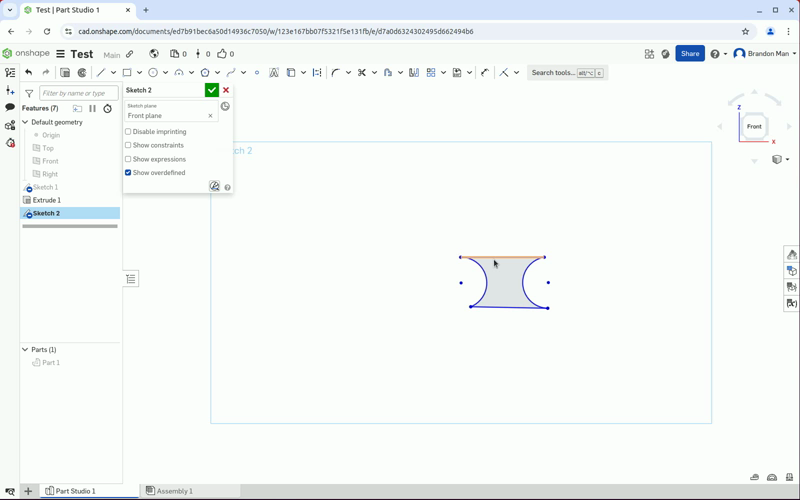
click(494, 259)
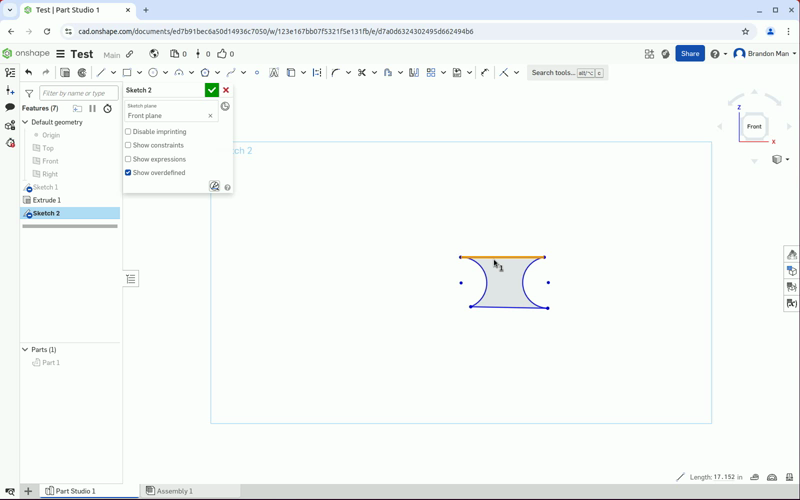
mouse_move(73, 352)
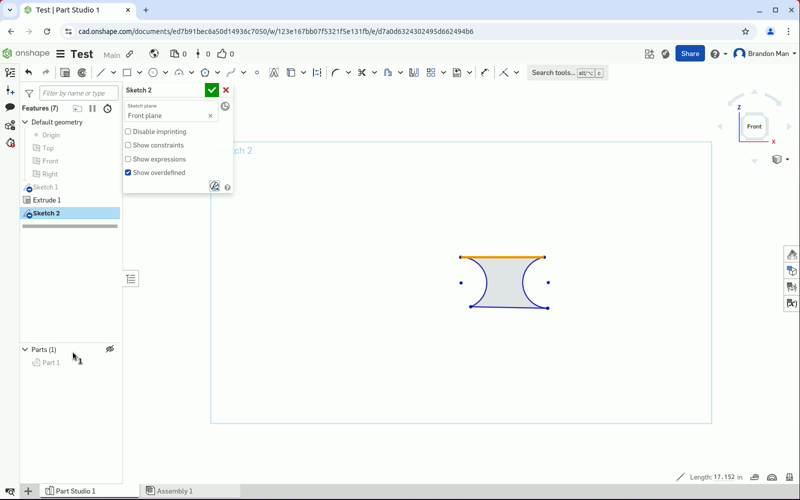
key(shift+y)
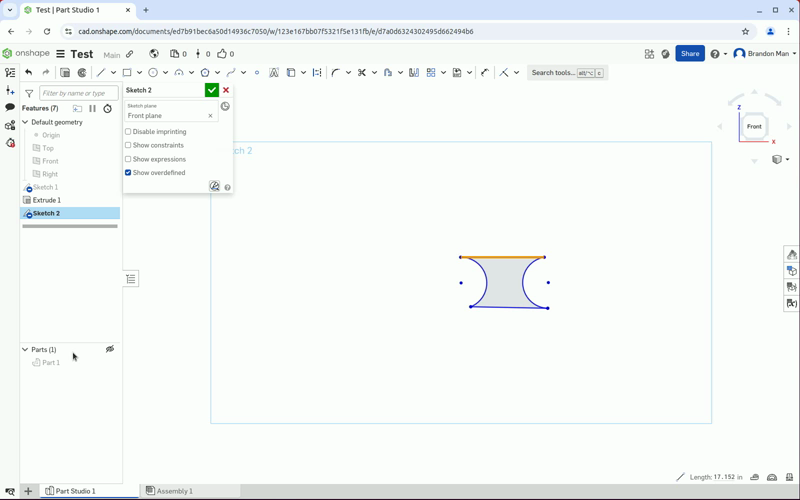
key(shift+e)
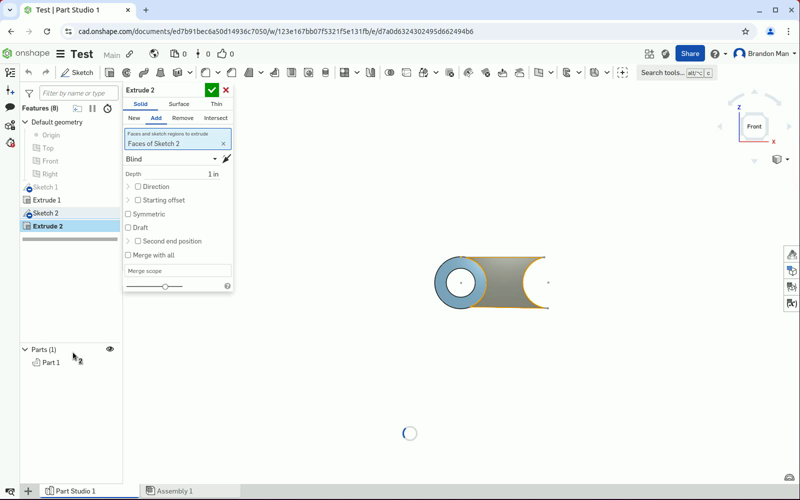
mouse_move(143, 106)
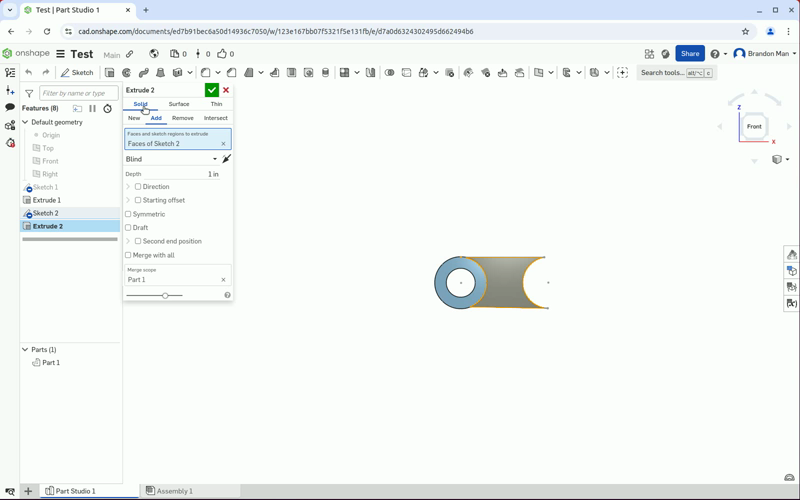
click(143, 106)
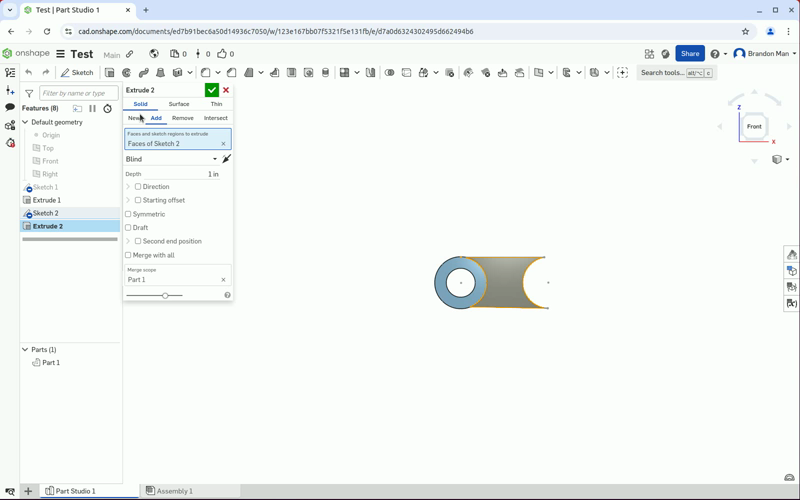
mouse_move(137, 120)
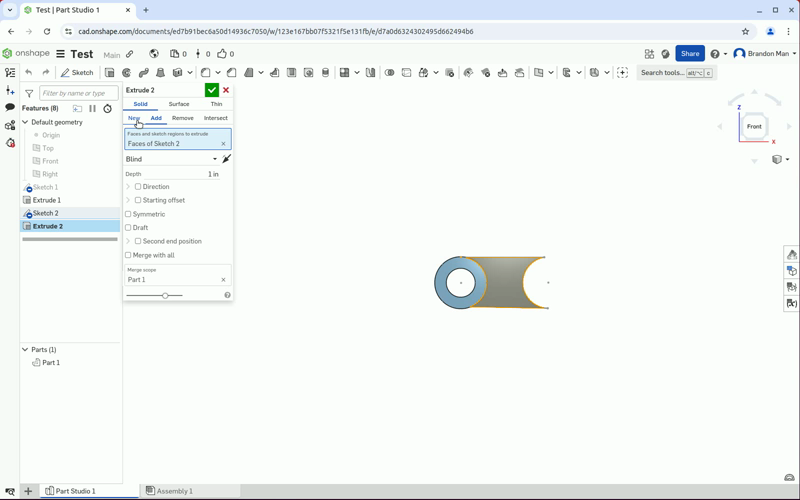
click(137, 120)
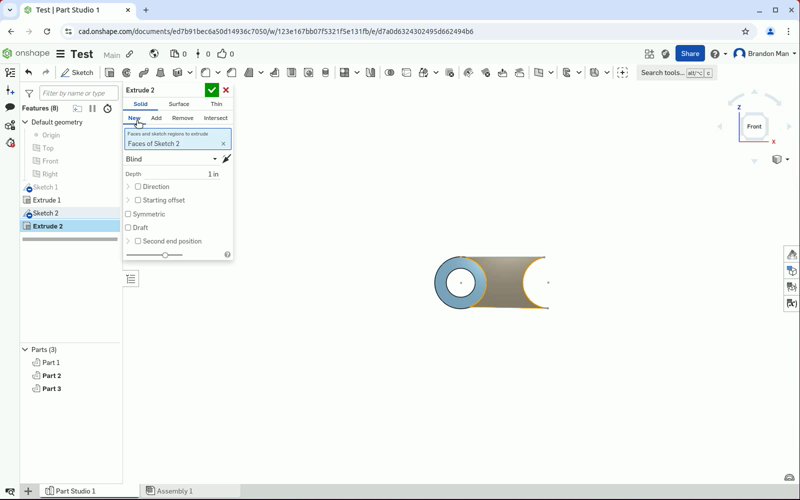
key(tab, 4)
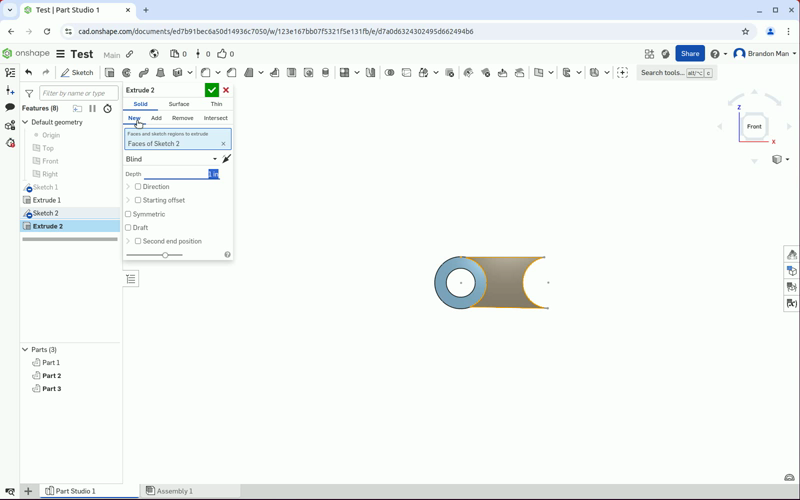
text(5.055)
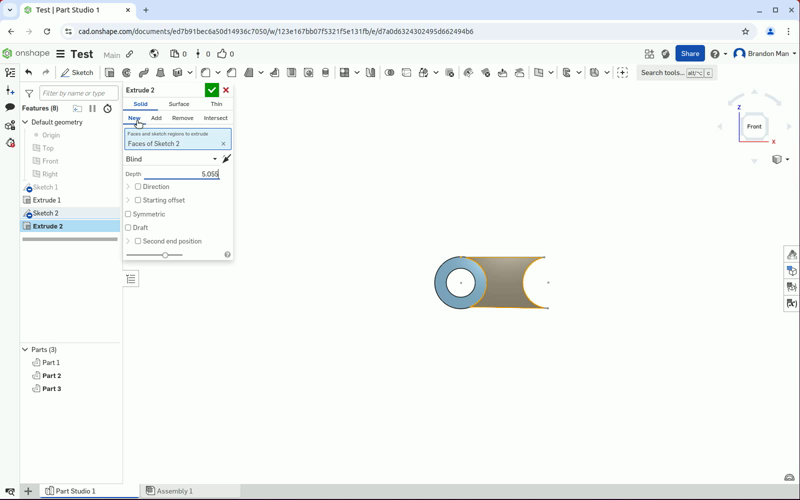
key(enter)
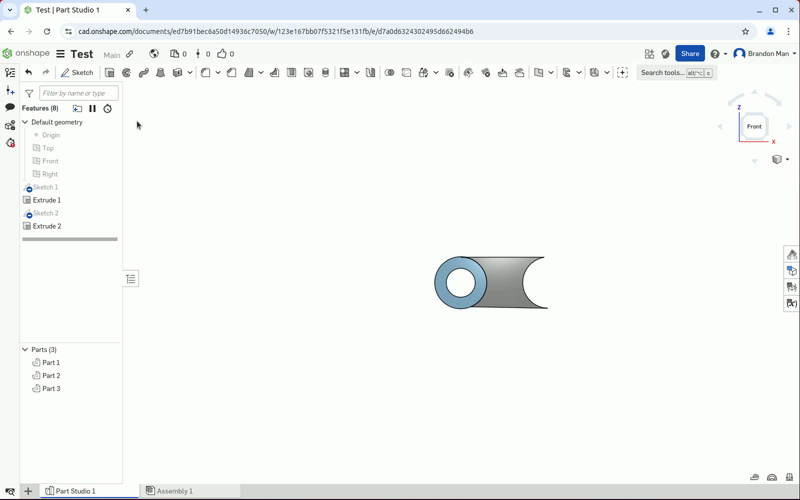
key(shift+h)
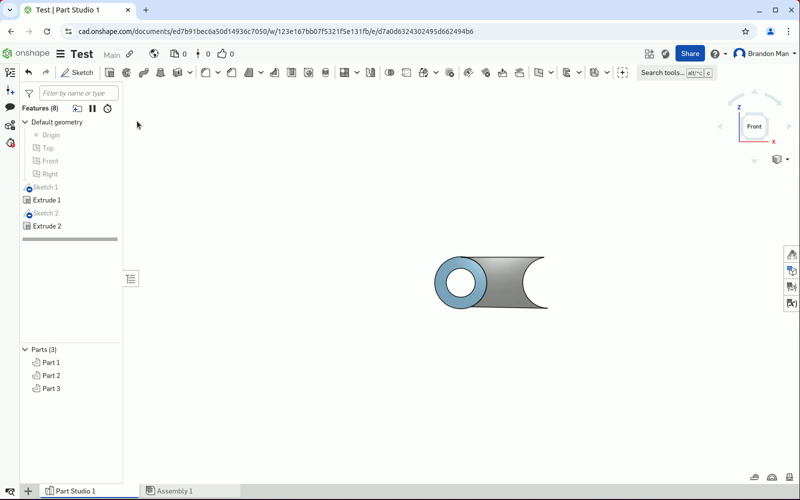
key(shift+h)
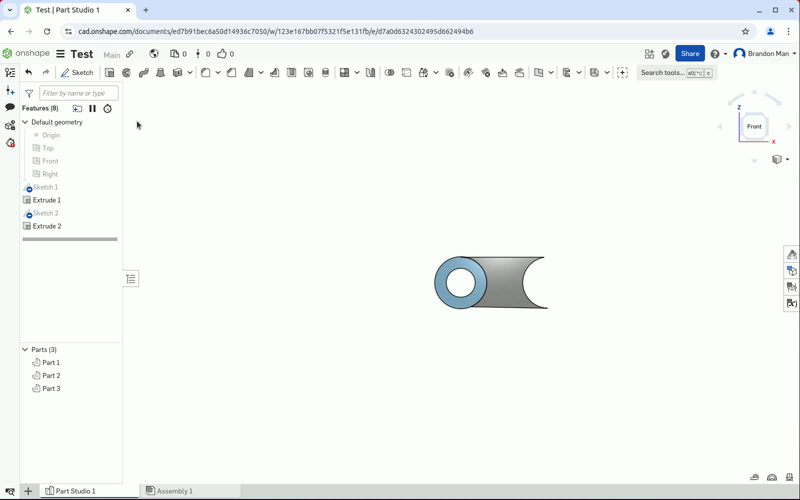
mouse_move(73, 189)
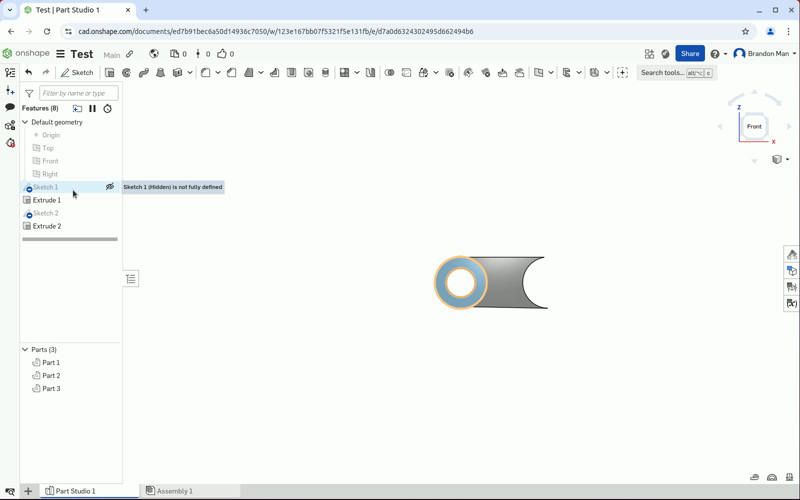
click(73, 189)
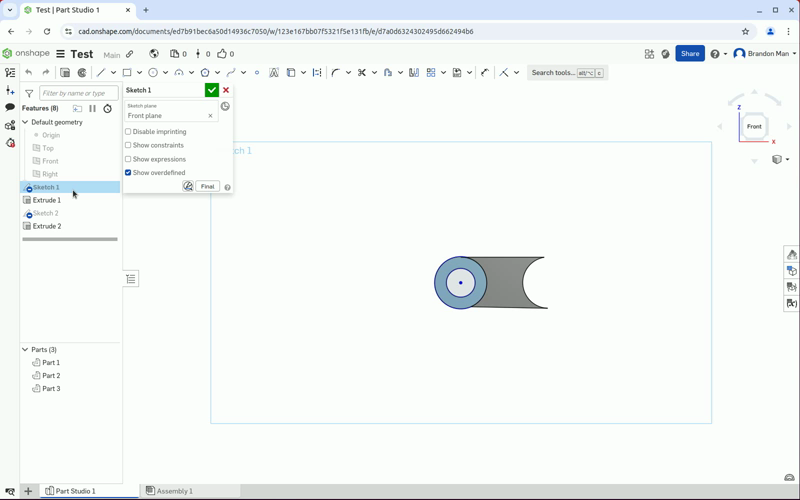
mouse_move(229, 92)
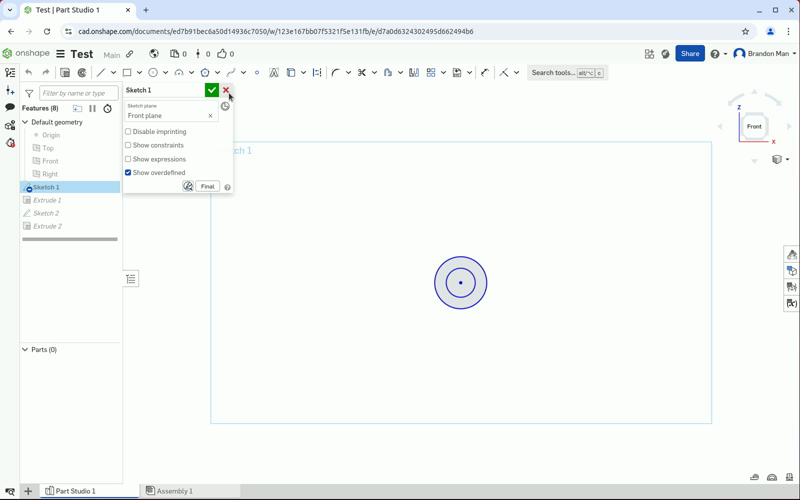
click(229, 92)
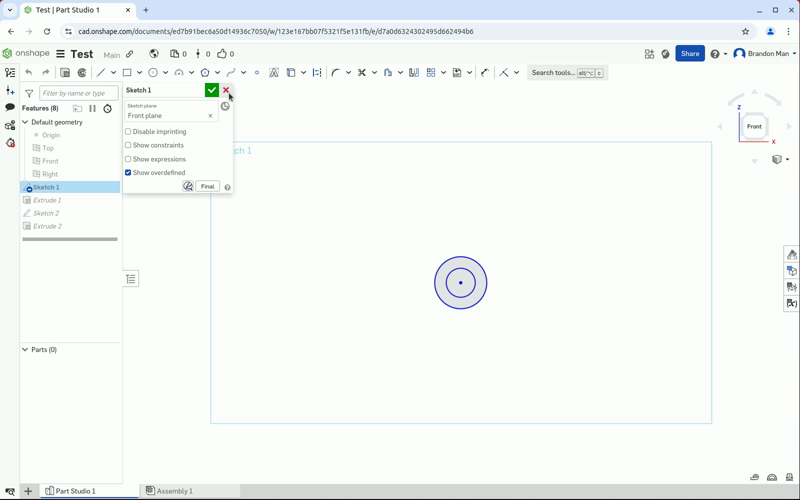
key(shift+s)
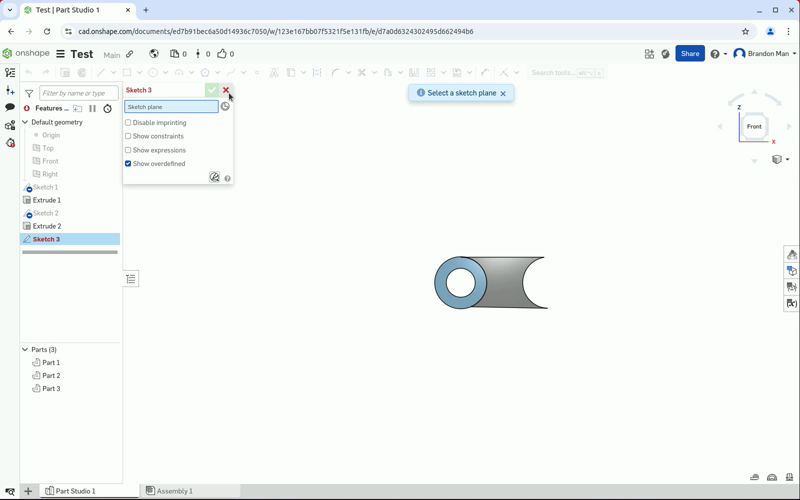
mouse_move(73, 163)
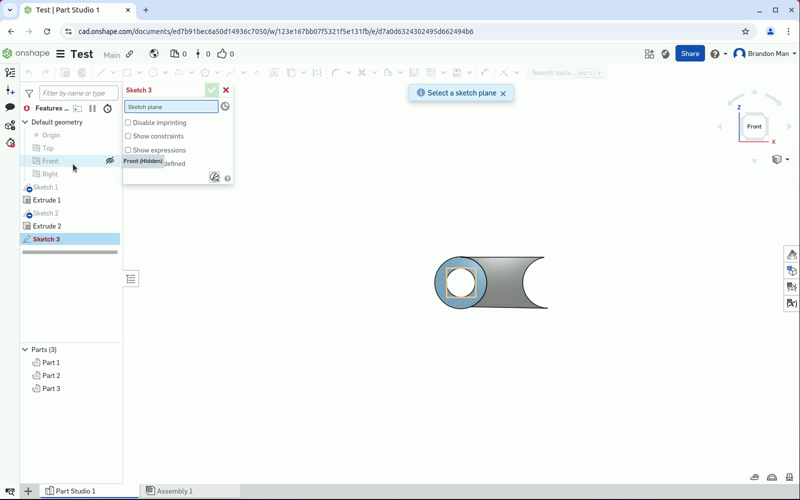
click(73, 163)
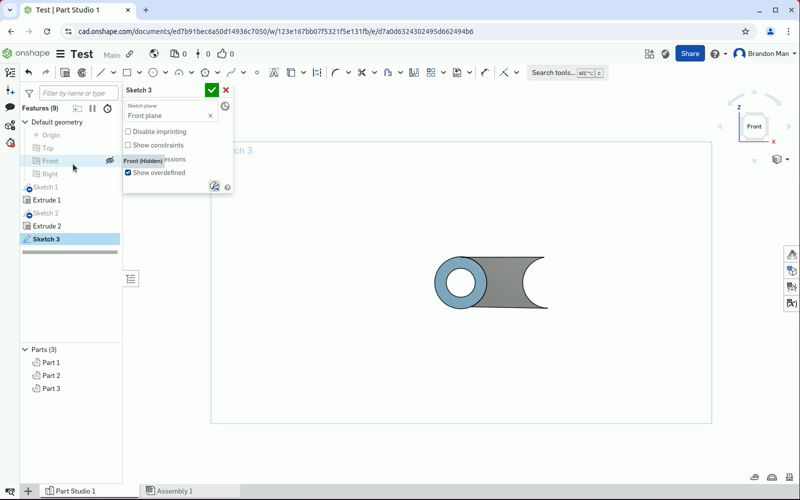
mouse_move(73, 352)
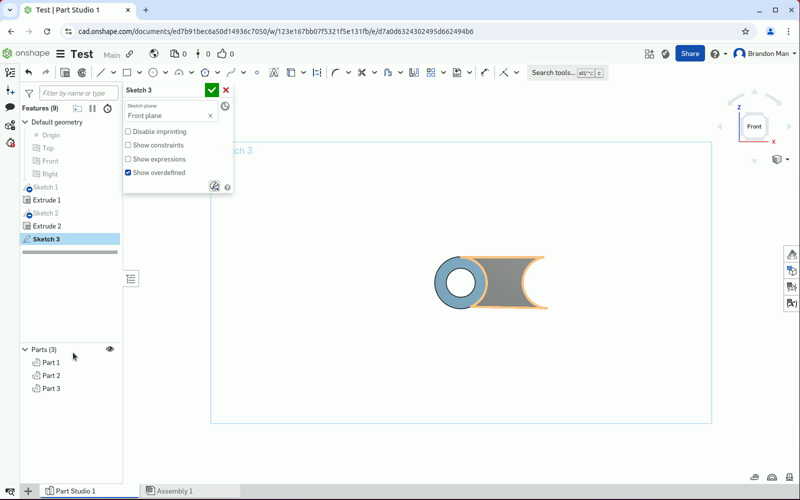
key(y)
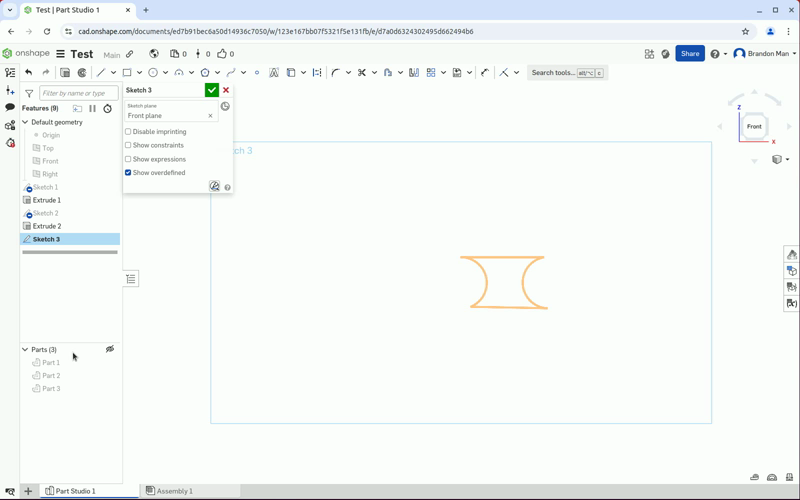
key(c)
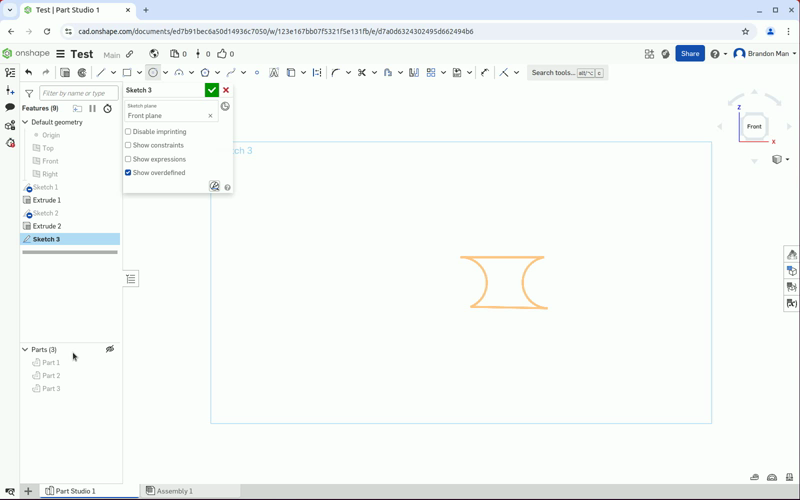
key_down(shift)
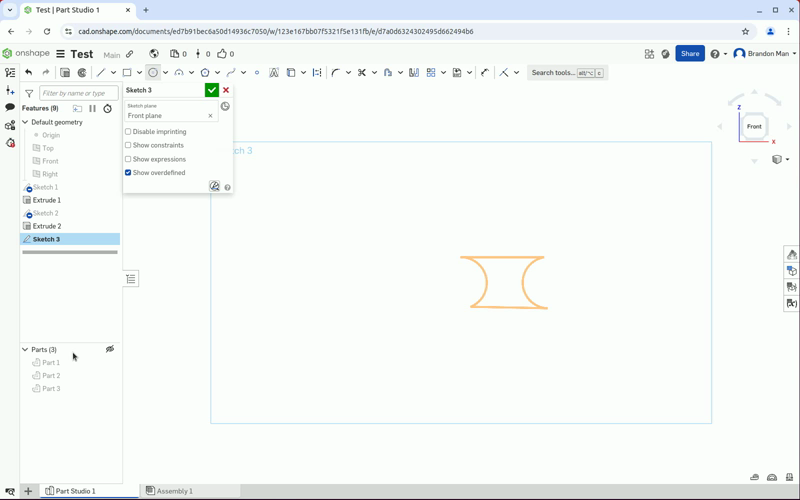
mouse_move(548, 282)
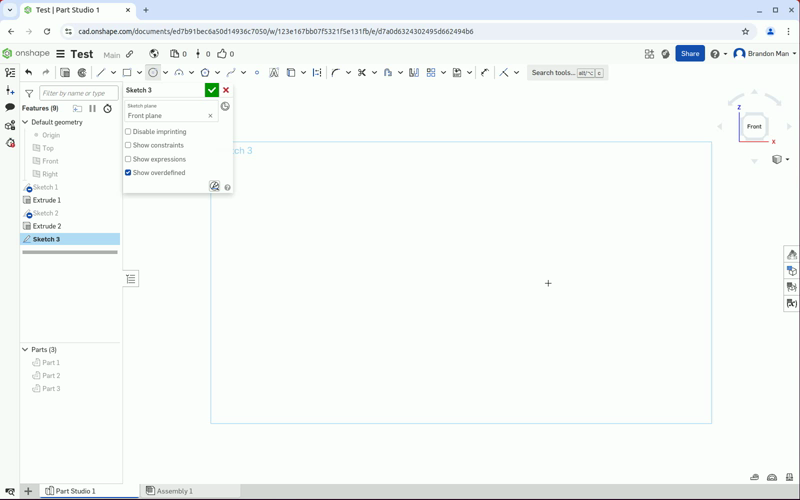
click(548, 282)
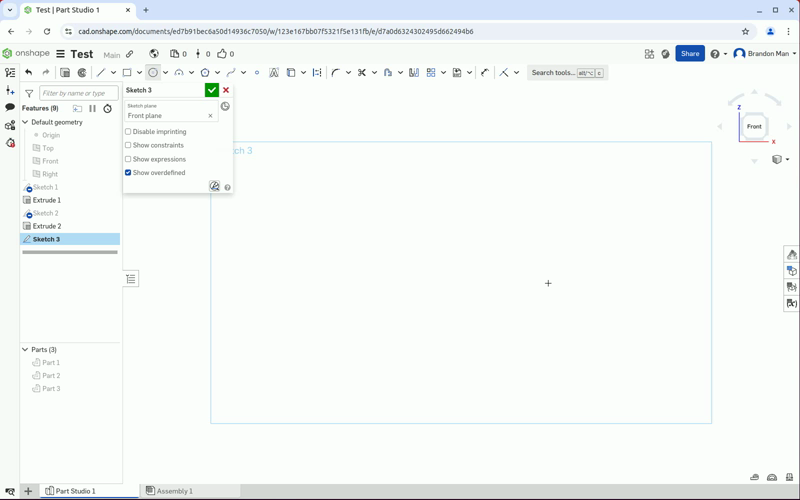
key_up(shift)
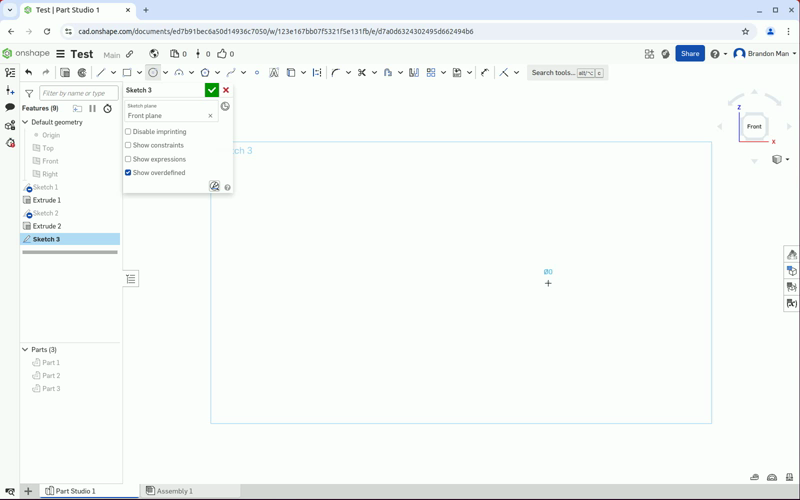
mouse_move(574, 282)
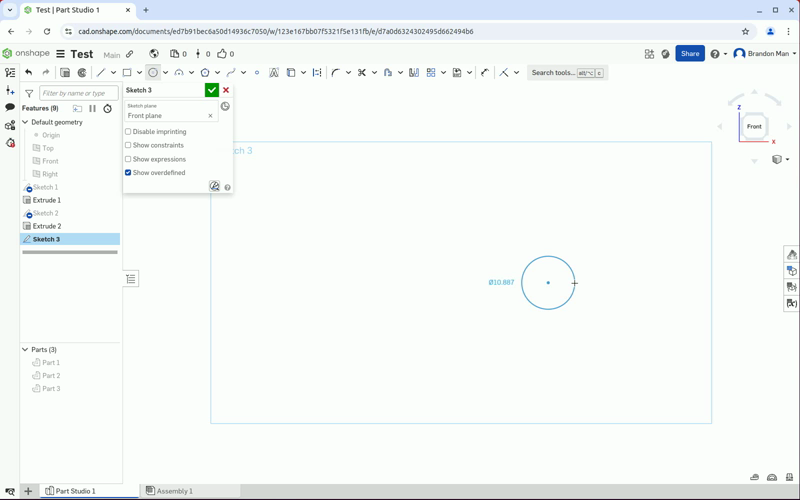
click(574, 282)
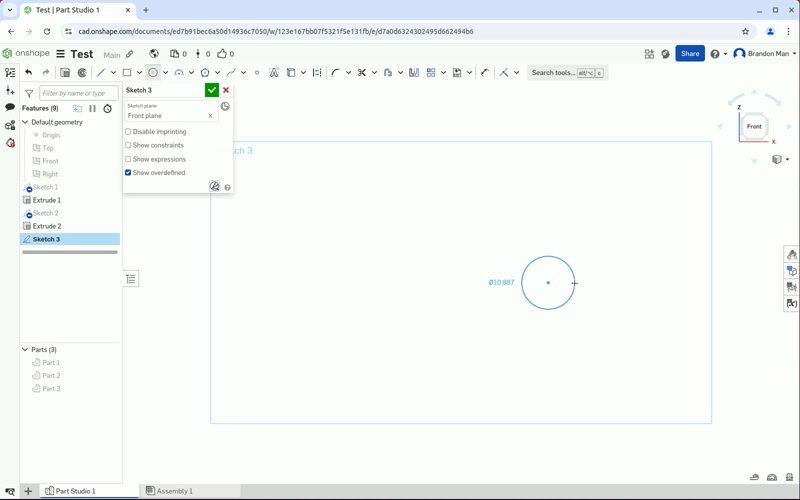
key(esc)
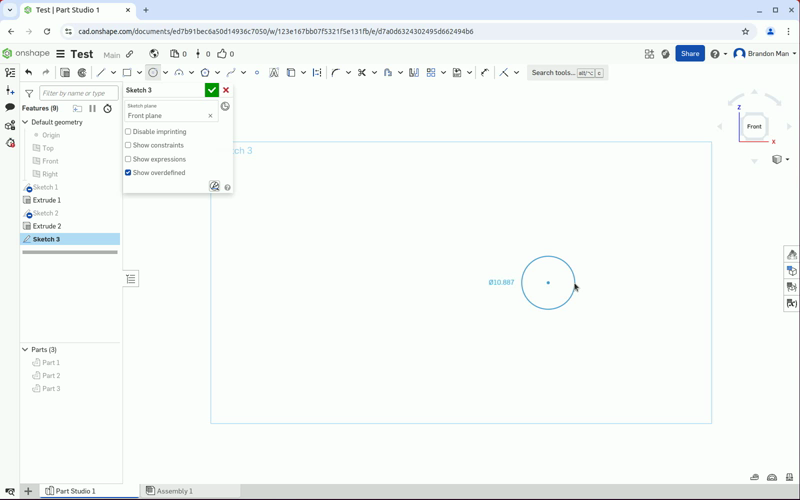
key(c)
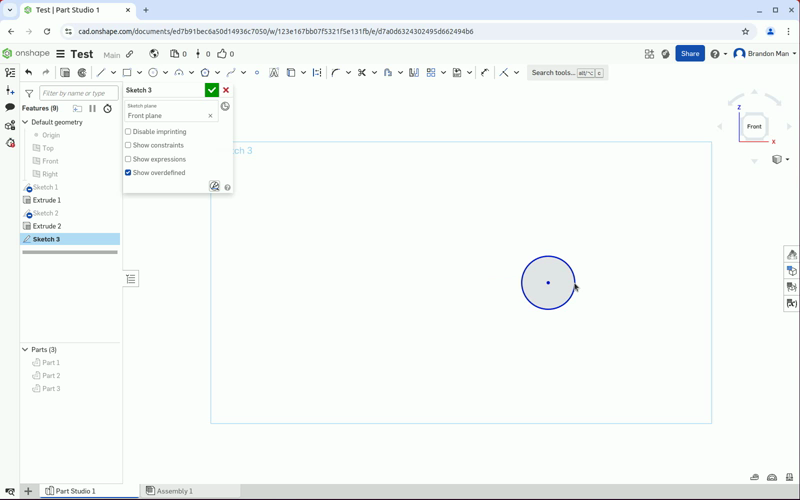
key_down(shift)
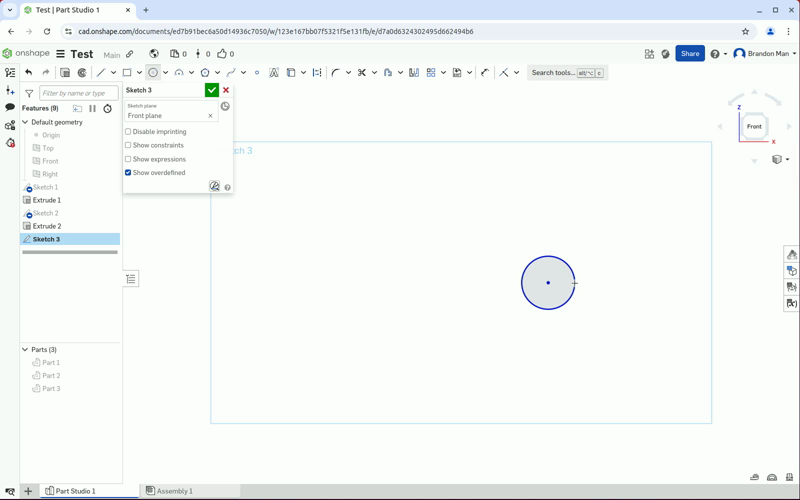
mouse_move(548, 282)
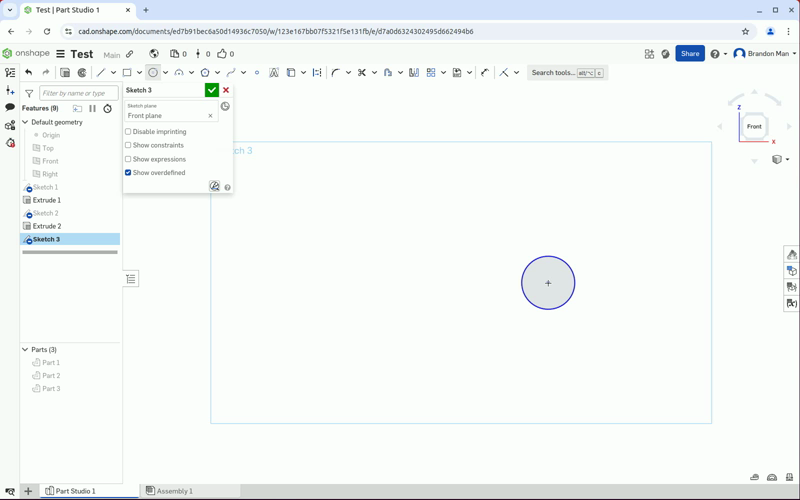
click(548, 282)
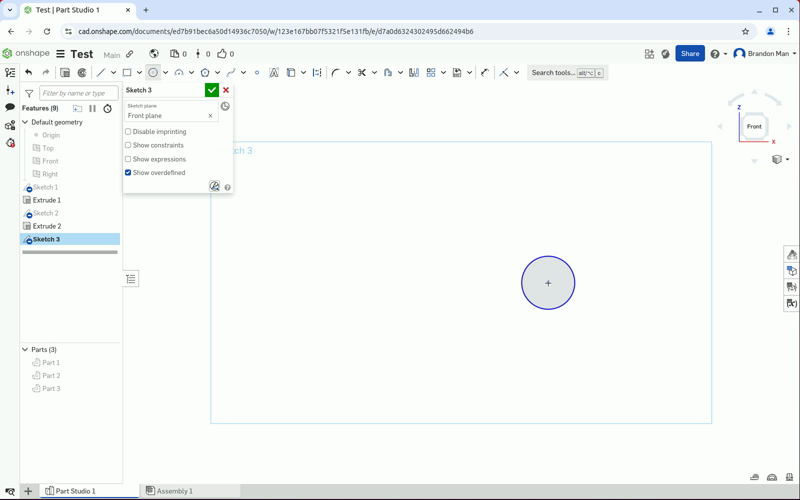
key_up(shift)
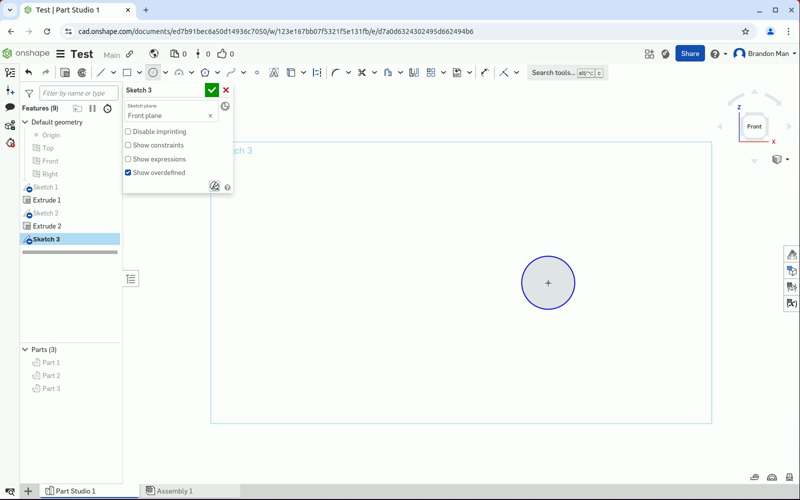
mouse_move(561, 282)
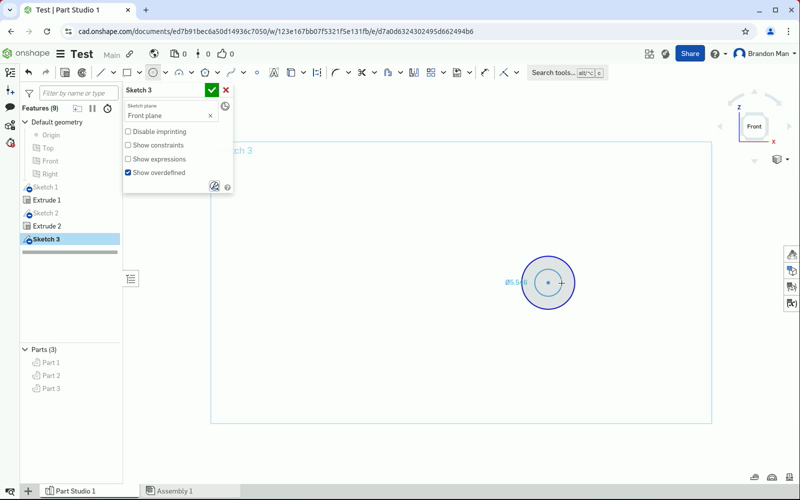
click(561, 282)
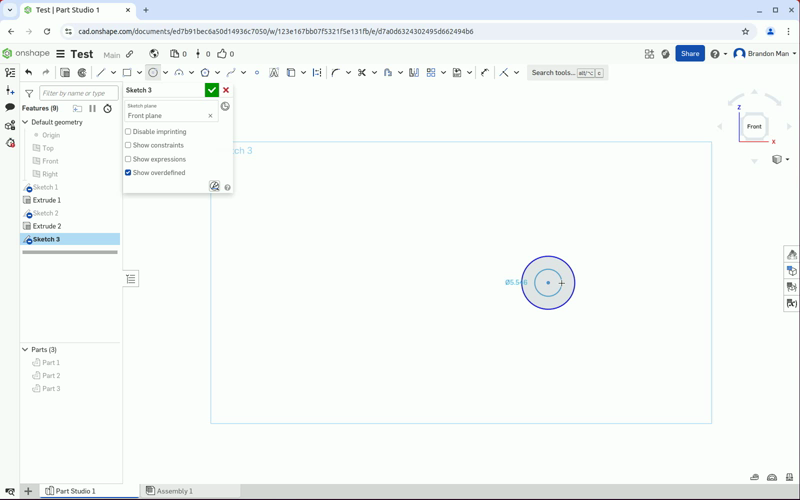
key(esc)
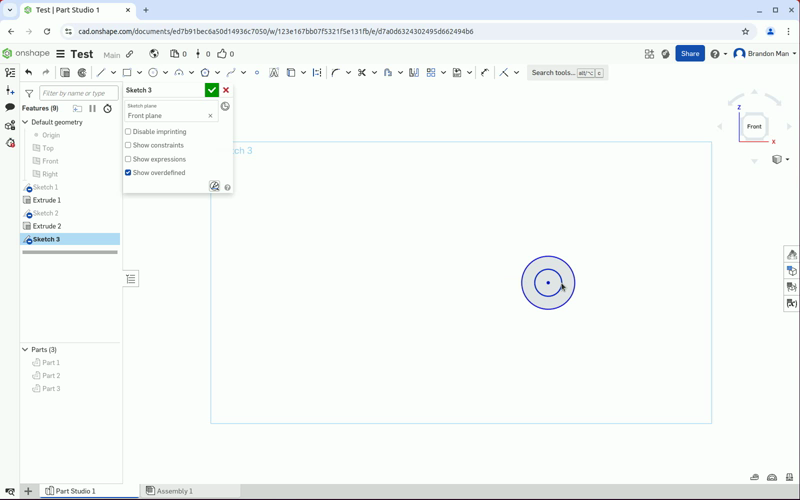
mouse_move(555, 297)
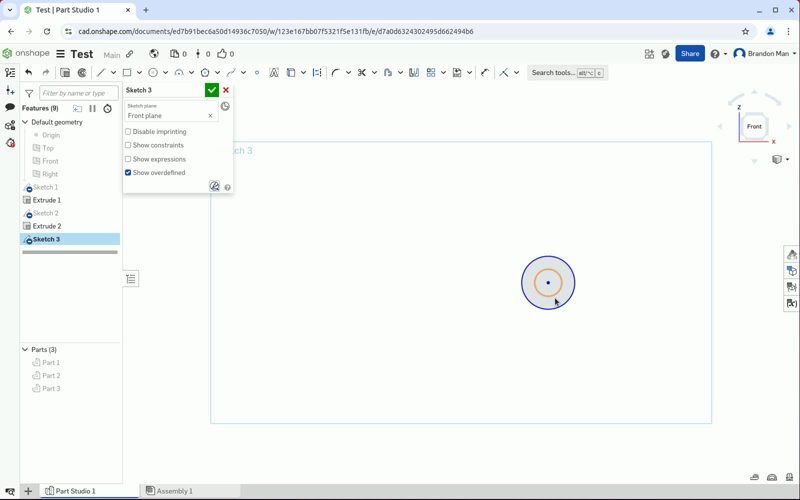
scroll(6)
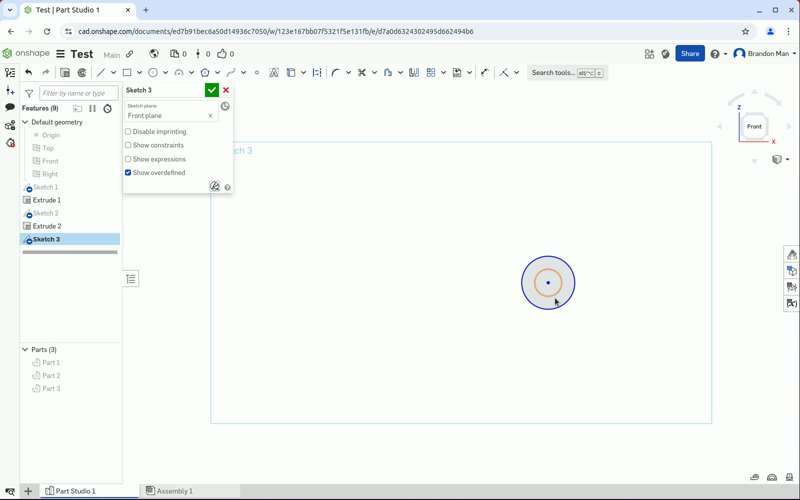
scroll(6)
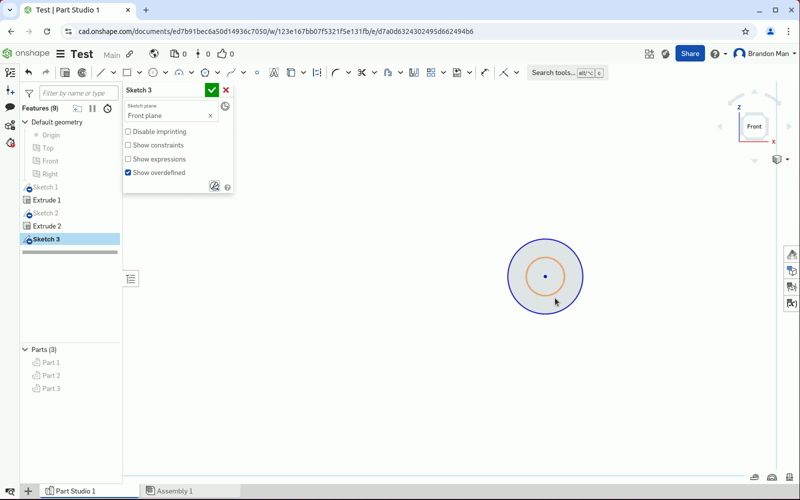
scroll(6)
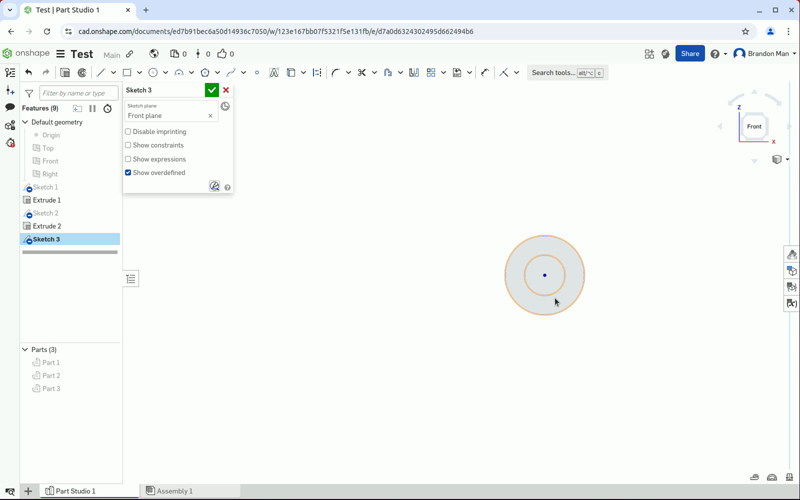
scroll(6)
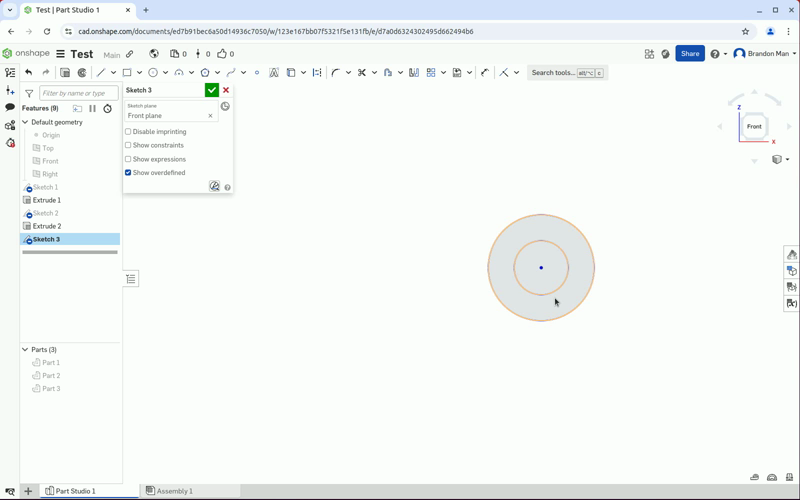
scroll(6)
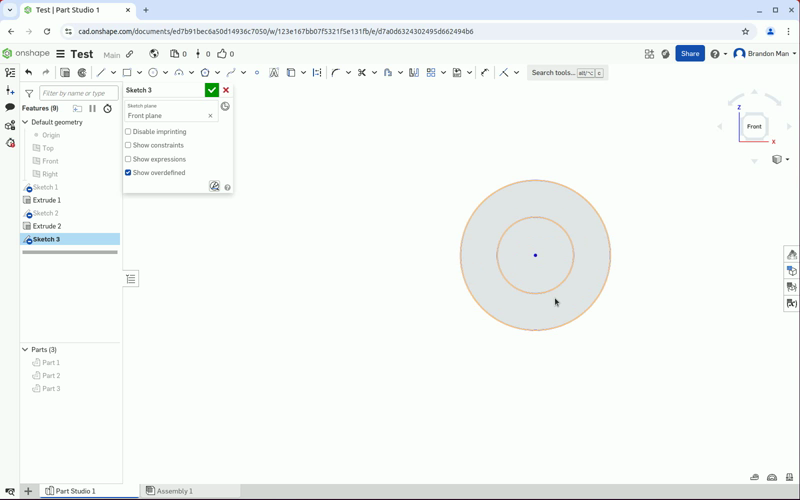
scroll(6)
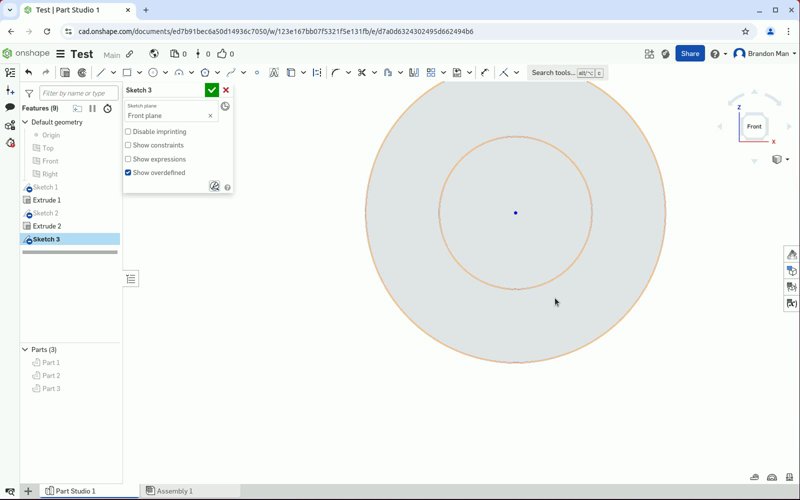
scroll(6)
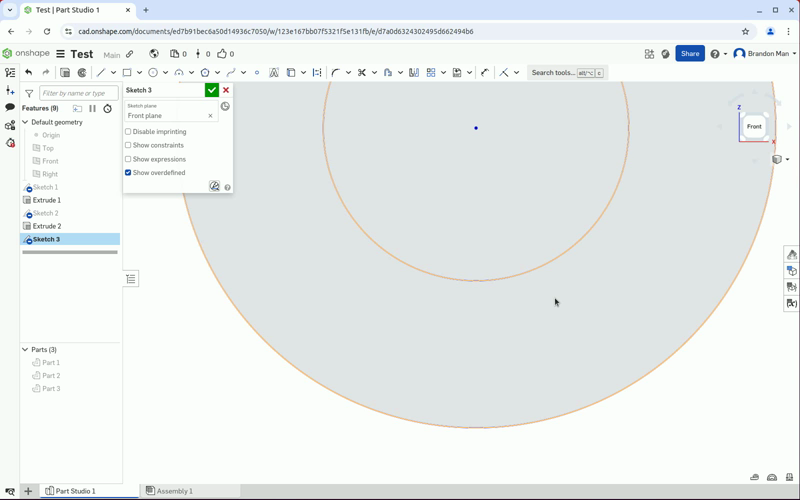
click(555, 297)
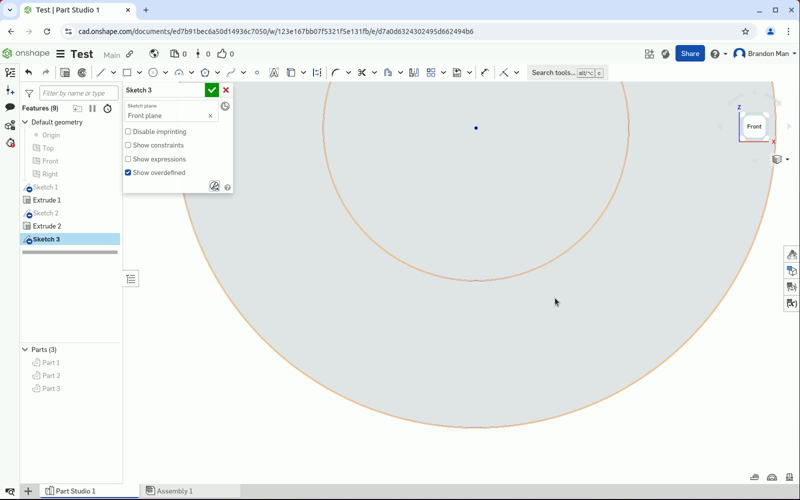
scroll(-6)
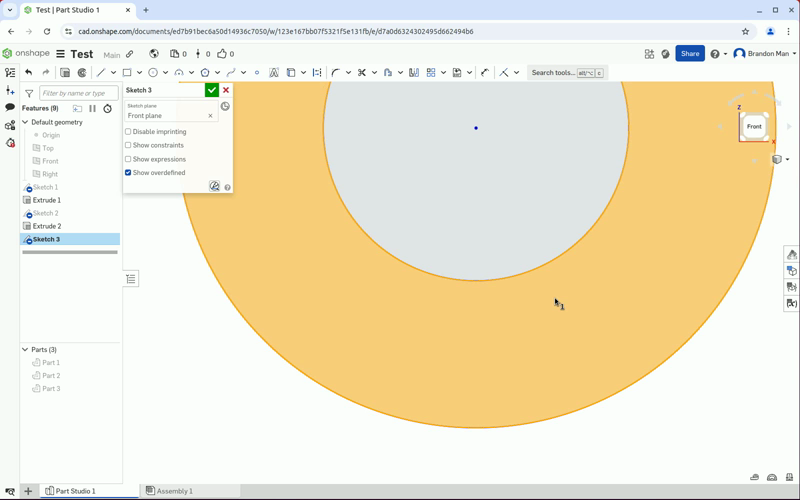
scroll(-6)
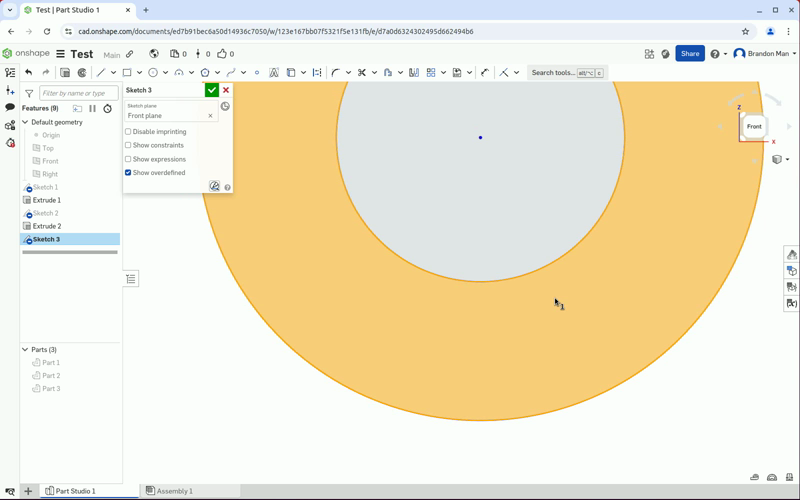
scroll(-6)
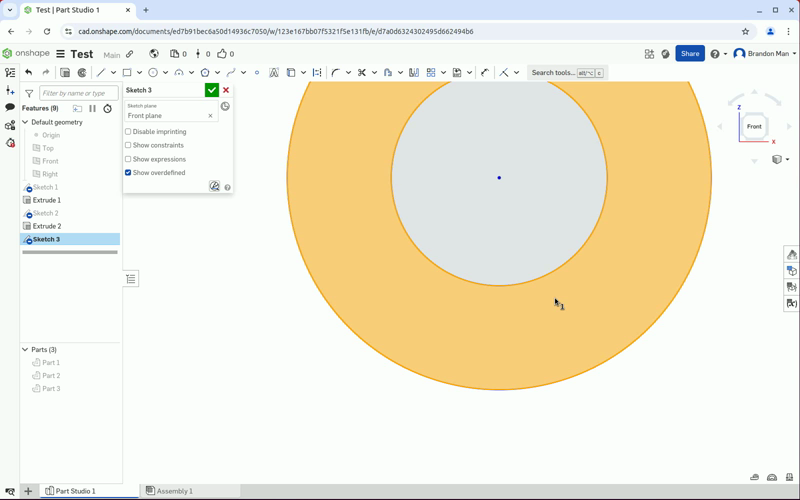
scroll(-6)
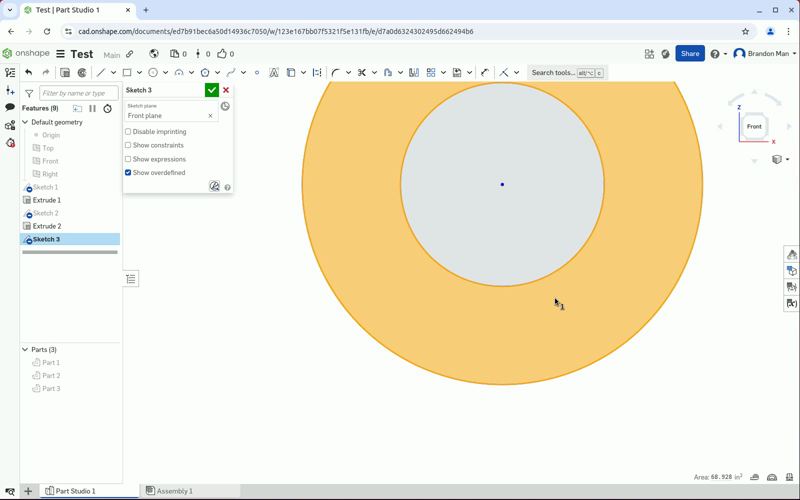
scroll(-6)
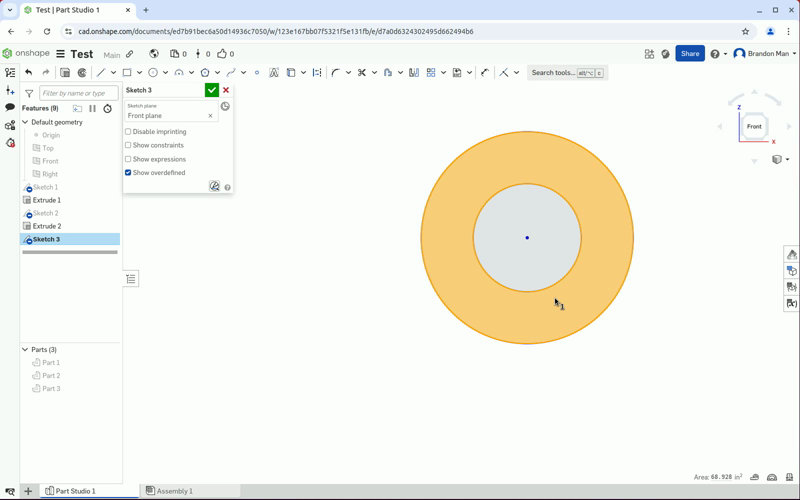
scroll(-6)
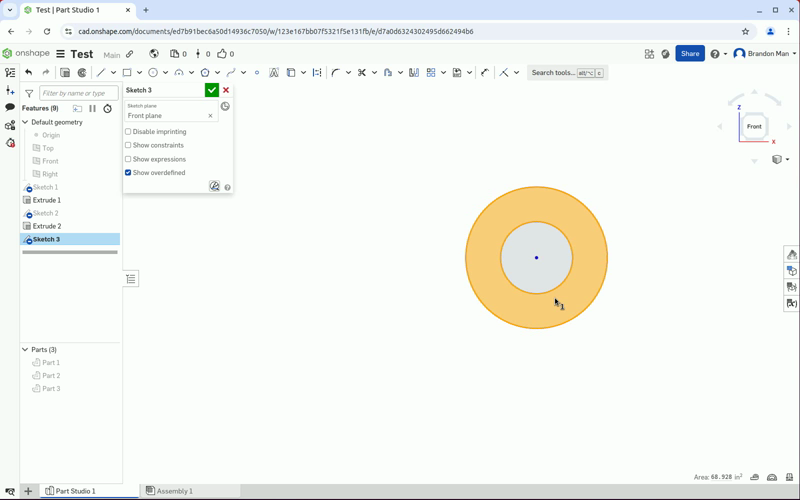
scroll(-6)
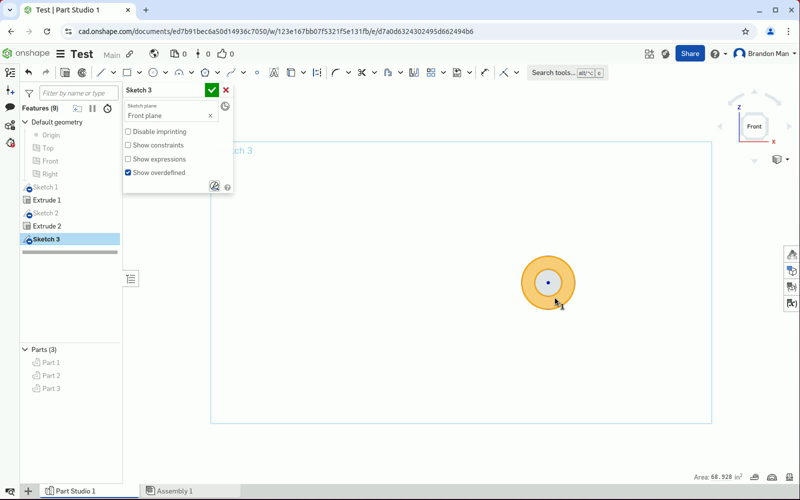
mouse_move(73, 352)
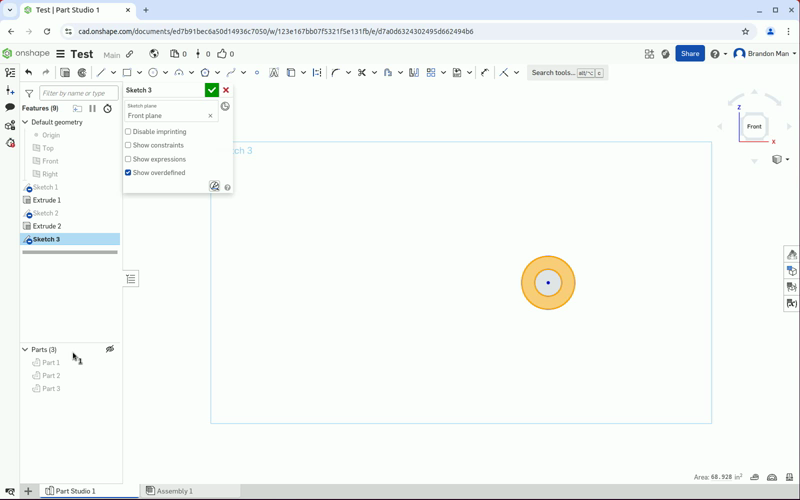
key(shift+y)
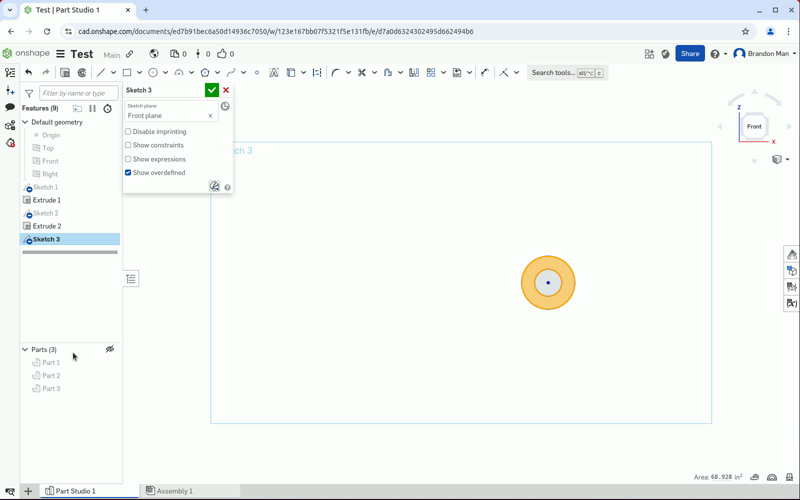
key(shift+e)
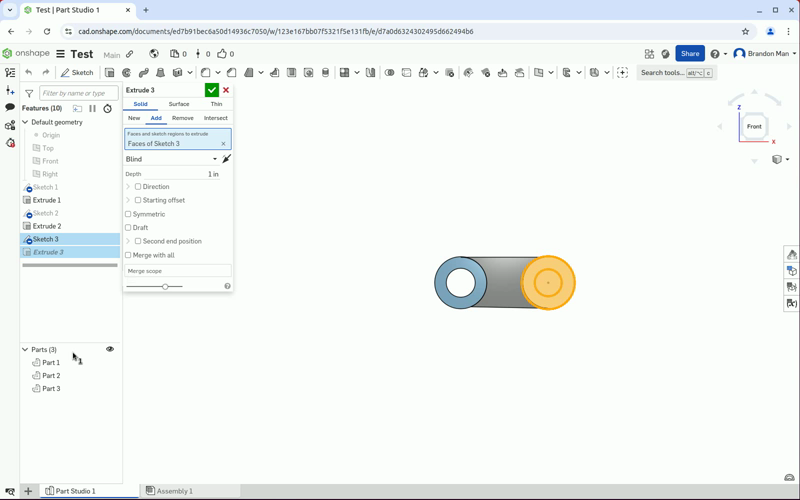
mouse_move(143, 106)
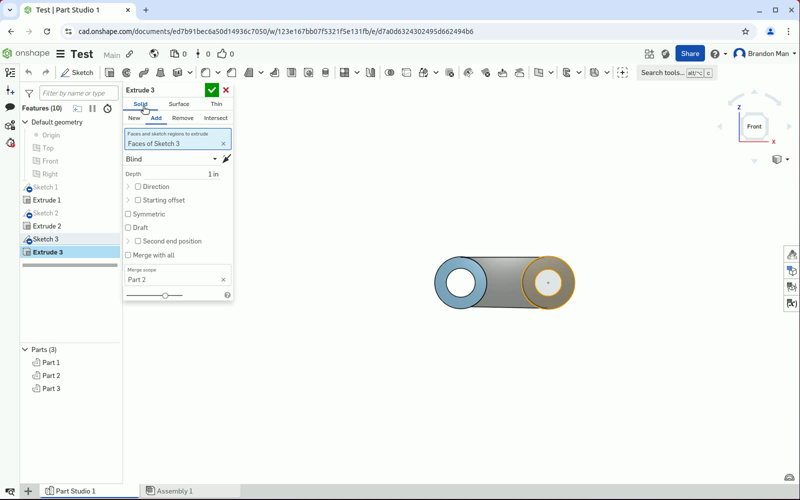
click(143, 106)
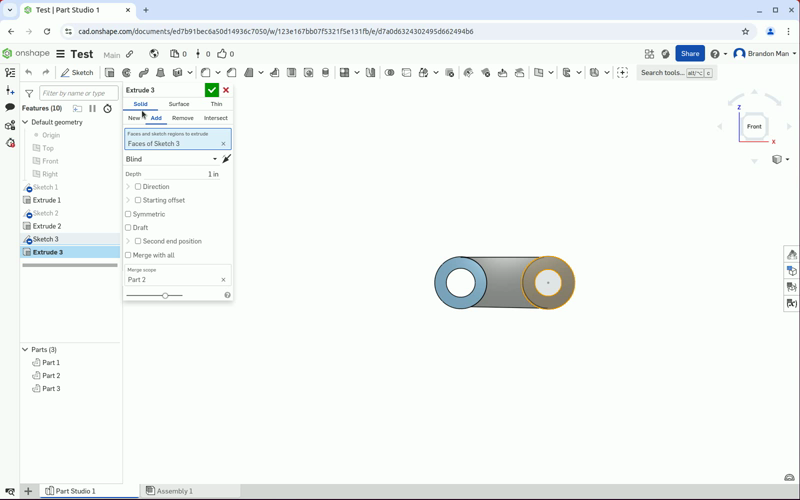
mouse_move(137, 120)
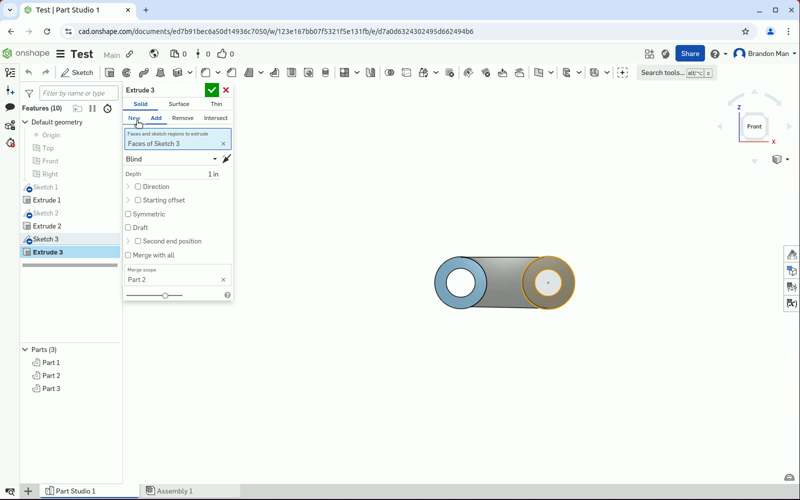
click(137, 120)
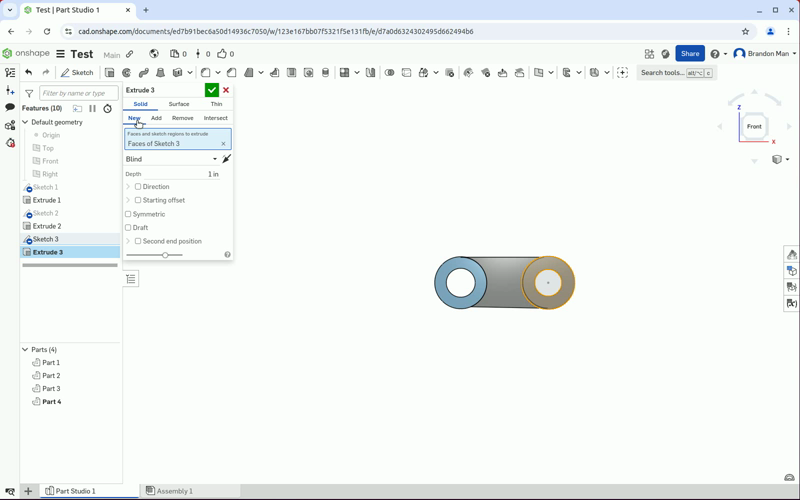
key(tab, 4)
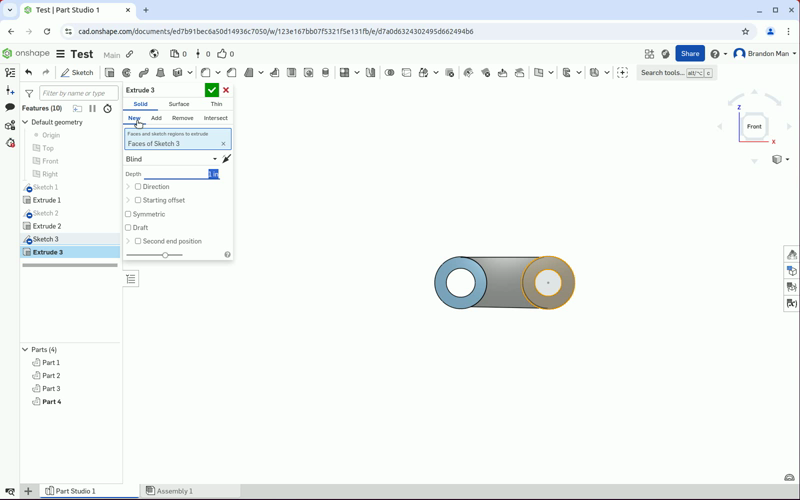
text(5.055)
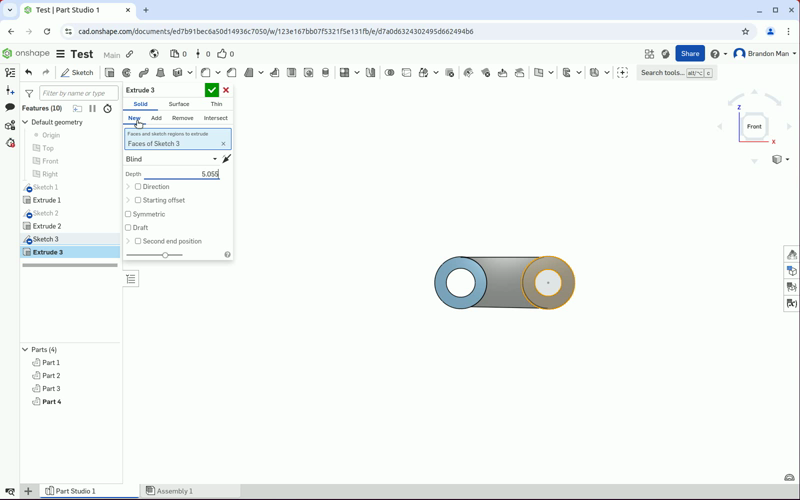
key(enter)
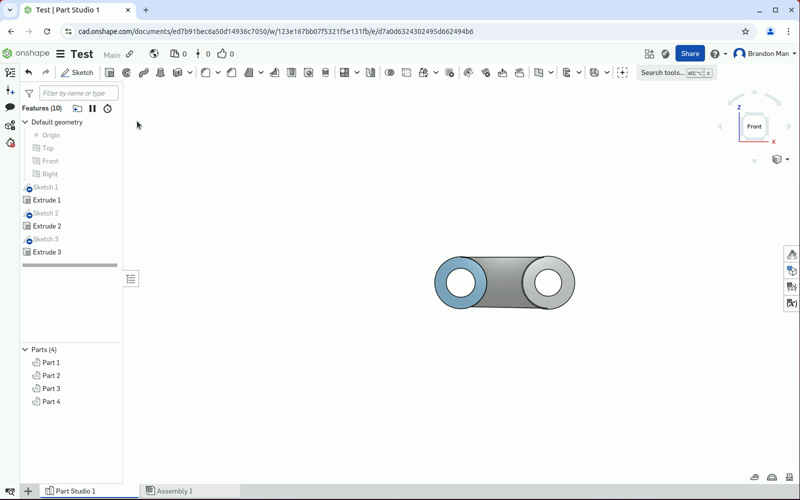
key(shift+h)
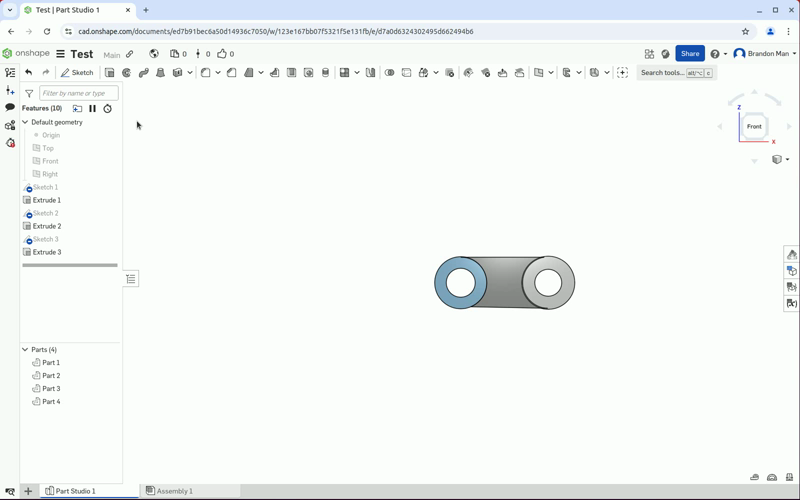
key(shift+h)
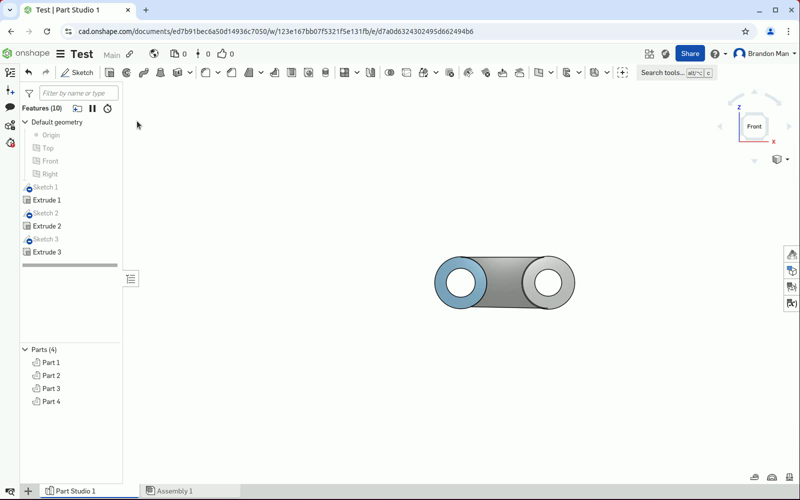
mouse_move(73, 189)
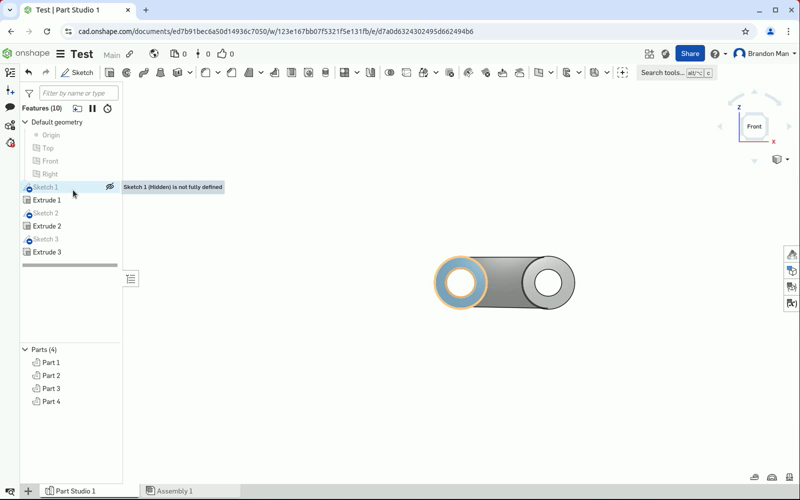
click(73, 189)
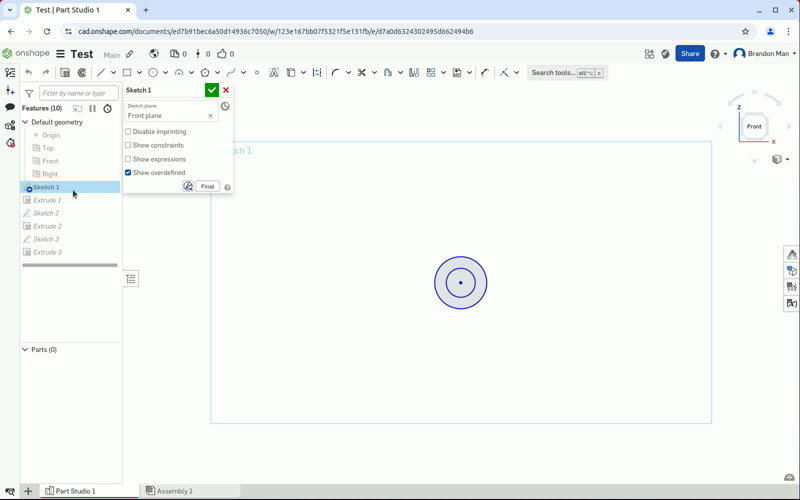
mouse_move(229, 92)
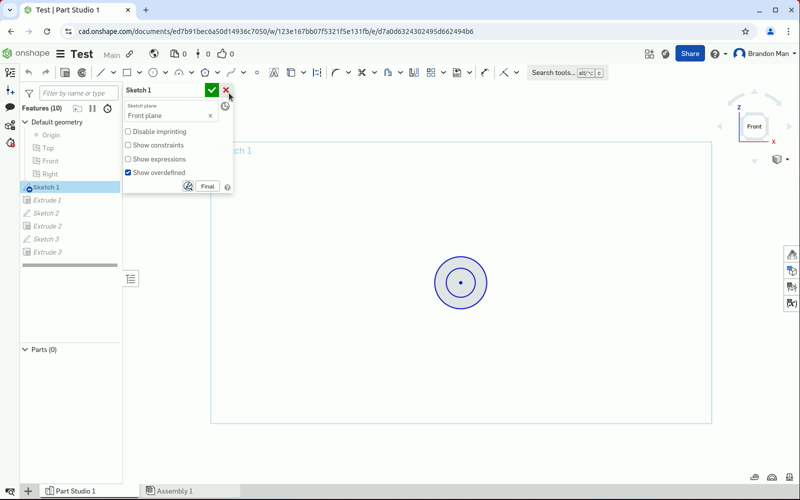
click(229, 92)
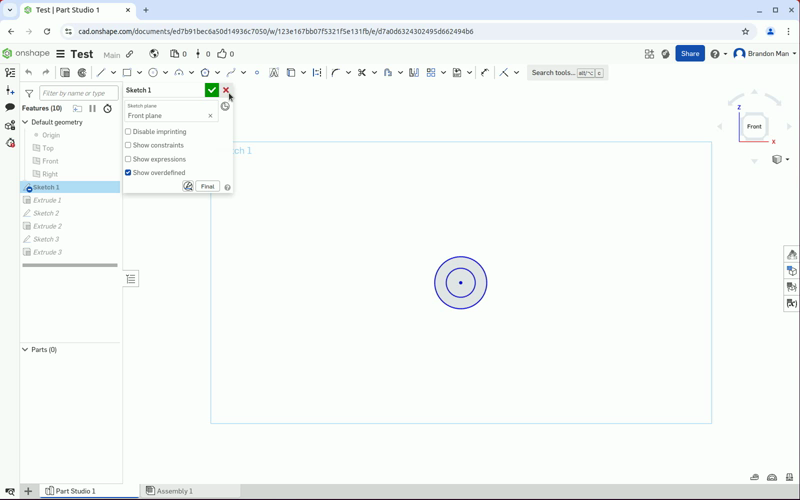
key(shift+s)
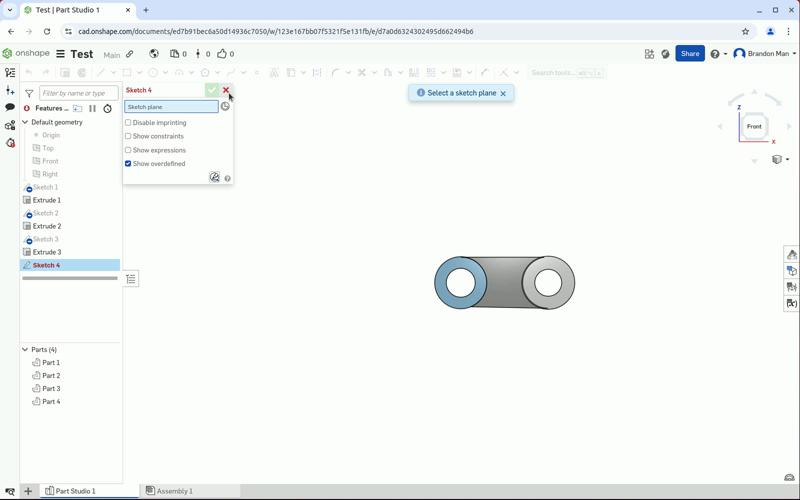
mouse_move(73, 163)
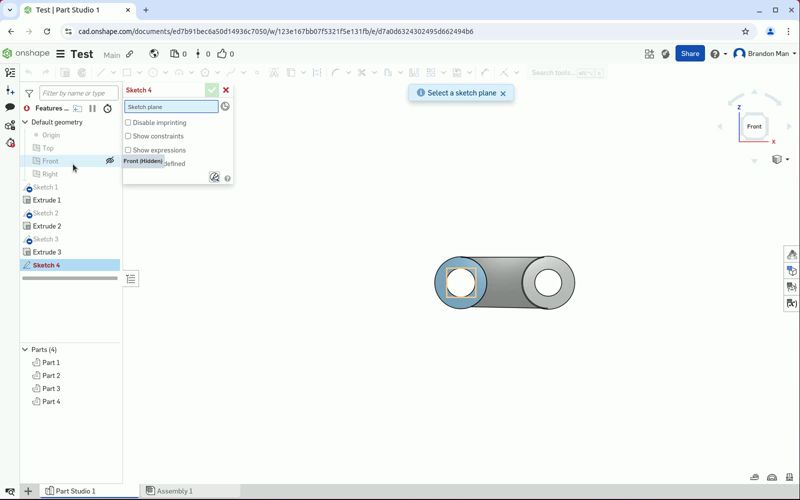
click(73, 163)
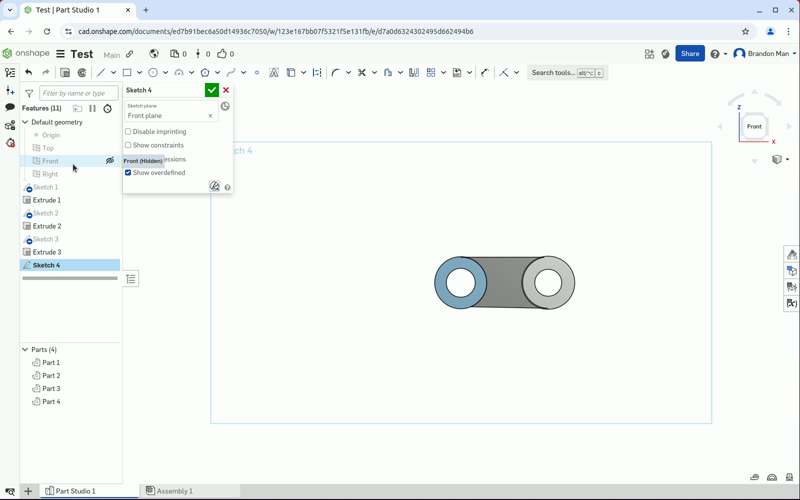
mouse_move(73, 352)
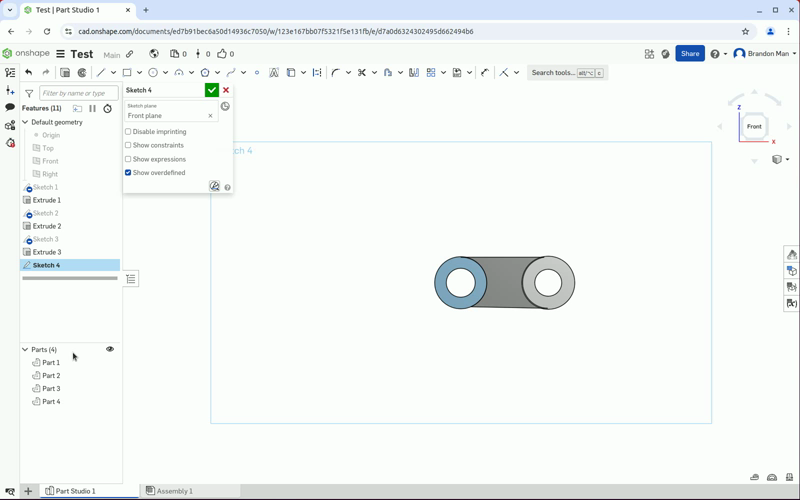
key(y)
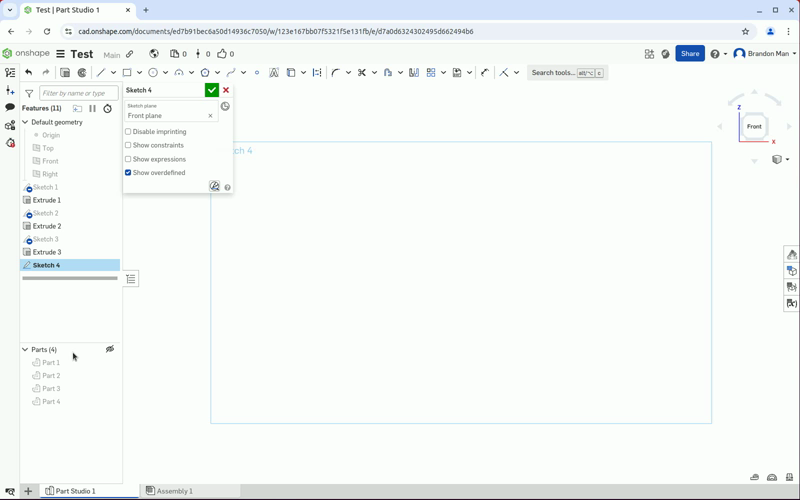
key(c)
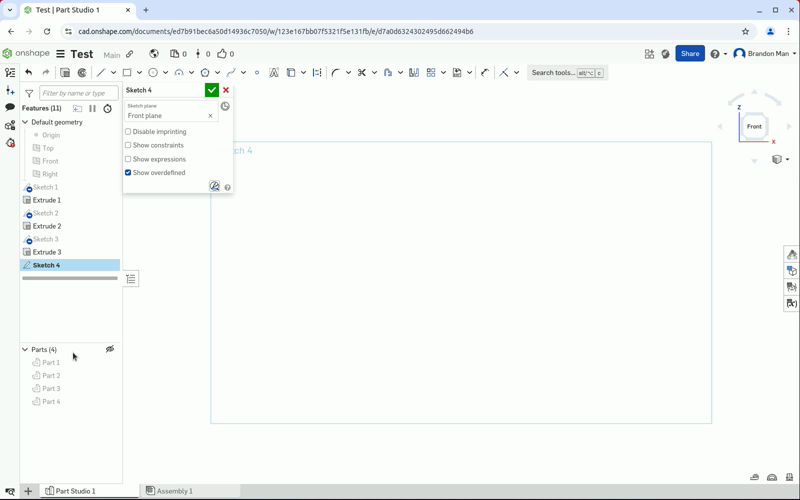
key_down(shift)
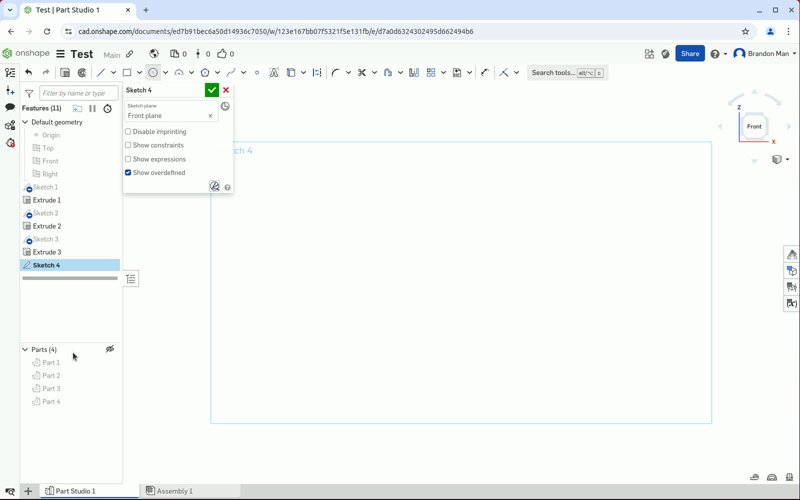
mouse_move(460, 282)
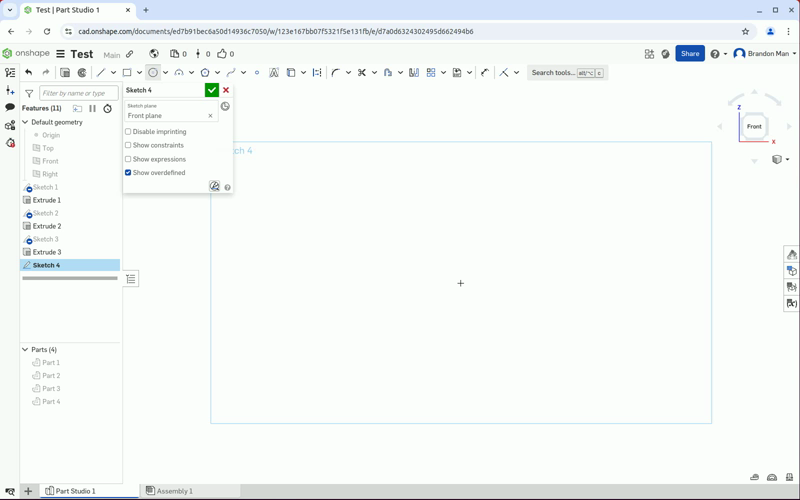
click(460, 282)
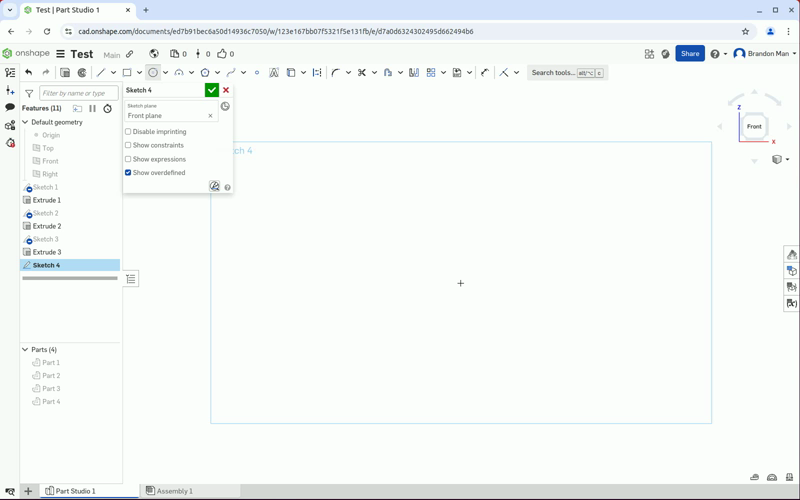
key_up(shift)
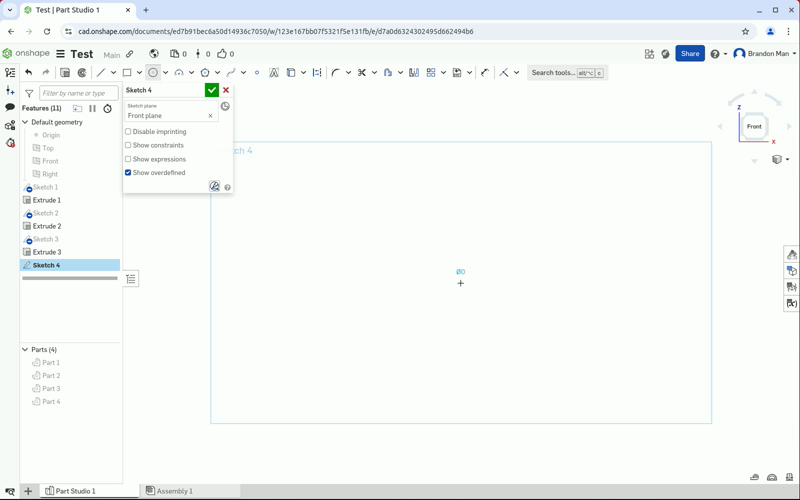
mouse_move(486, 282)
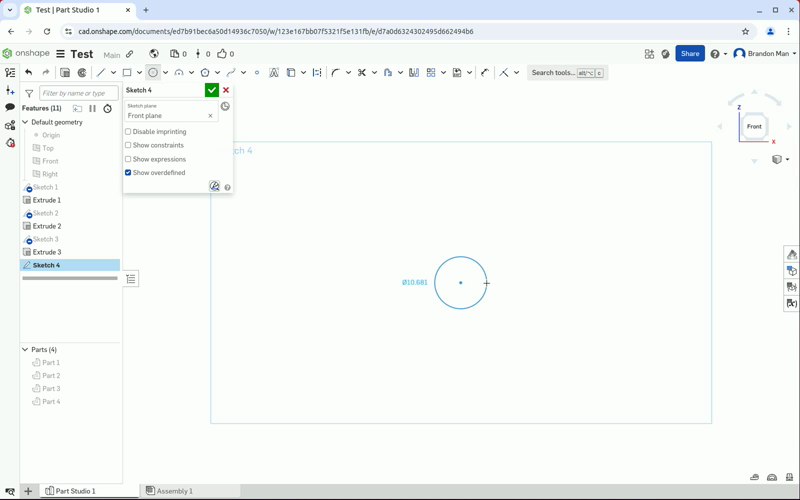
click(486, 282)
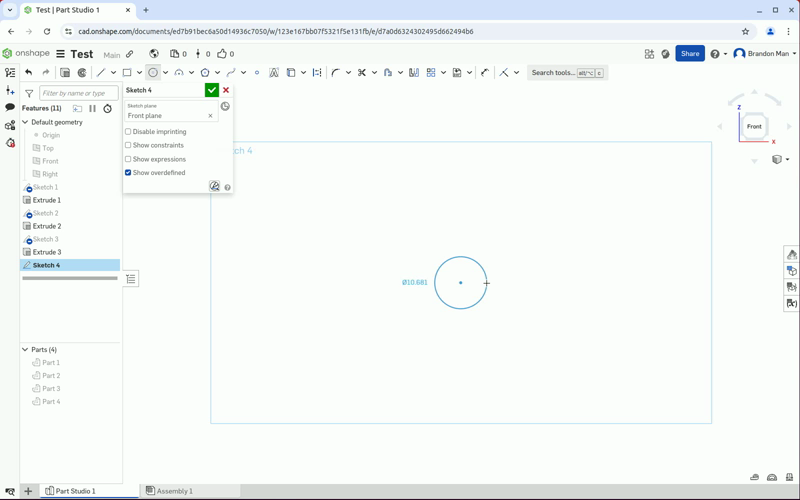
key(esc)
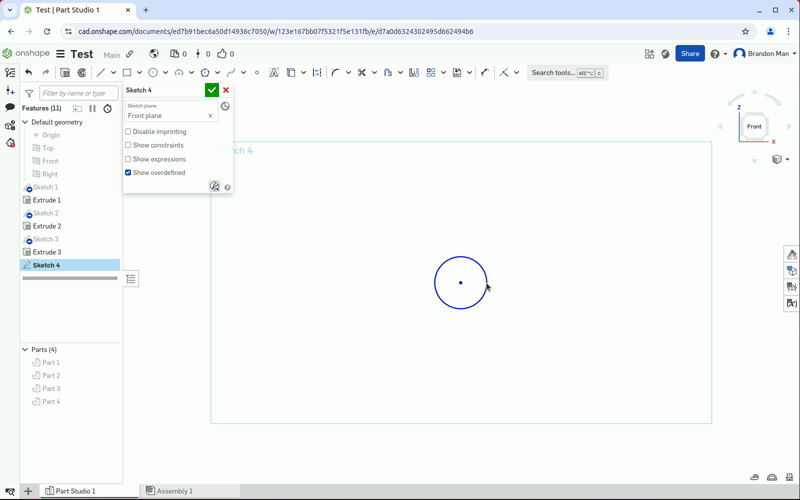
key(c)
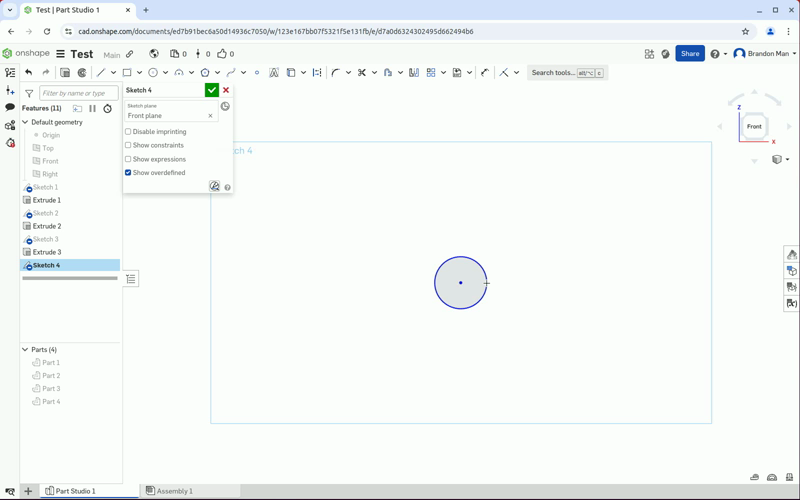
key_down(shift)
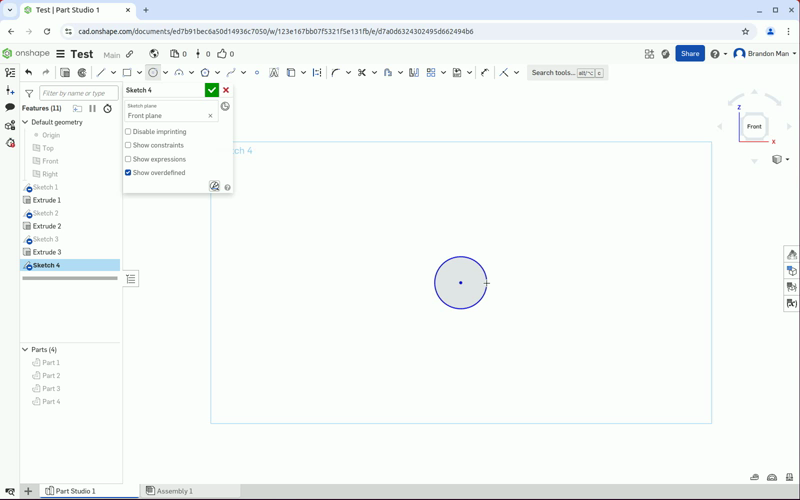
mouse_move(460, 282)
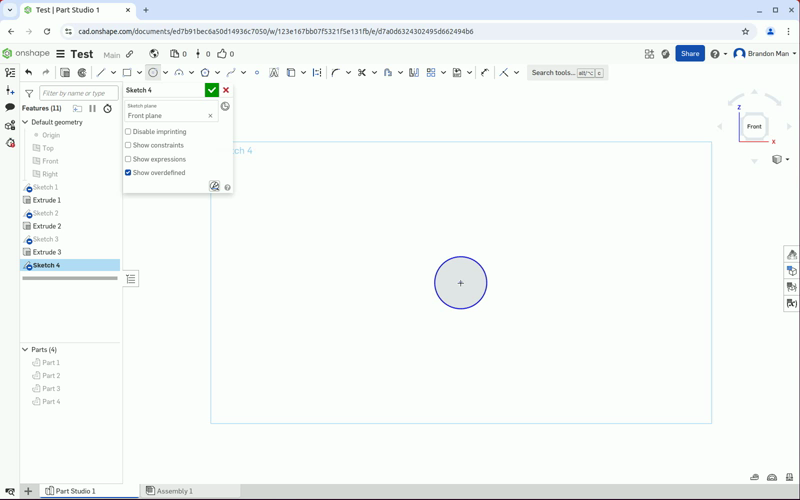
click(460, 282)
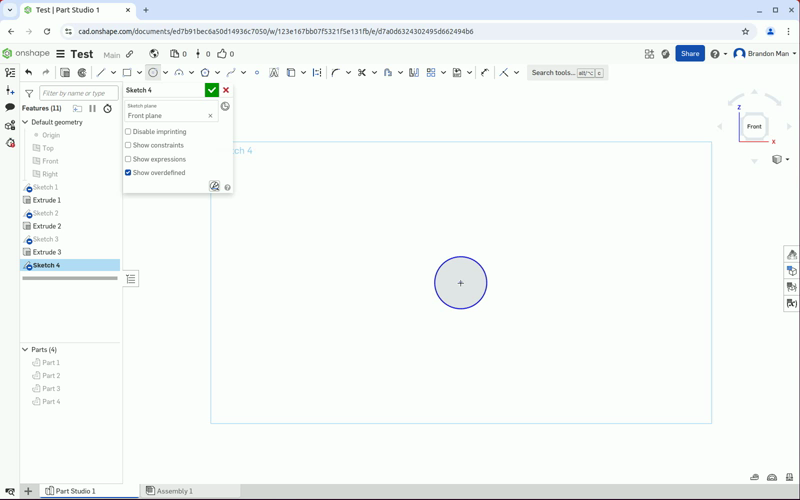
key_up(shift)
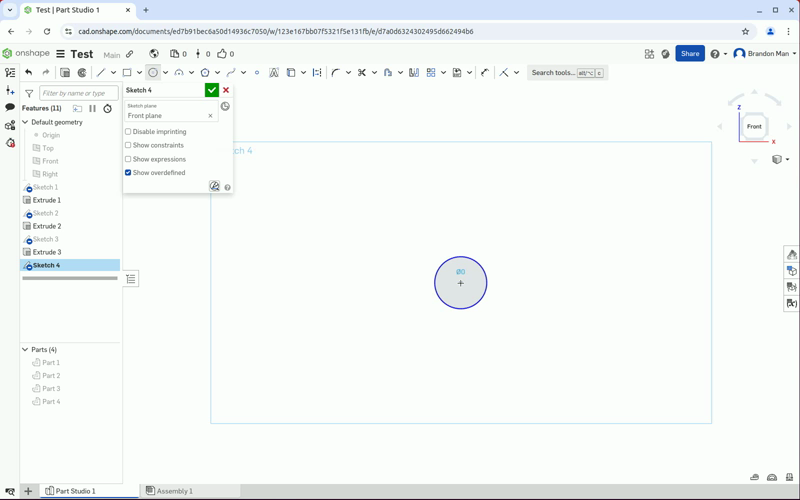
mouse_move(475, 282)
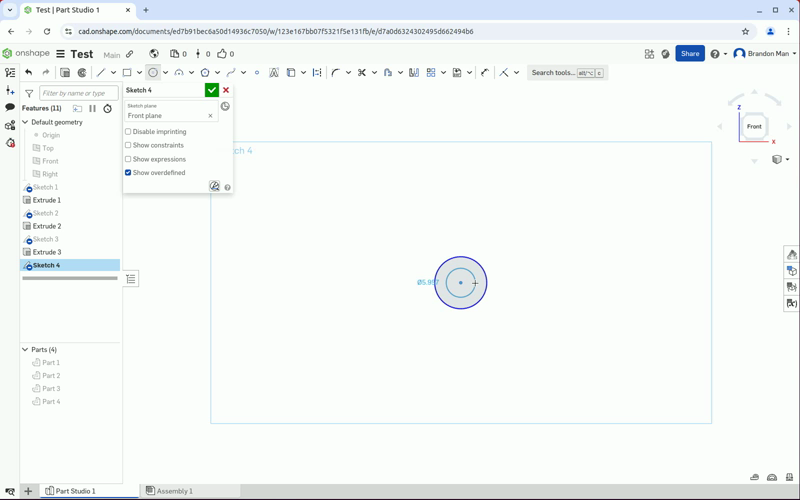
click(475, 282)
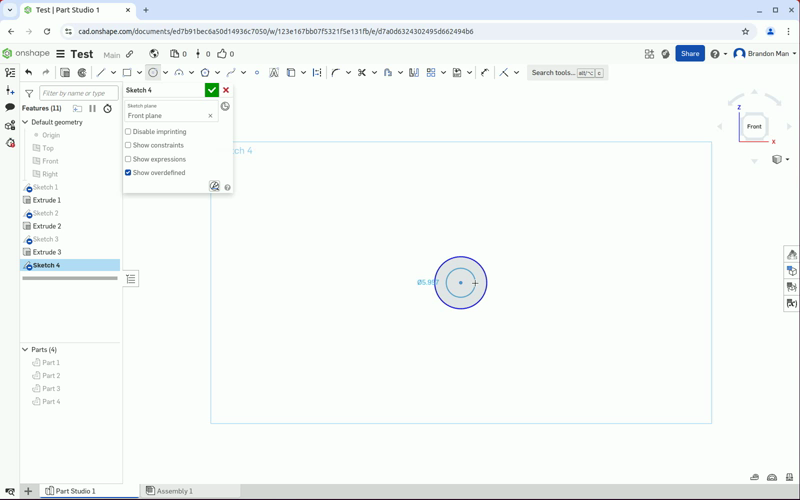
key(esc)
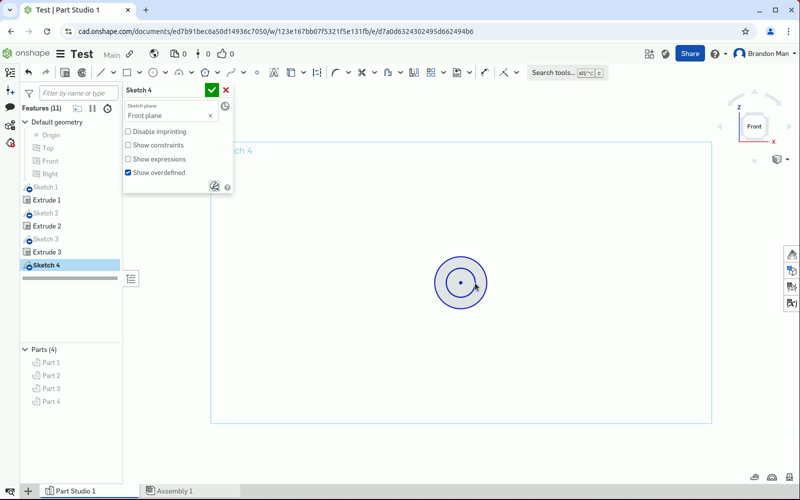
mouse_move(475, 290)
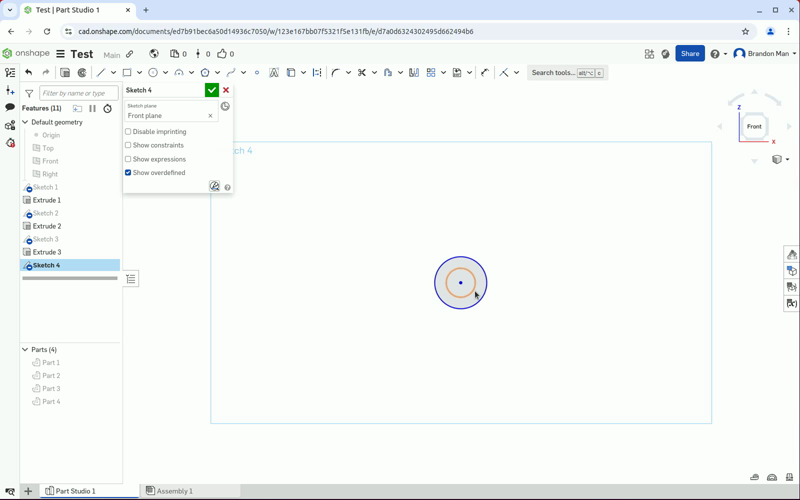
scroll(6)
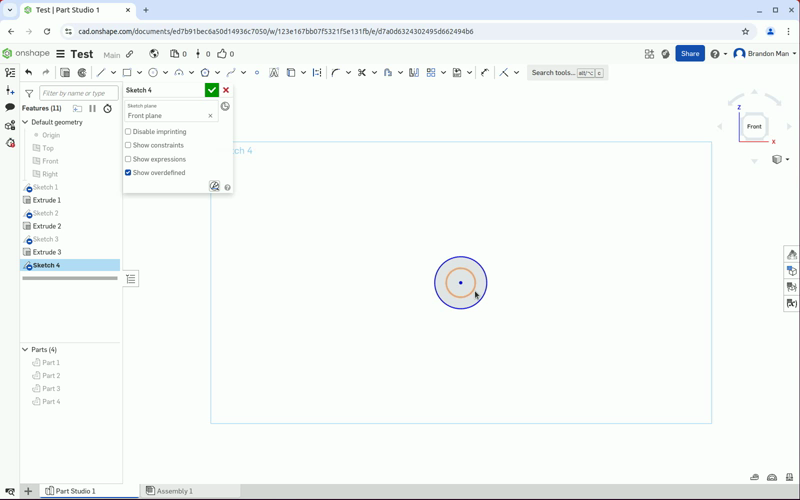
scroll(6)
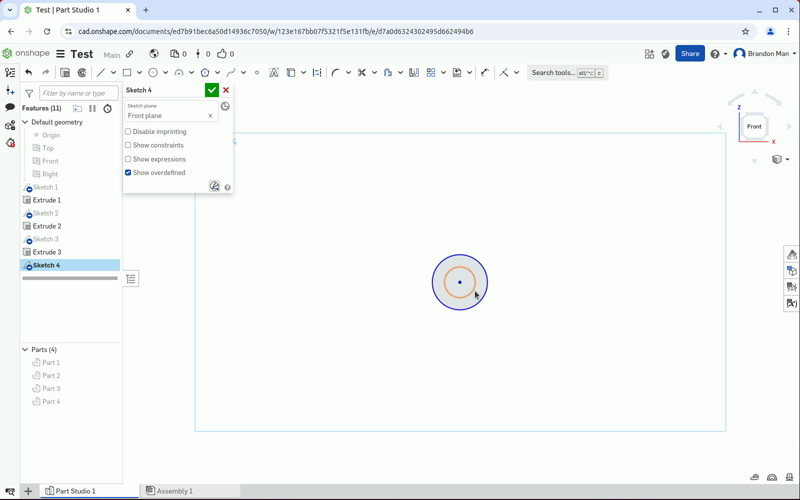
scroll(6)
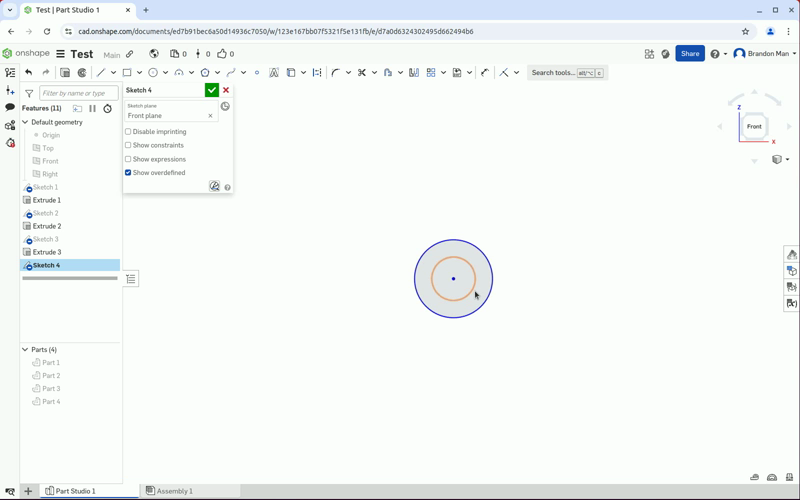
scroll(6)
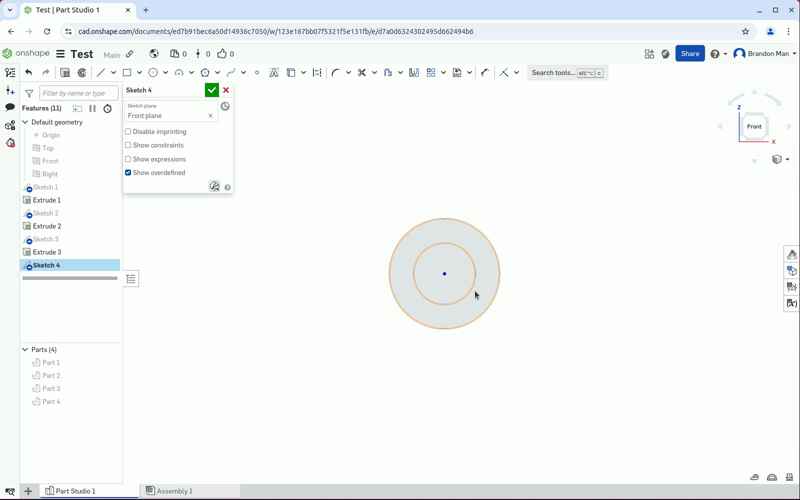
scroll(6)
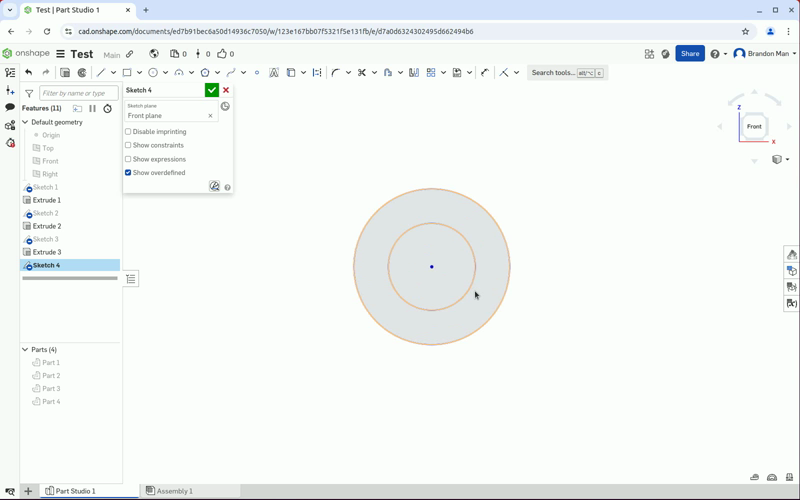
scroll(6)
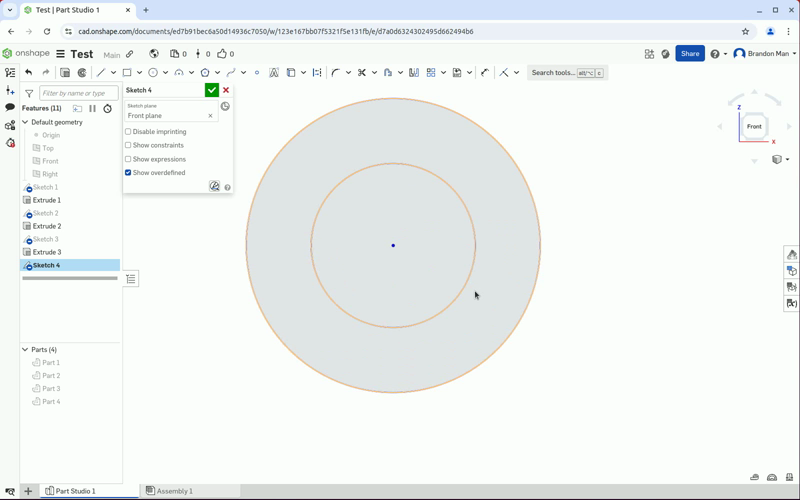
scroll(6)
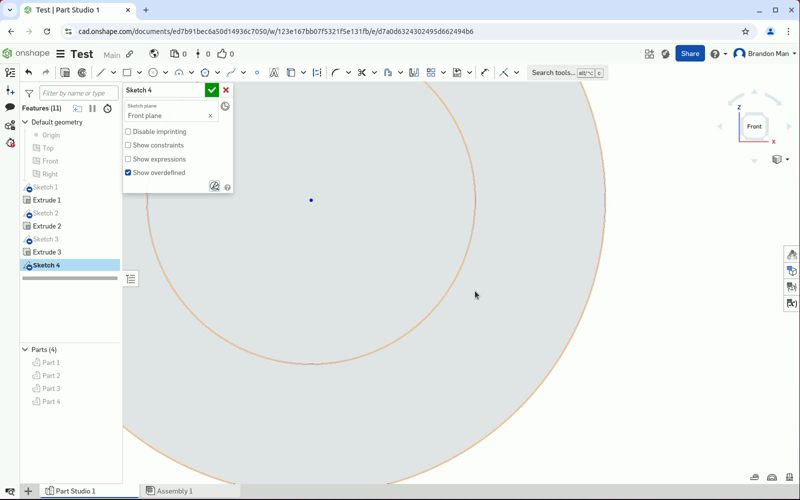
click(475, 290)
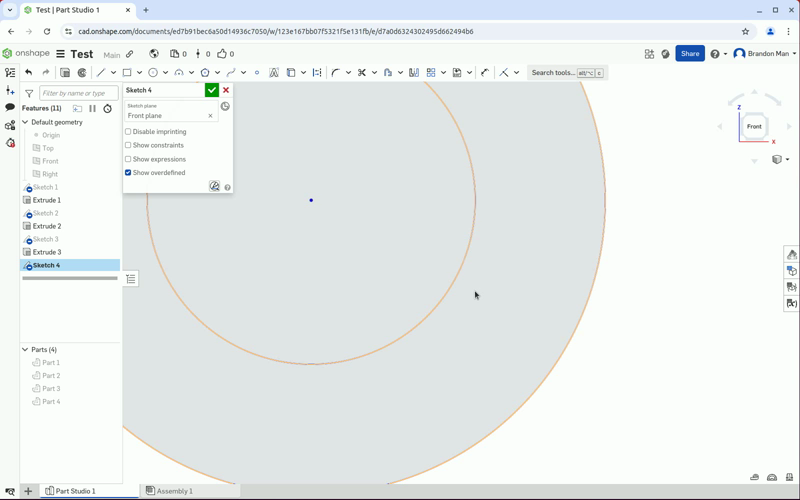
scroll(-6)
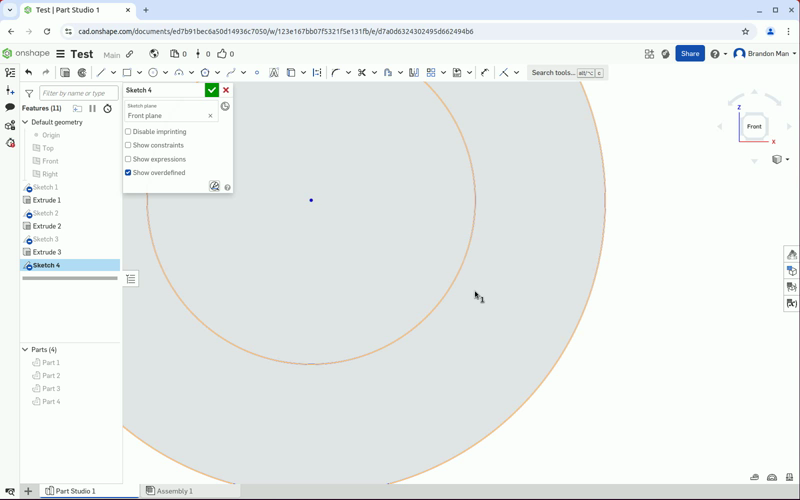
scroll(-6)
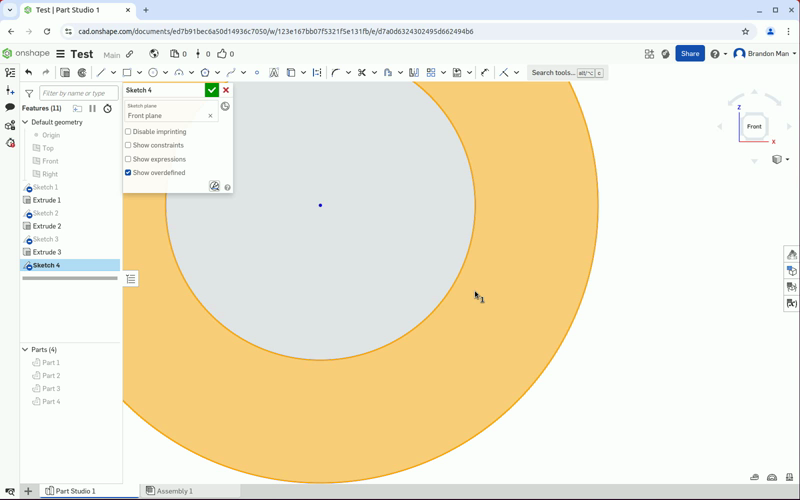
scroll(-6)
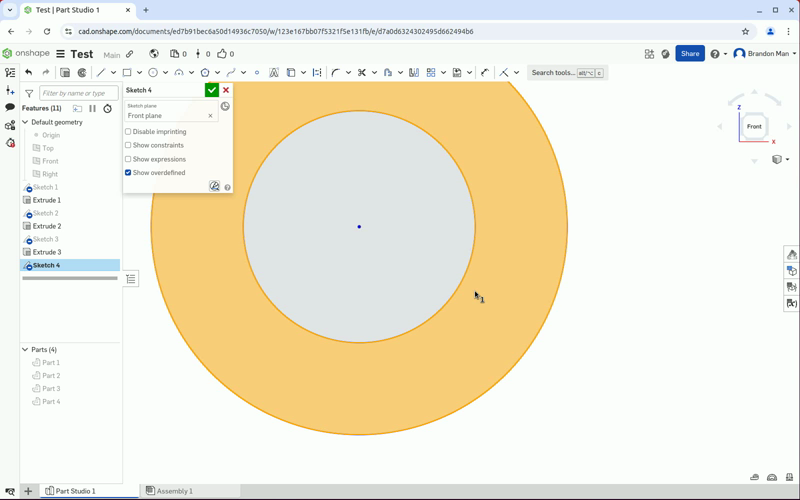
scroll(-6)
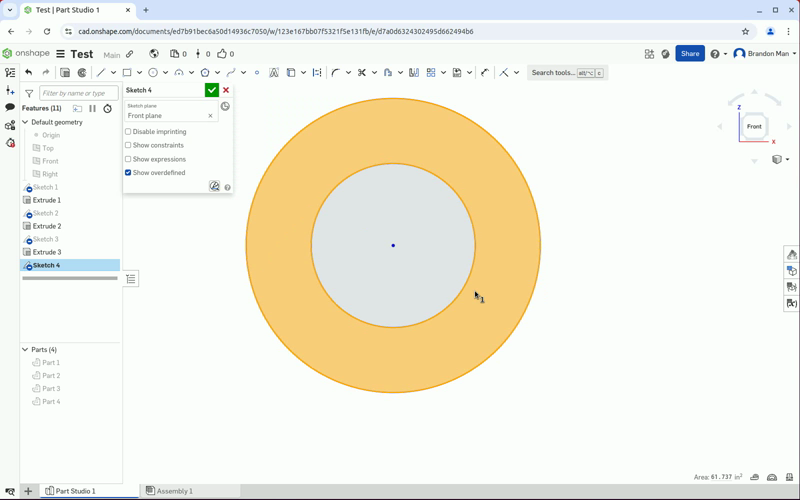
scroll(-6)
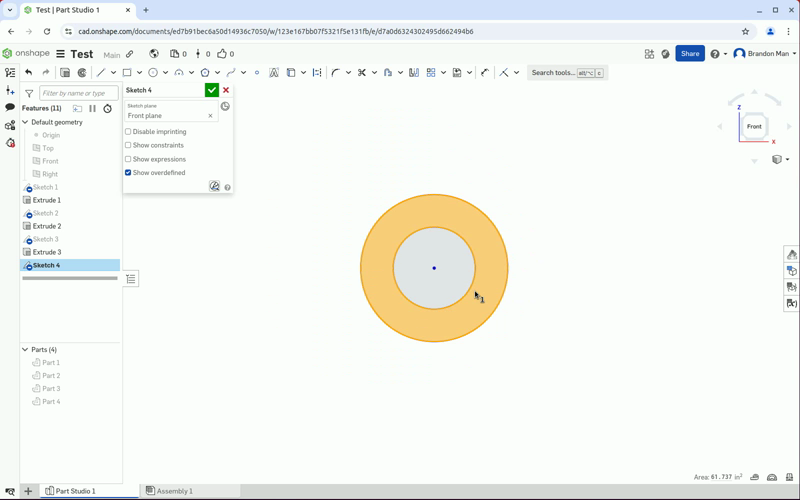
scroll(-6)
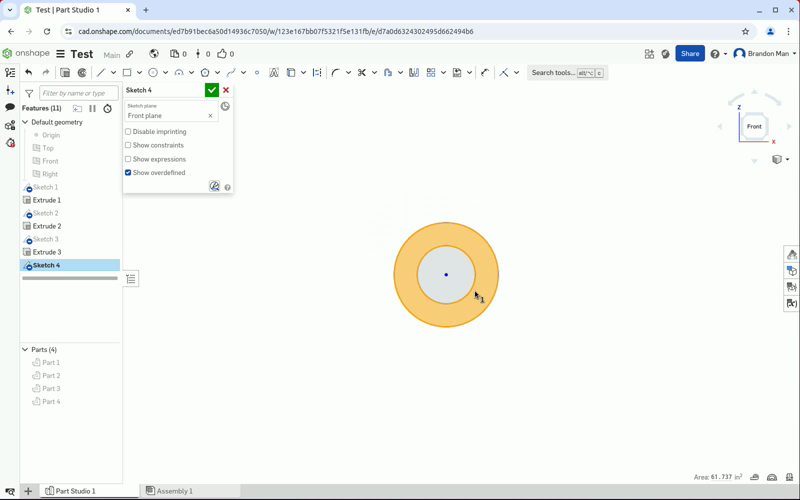
scroll(-6)
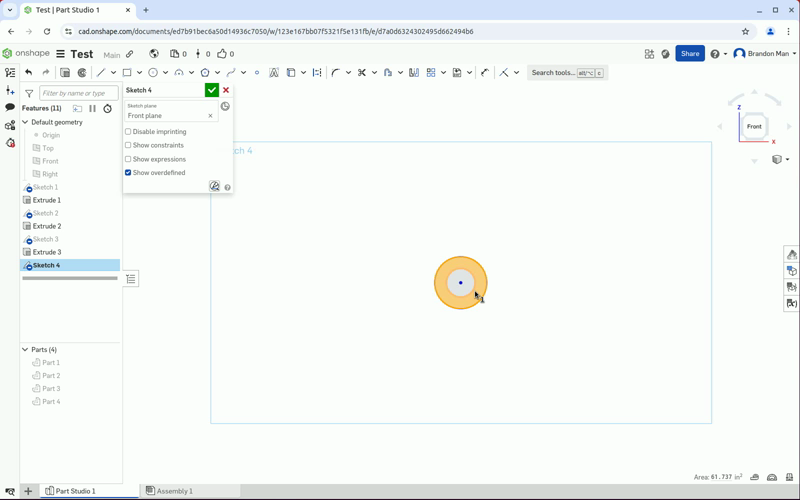
mouse_move(73, 352)
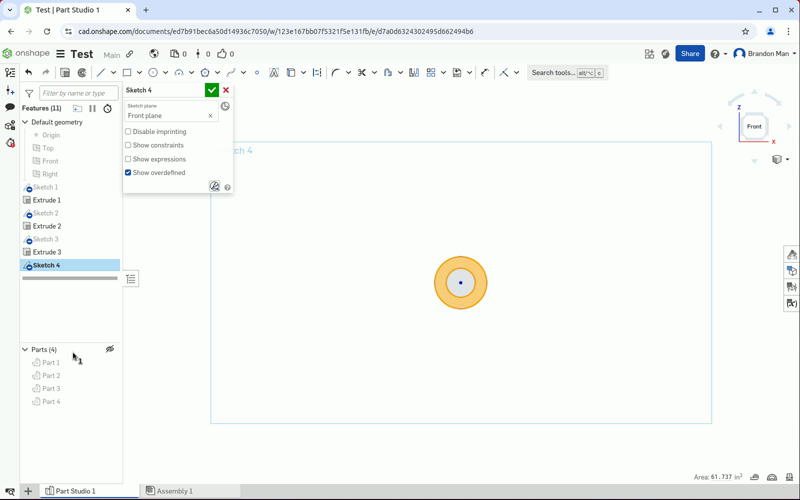
key(shift+y)
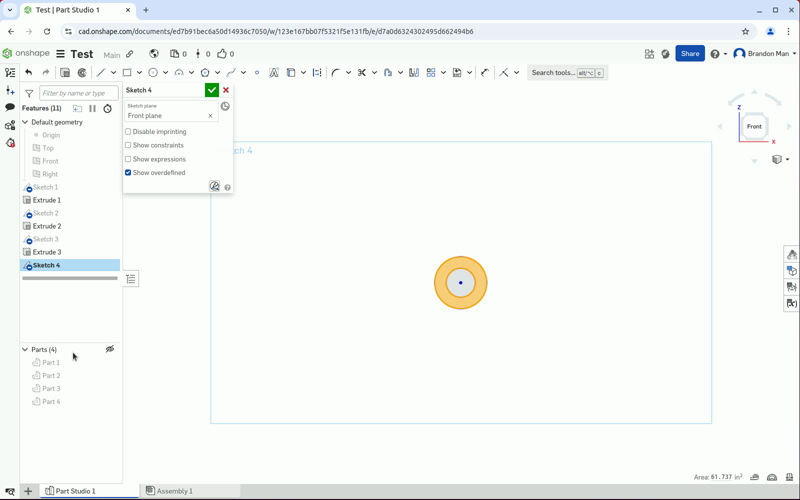
key(shift+e)
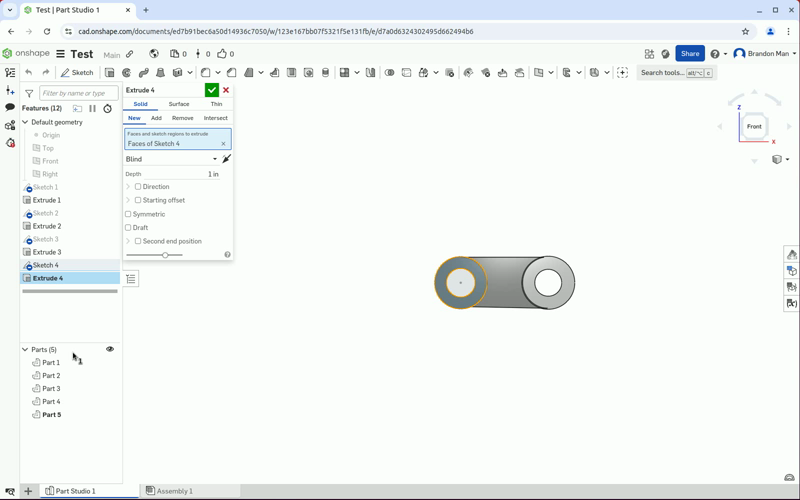
mouse_move(143, 106)
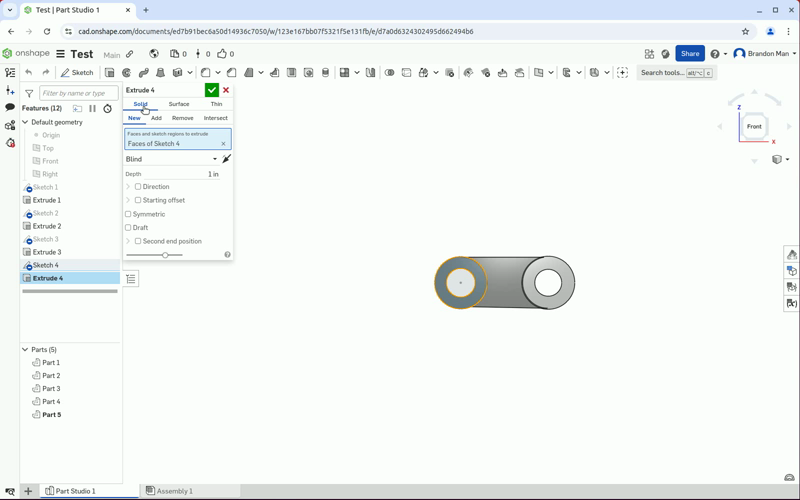
click(143, 106)
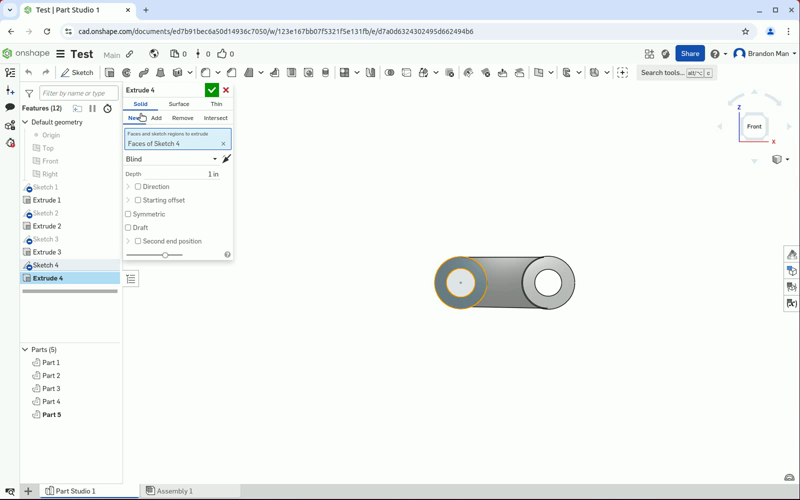
mouse_move(137, 120)
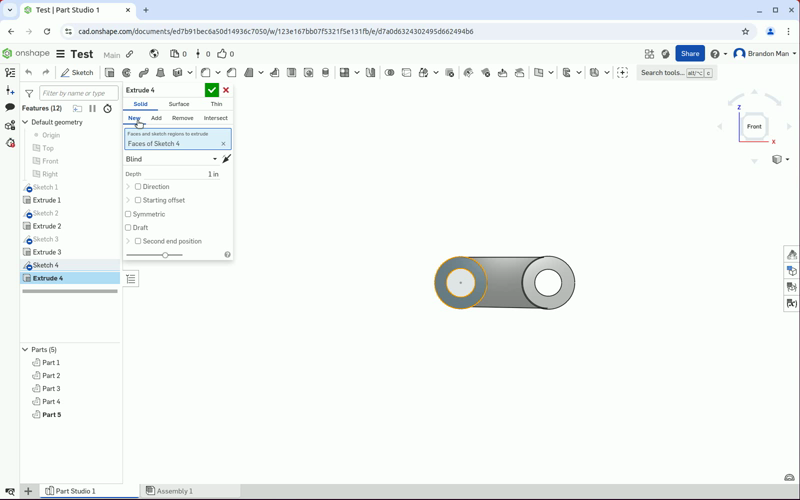
click(137, 120)
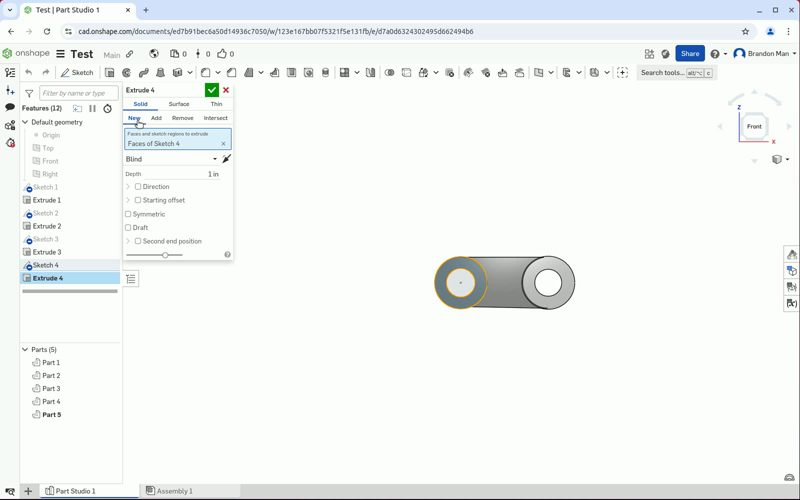
key(tab, 4)
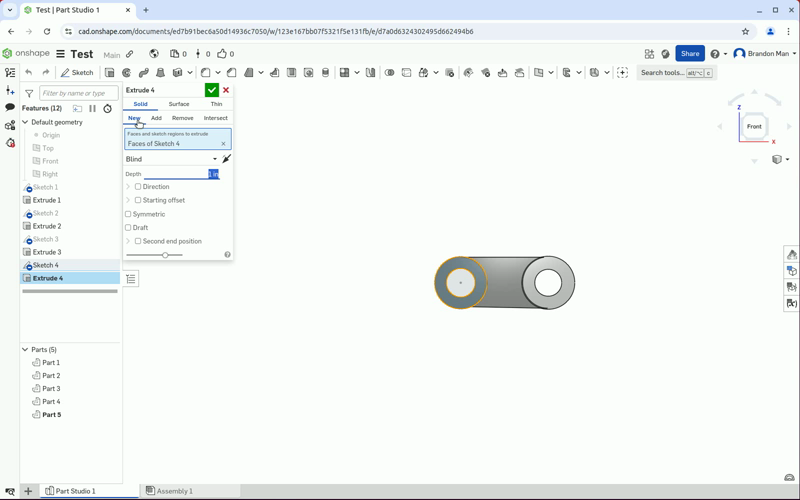
text(-2.648)
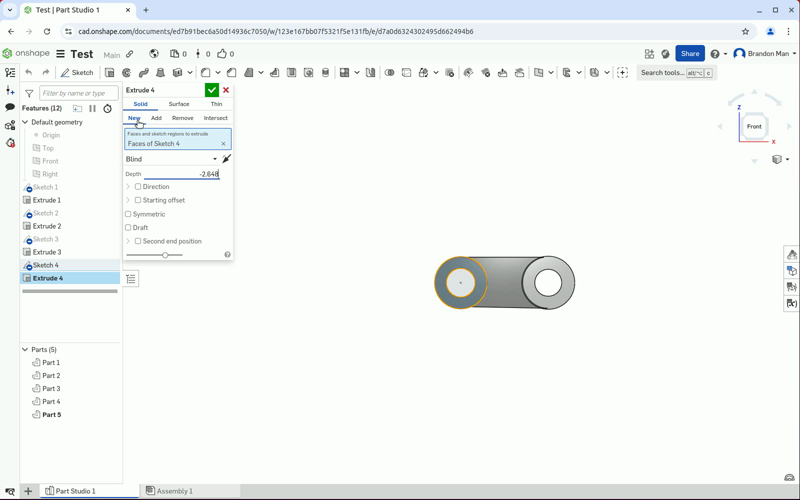
key(enter)
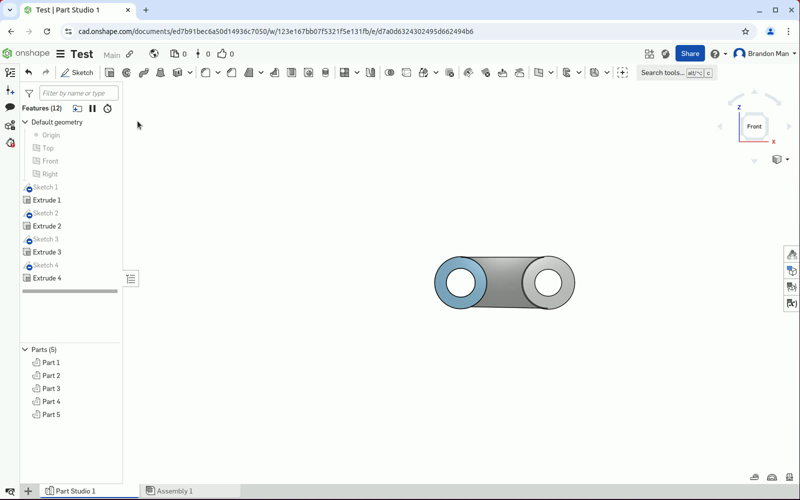
key(shift+h)
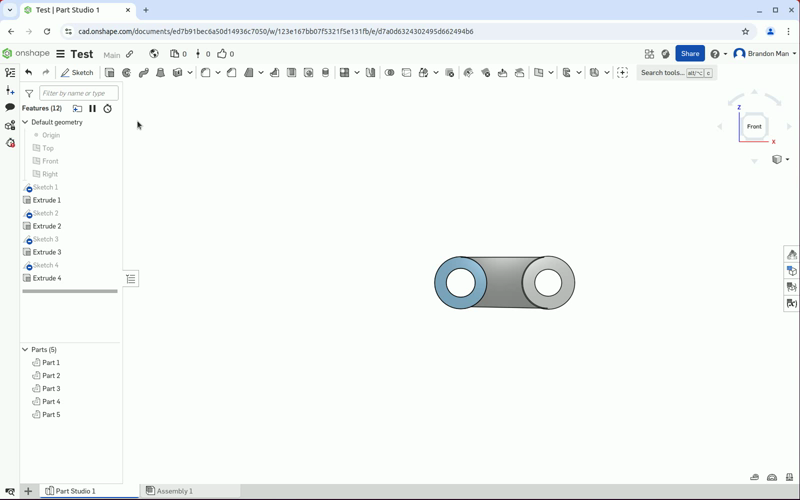
key(shift+h)
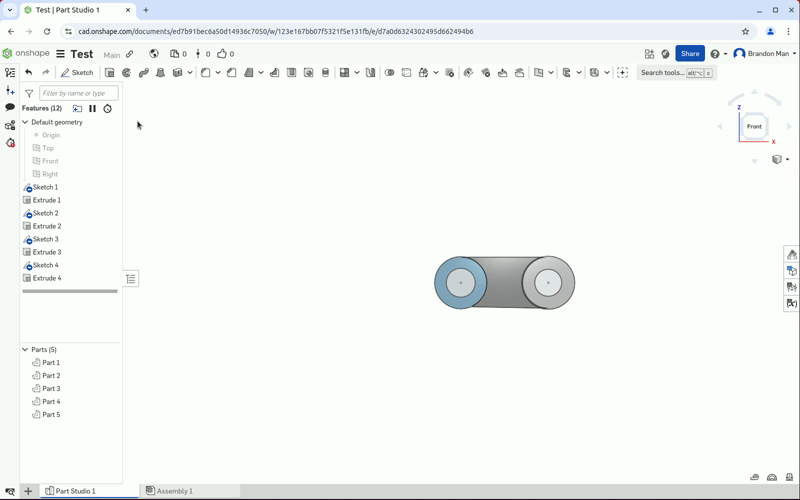
key(shift+7)
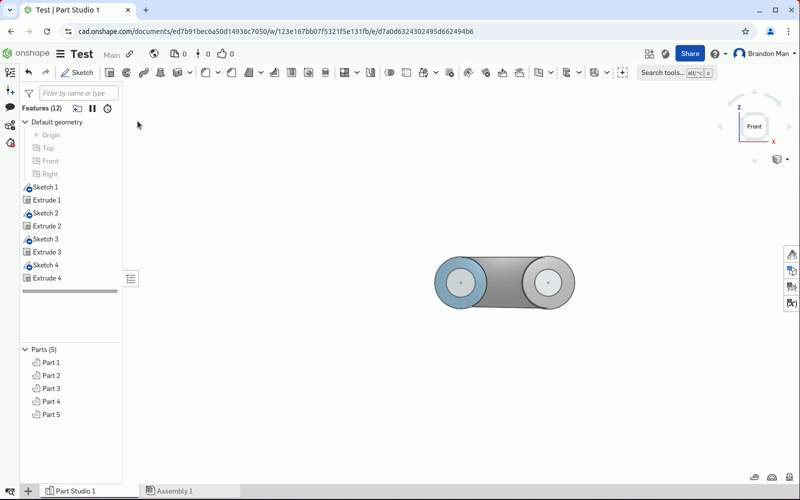
key(left, 2)
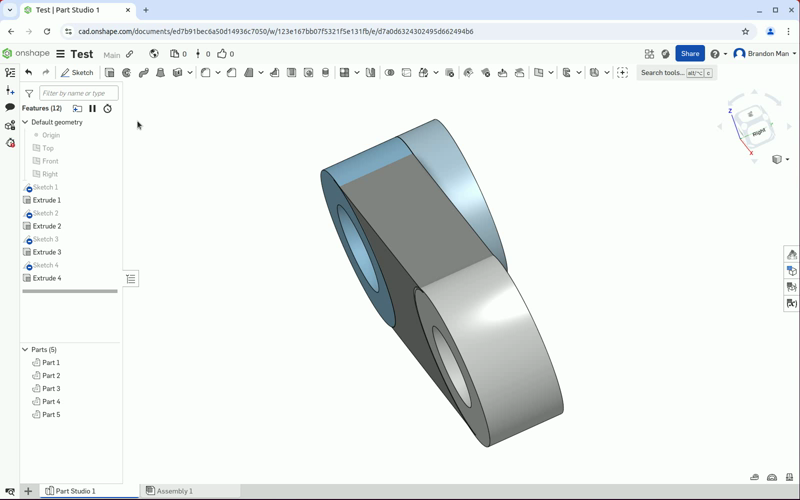
key(down, 2)
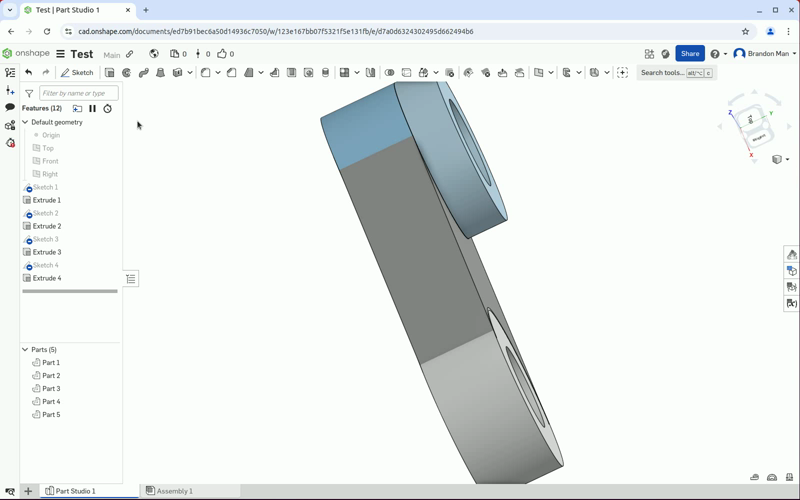
key(up, 2)
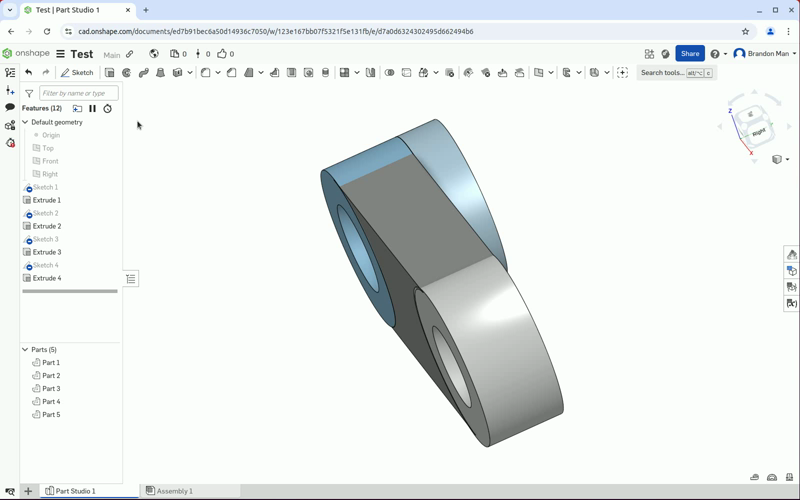
key(right, 2)
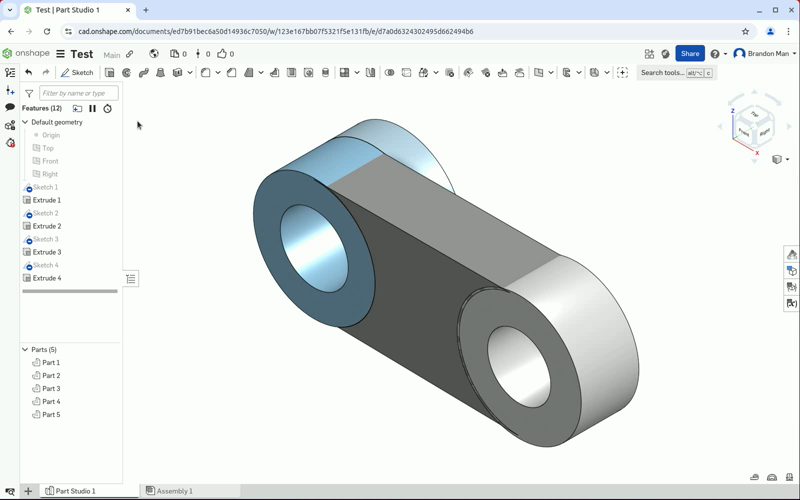
mouse_move(73, 189)
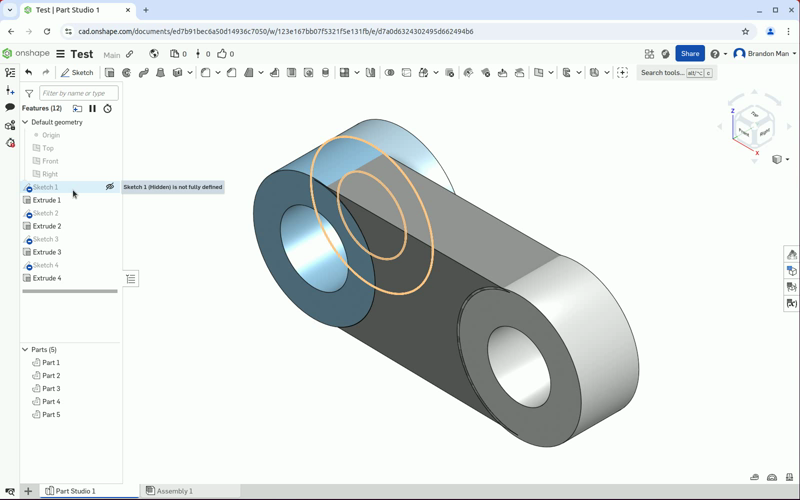
click(73, 189)